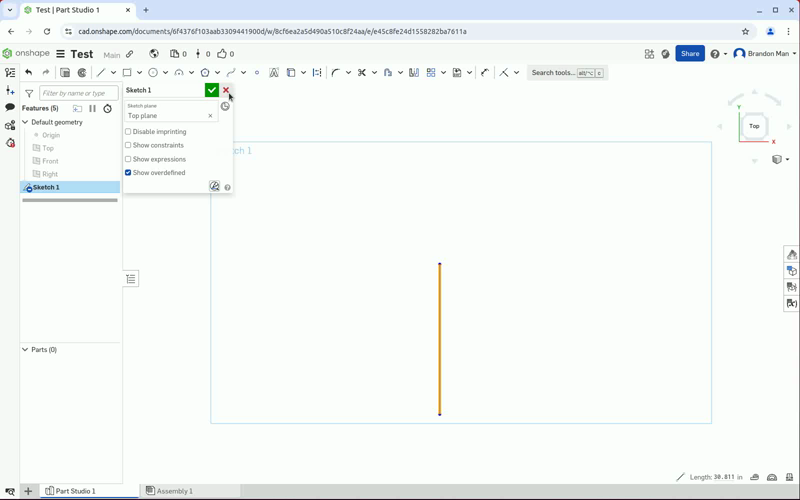
key(shift+h)
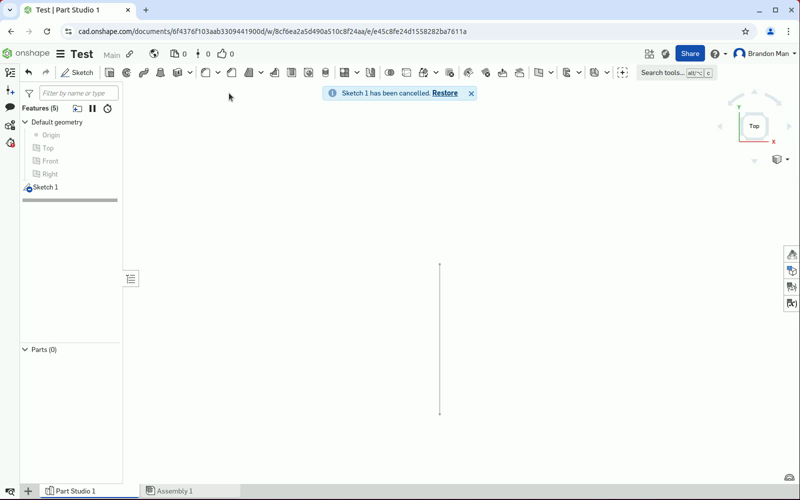
mouse_move(73, 352)
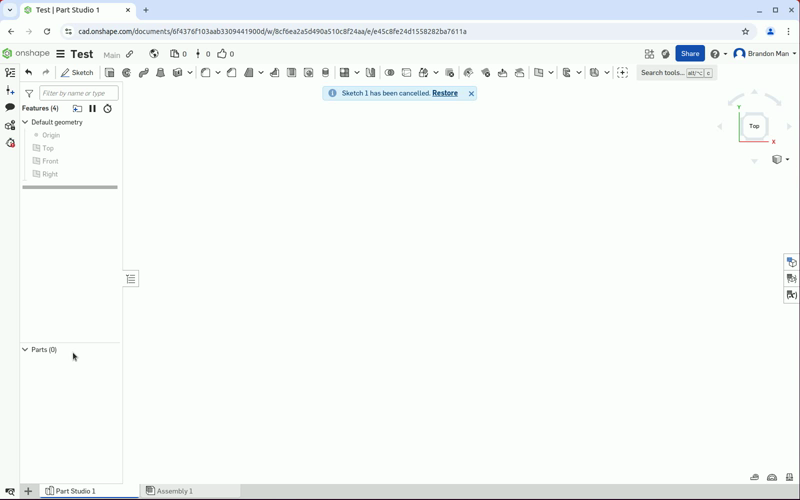
key(y)
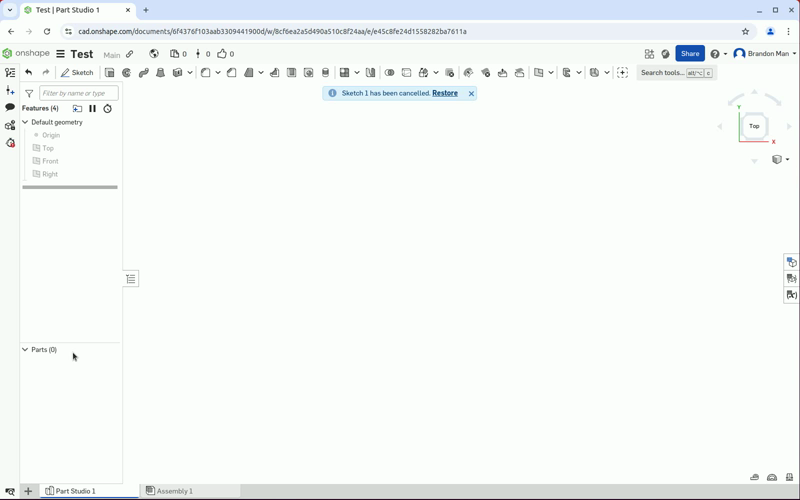
key(shift+p)
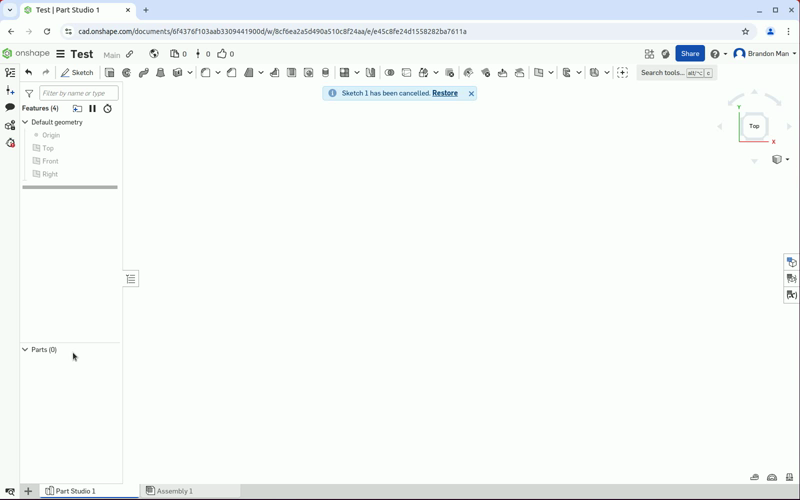
key(space)
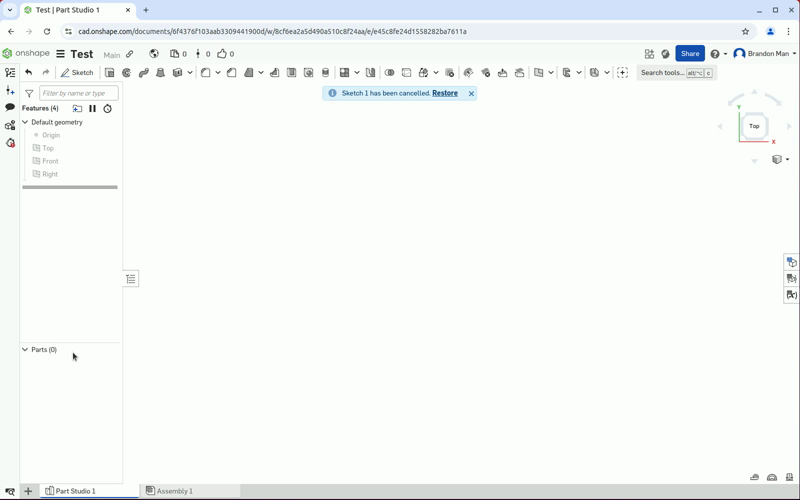
key_down(shift)
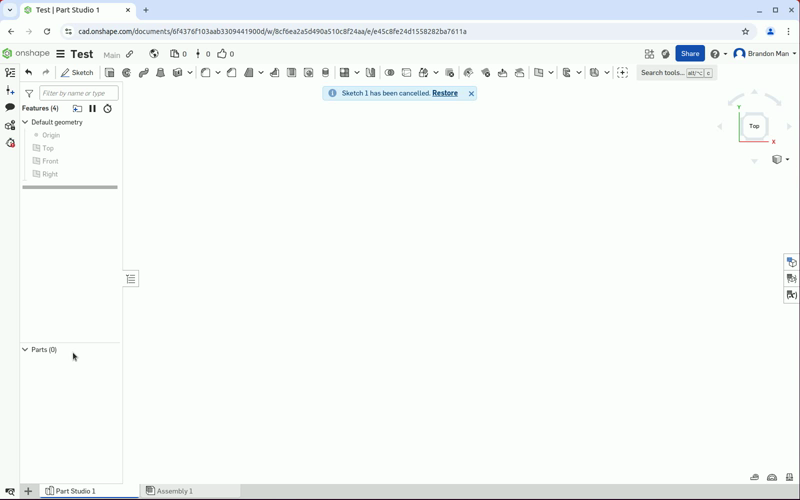
key(up)
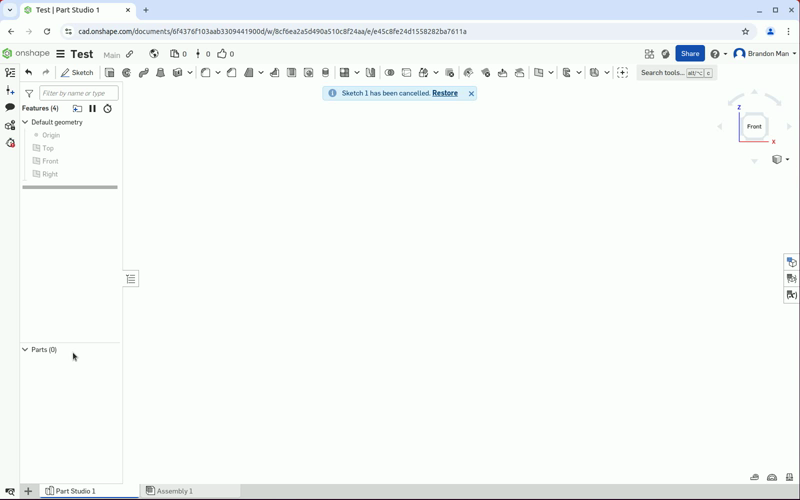
key_up(shift)
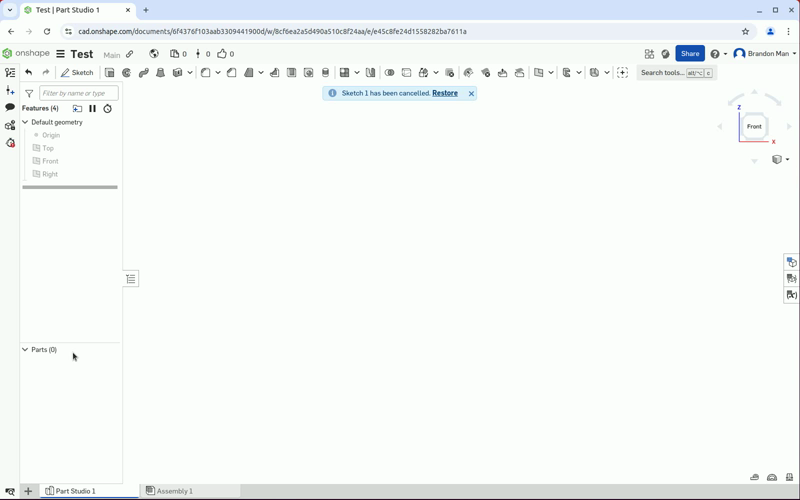
mouse_move(73, 352)
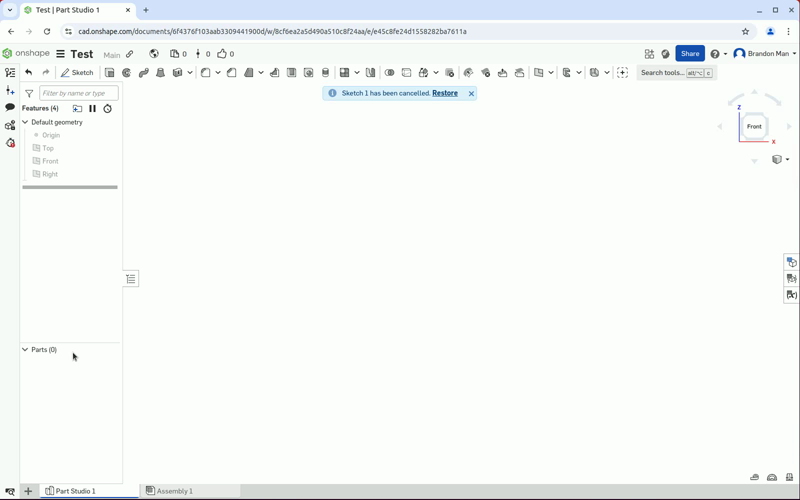
key(shift+y)
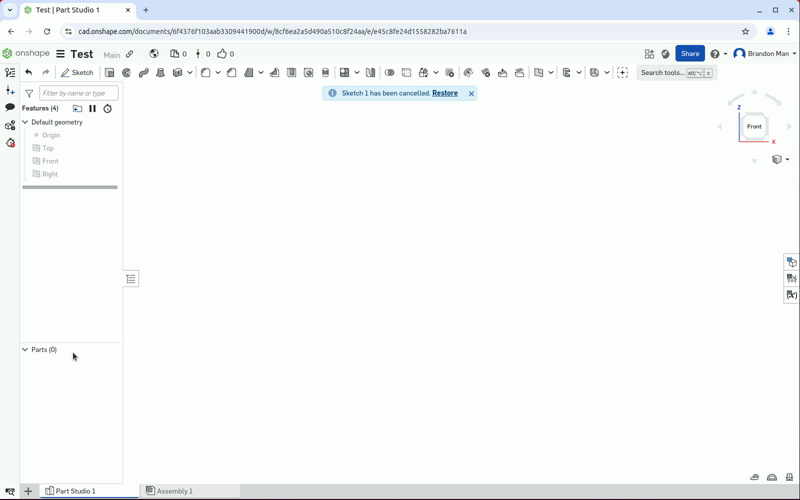
key(shift+s)
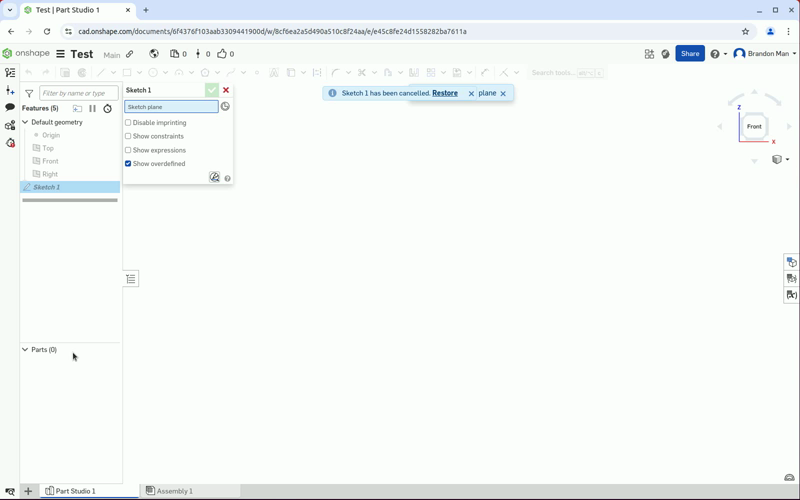
mouse_move(73, 163)
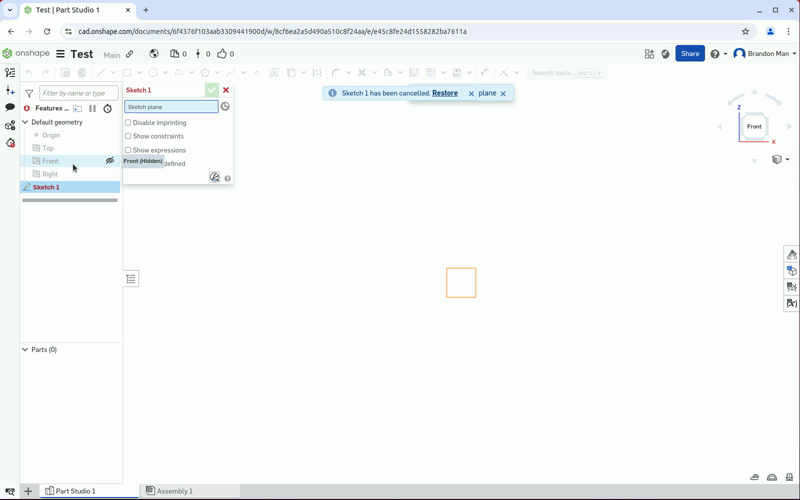
click(73, 163)
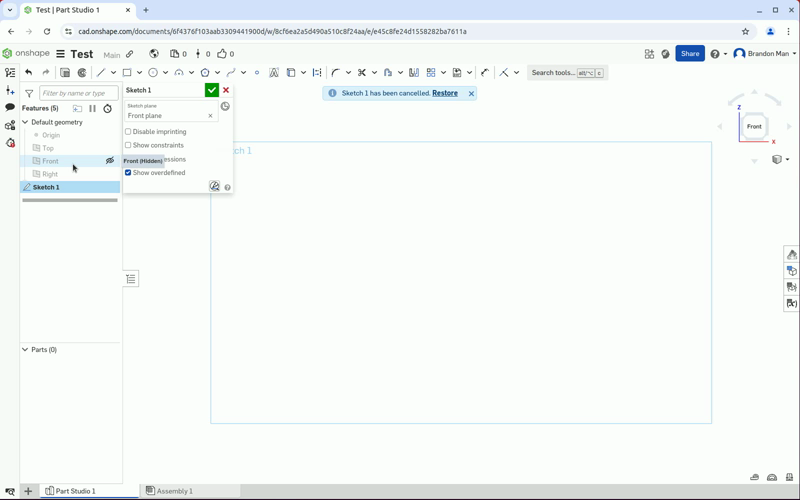
mouse_move(73, 352)
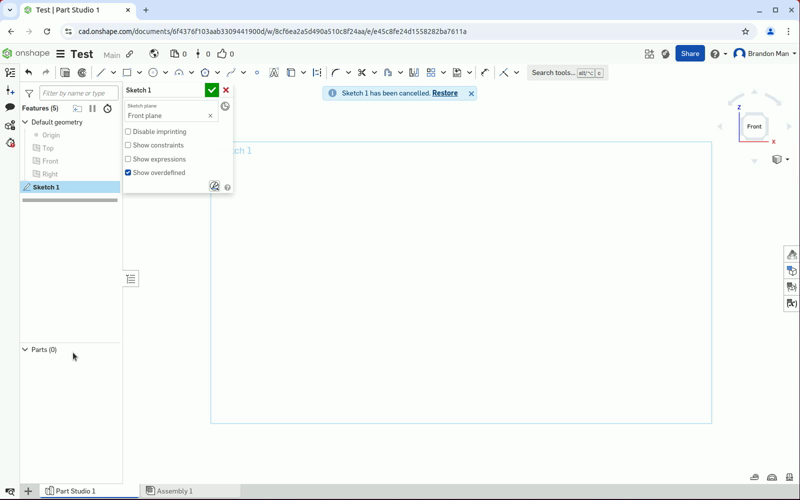
key(y)
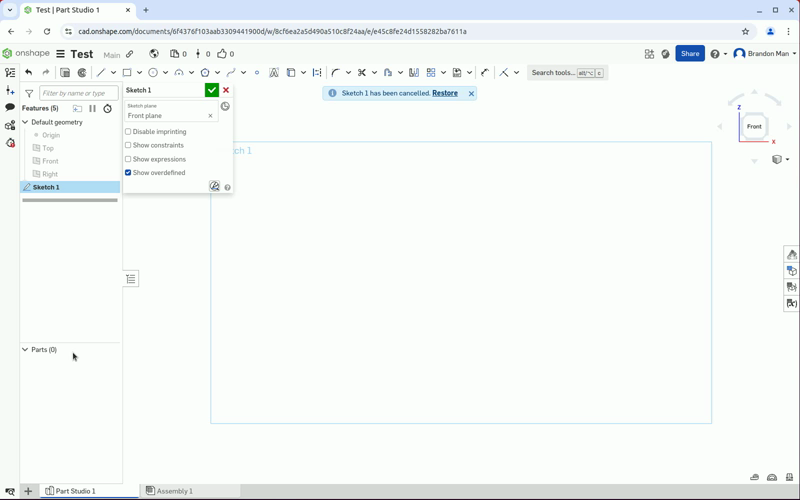
key(l)
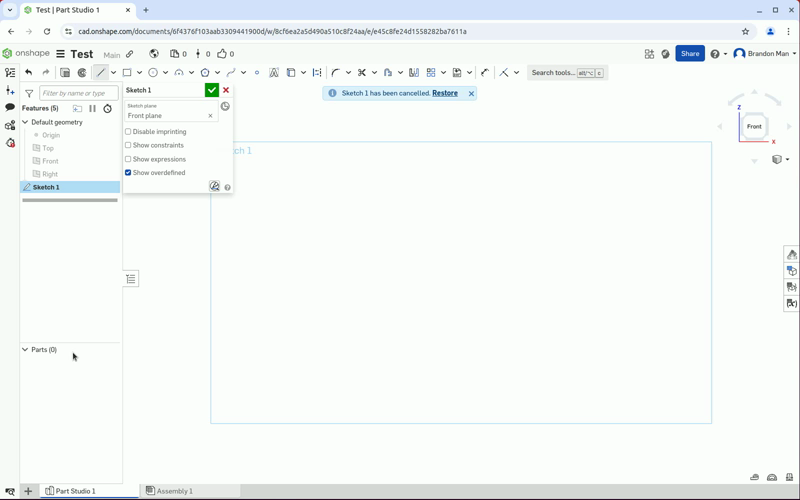
key_down(shift)
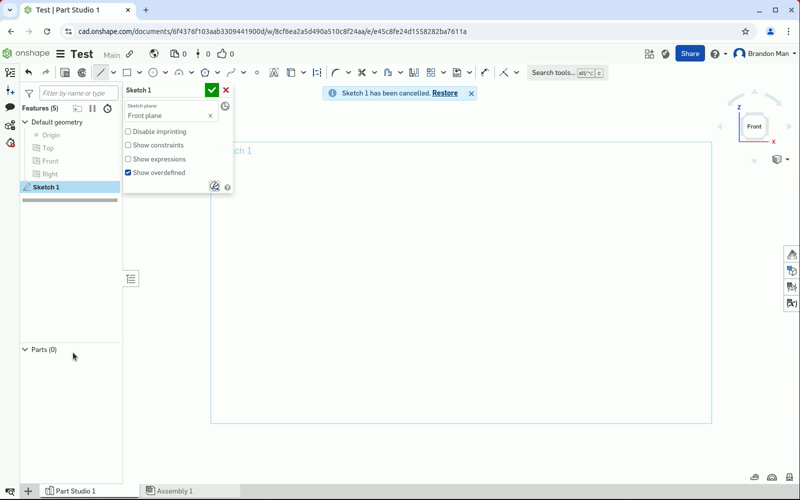
mouse_move(406, 203)
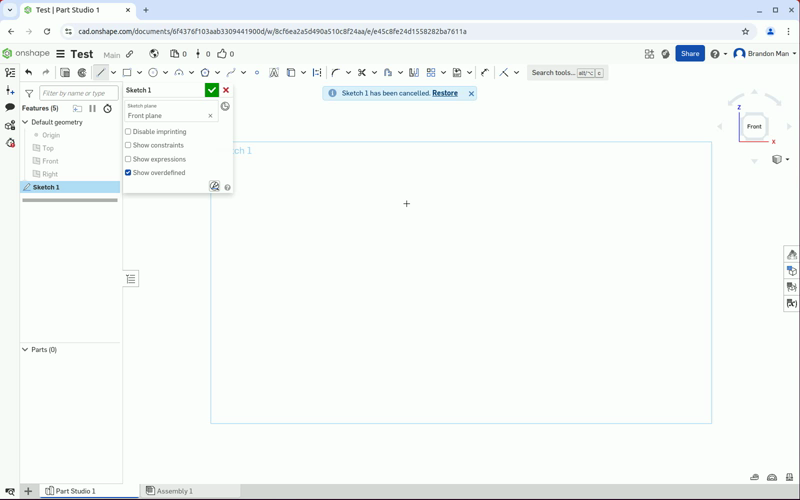
click(406, 203)
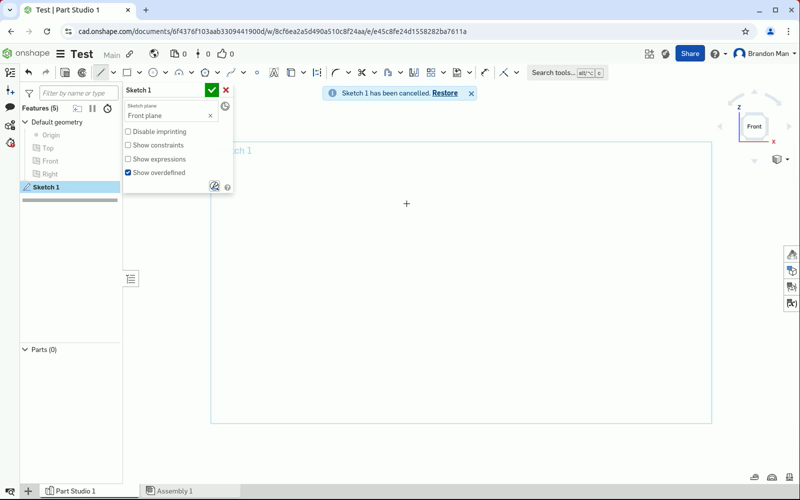
key_up(shift)
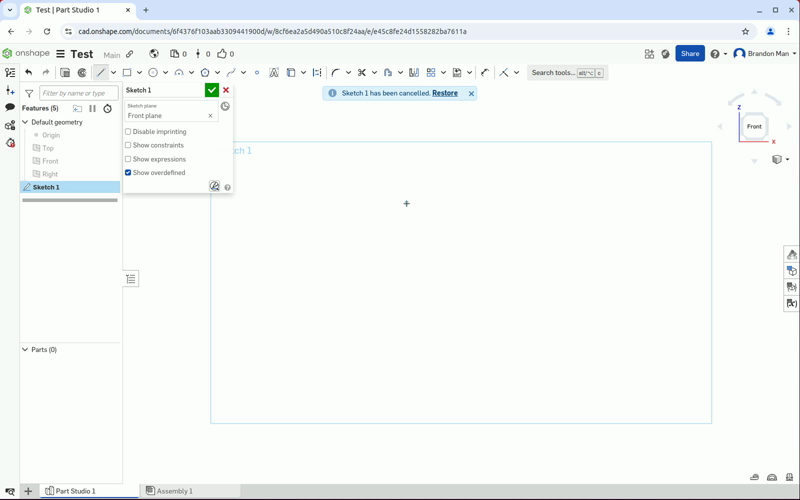
key_down(shift)
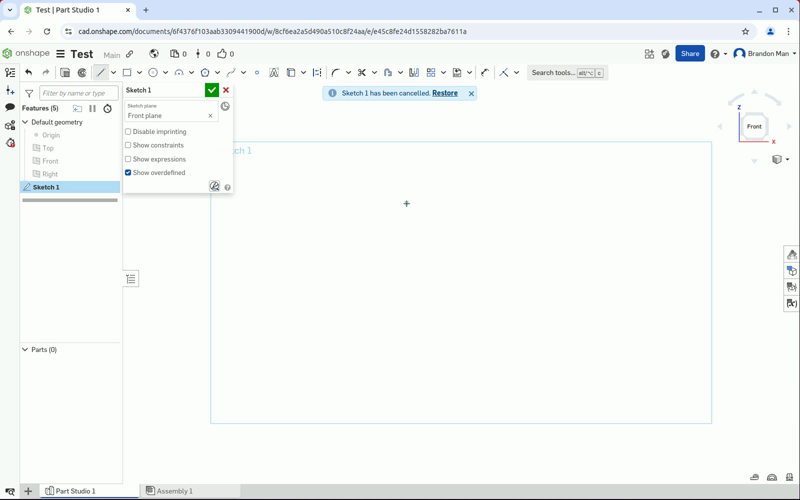
mouse_move(436, 203)
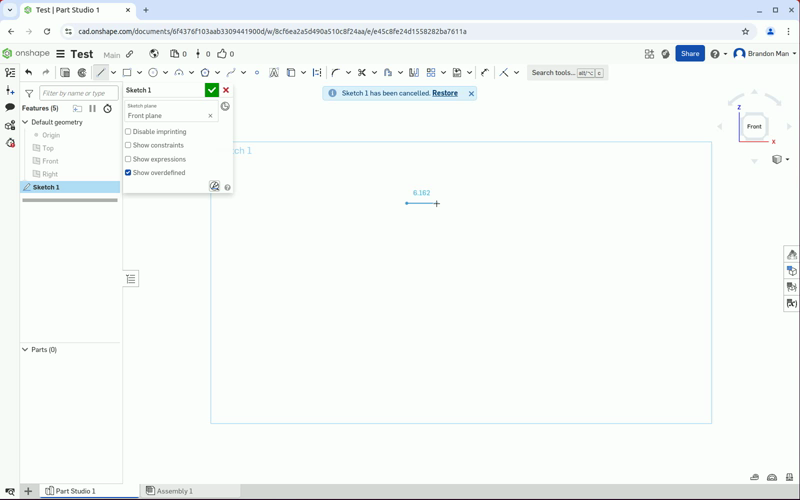
mouse_move(427, 215)
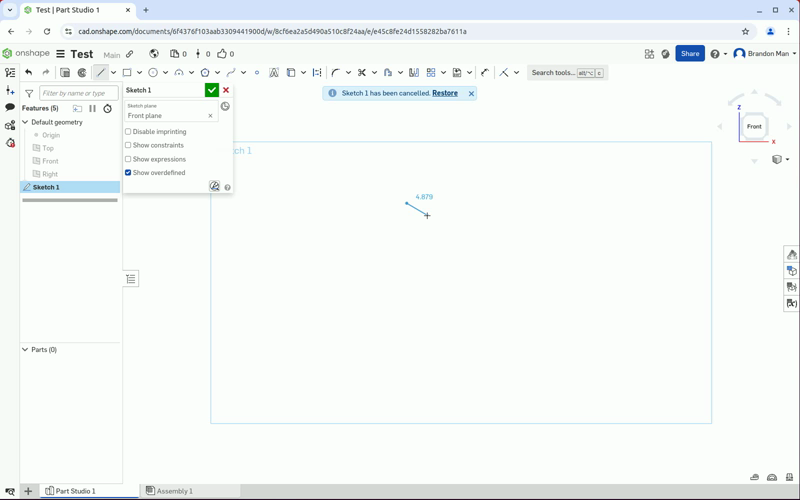
click(427, 215)
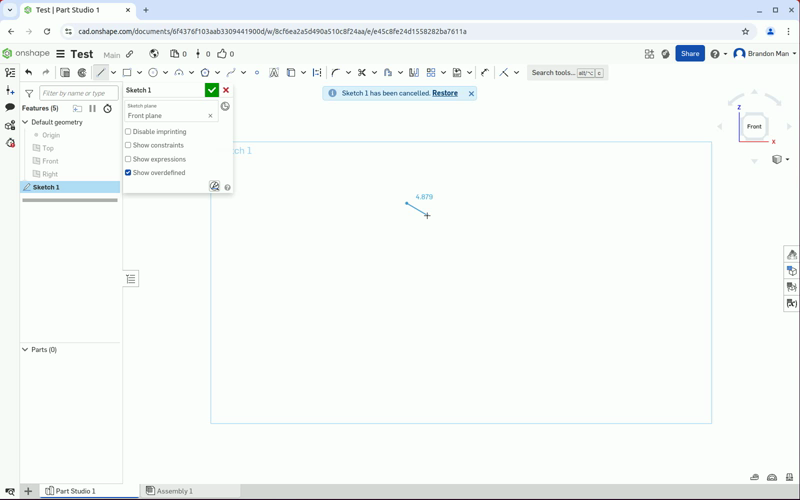
key_up(shift)
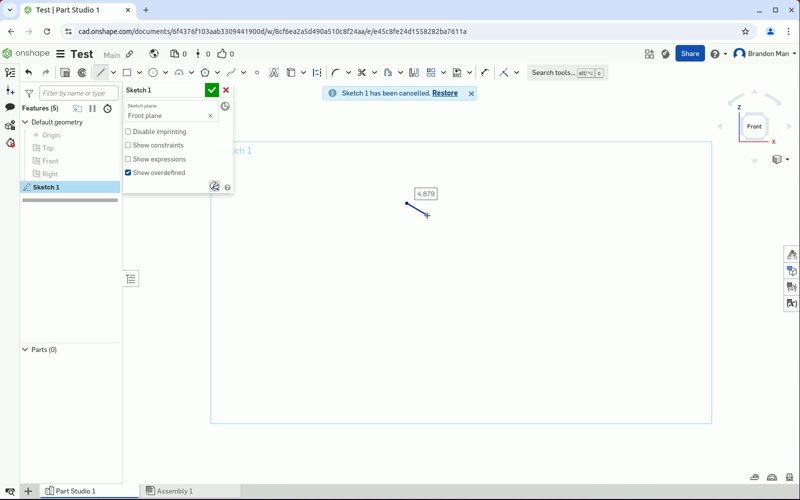
key_down(shift)
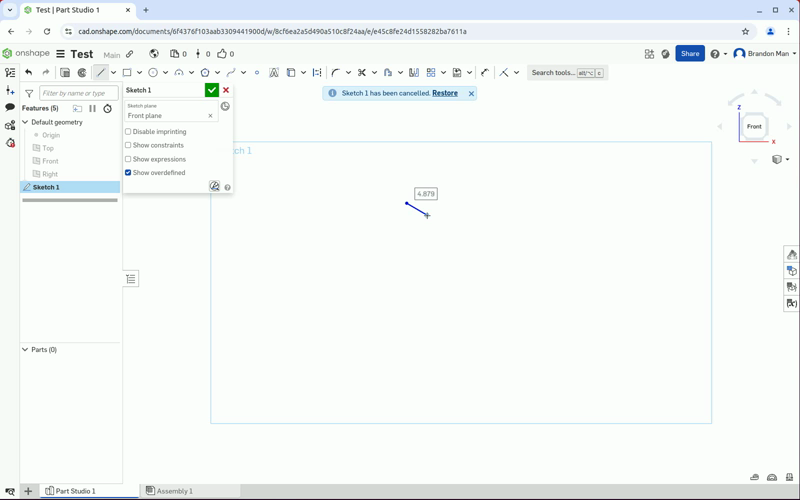
mouse_move(451, 281)
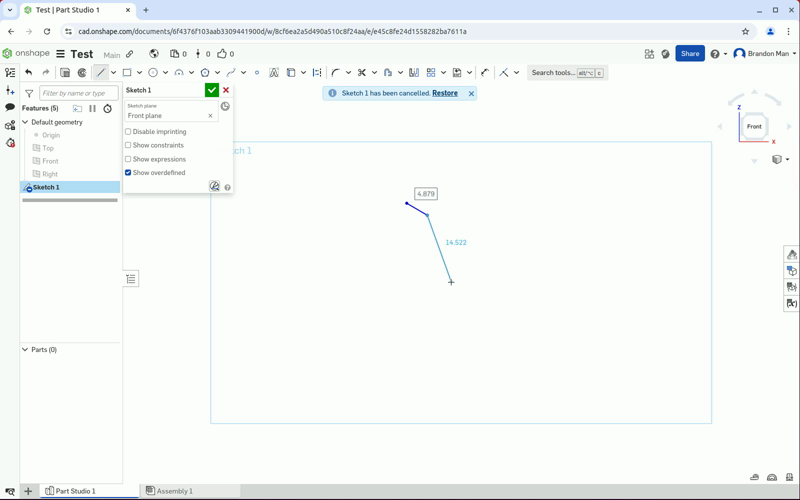
click(451, 281)
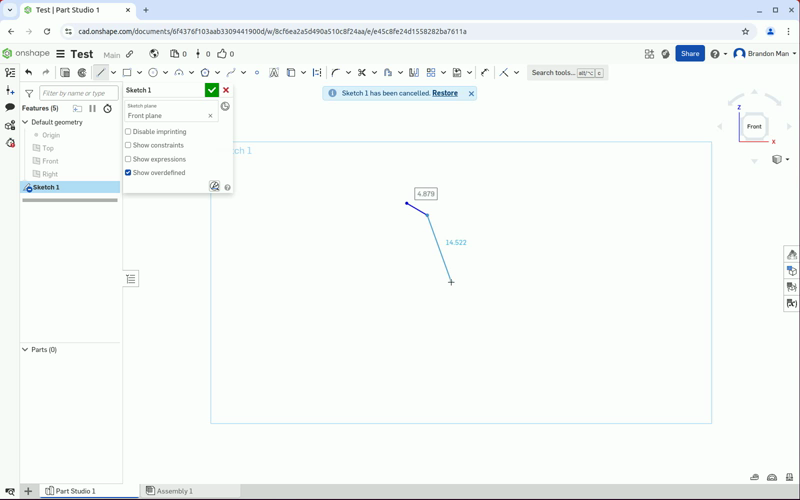
key_up(shift)
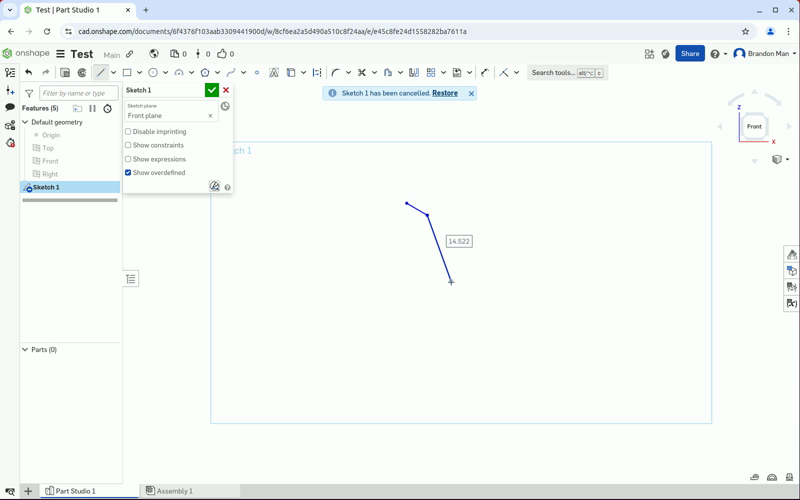
key_down(shift)
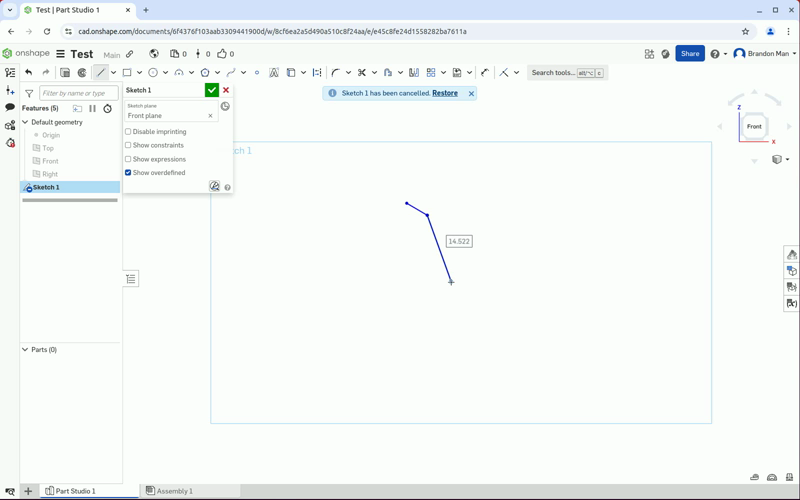
mouse_move(481, 281)
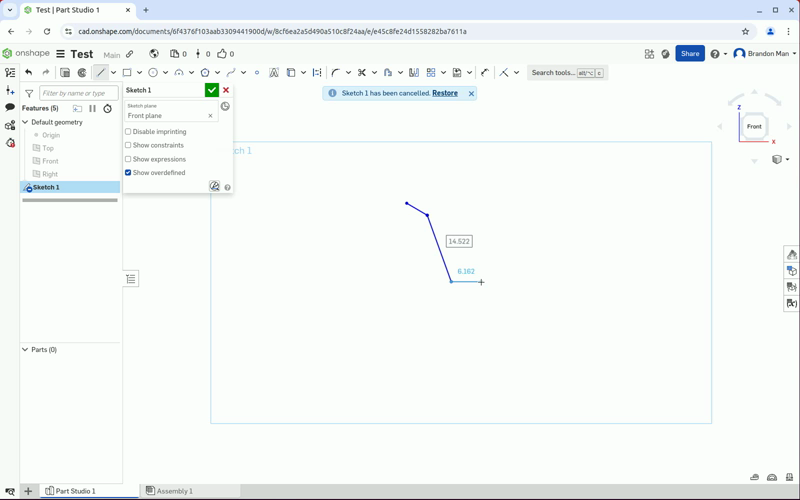
mouse_move(461, 281)
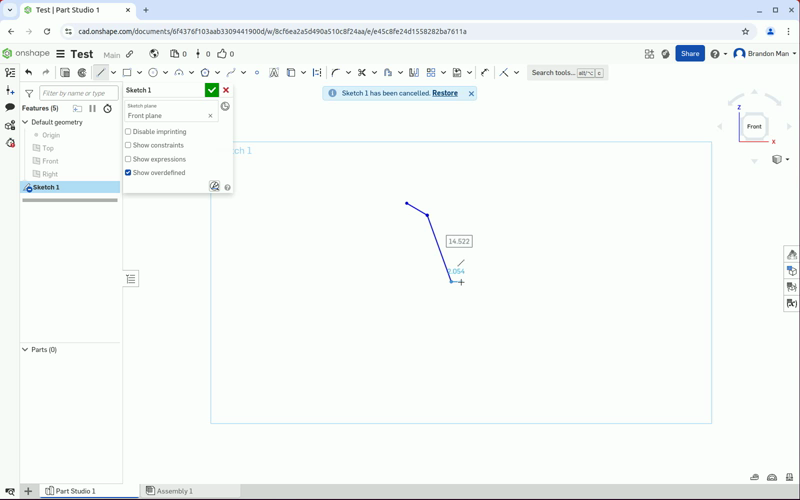
click(461, 281)
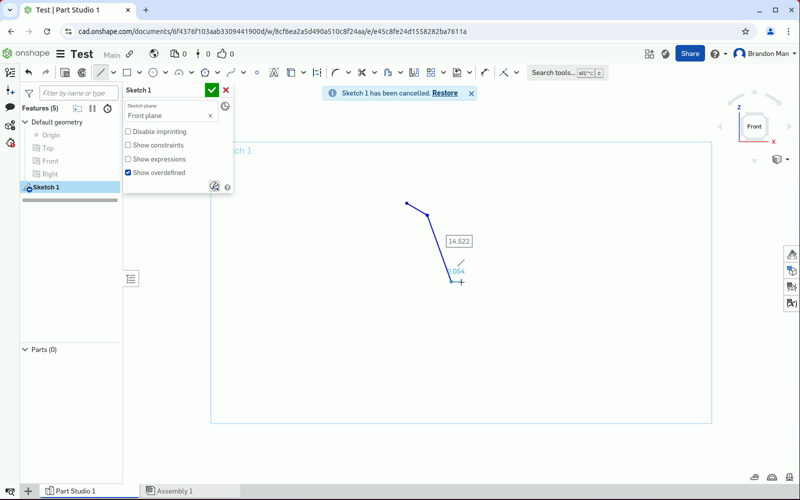
key_up(shift)
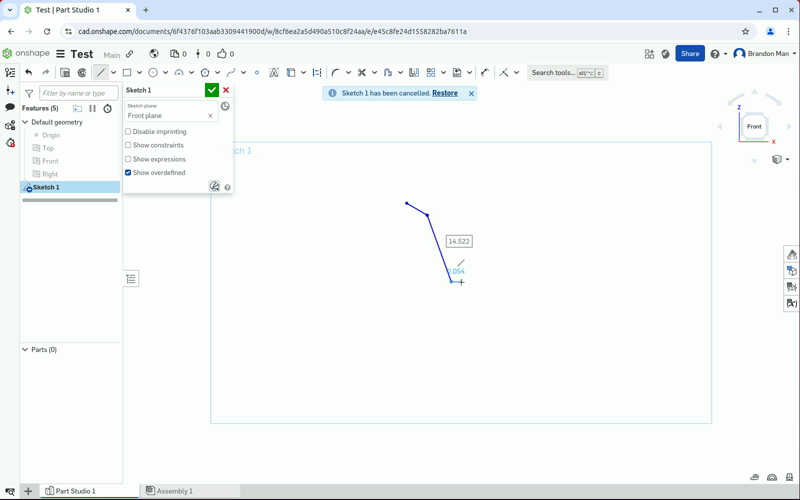
key_down(shift)
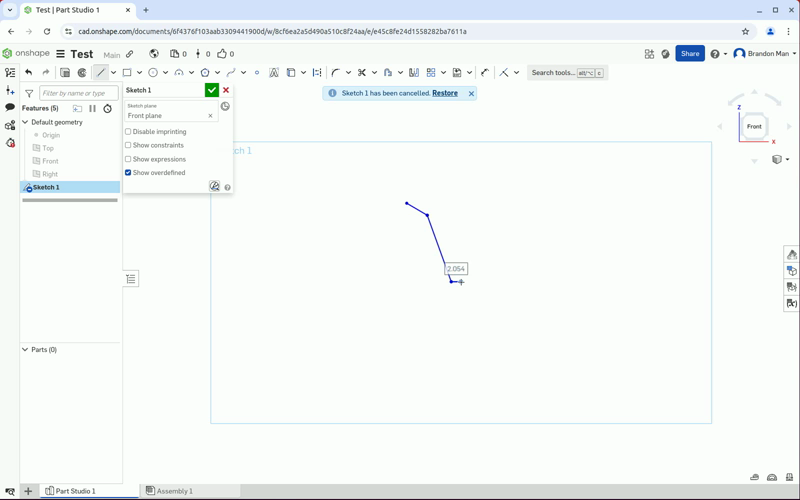
mouse_move(461, 394)
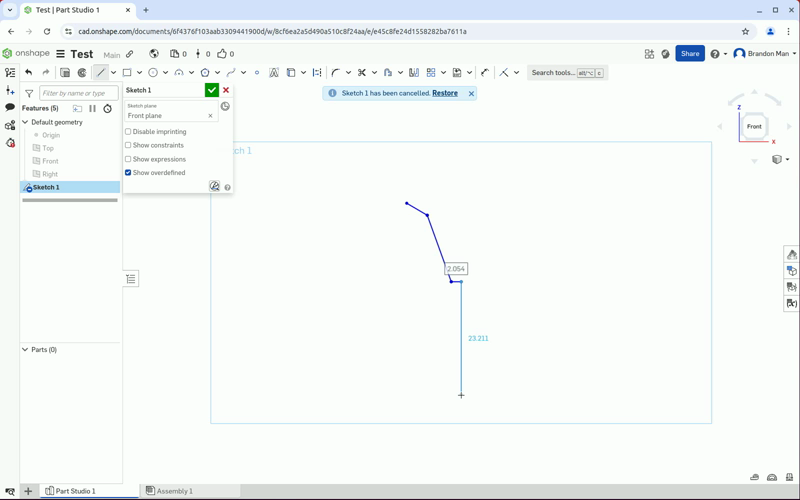
click(461, 394)
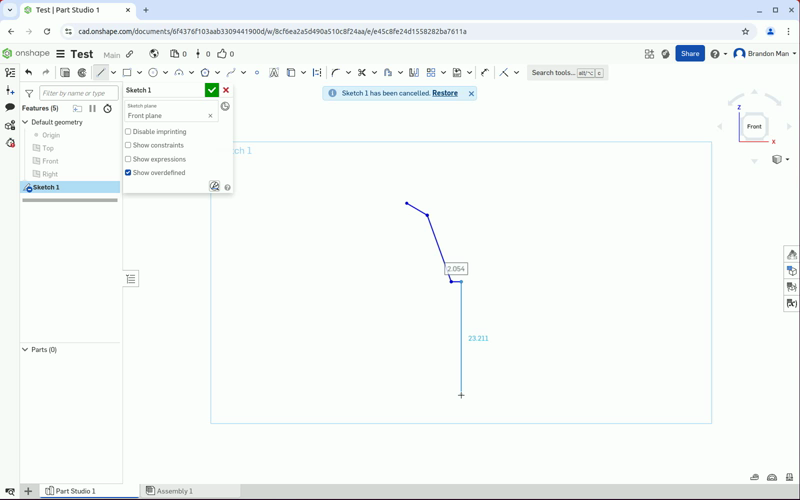
key_up(shift)
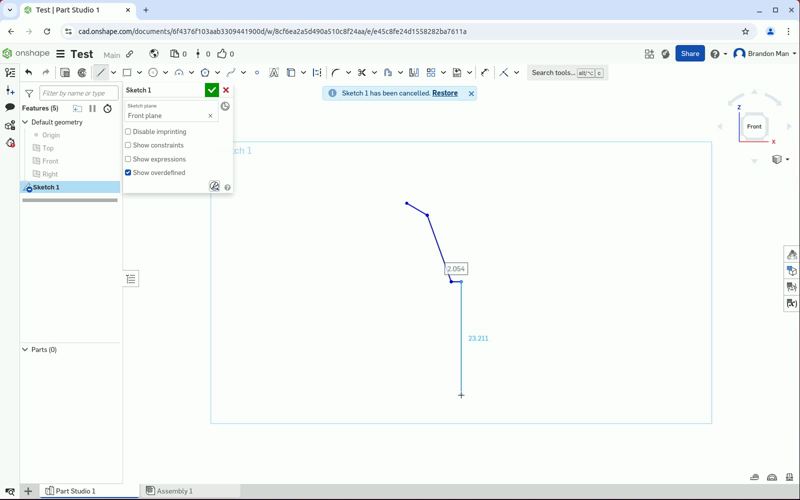
key_down(shift)
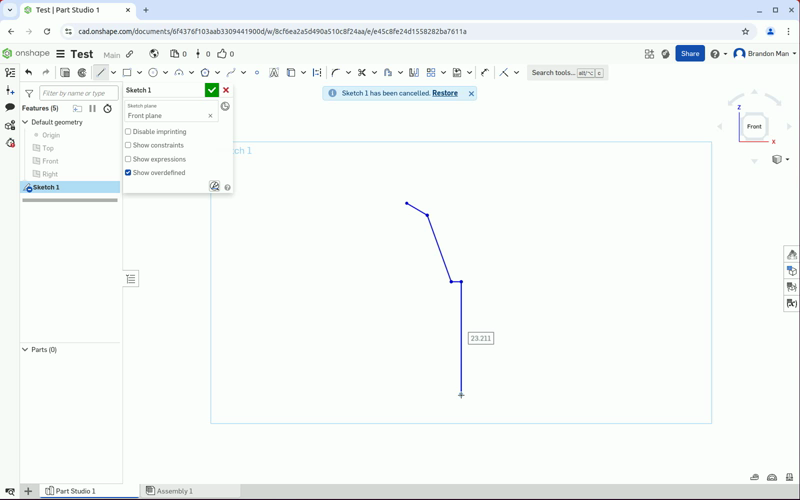
mouse_move(491, 394)
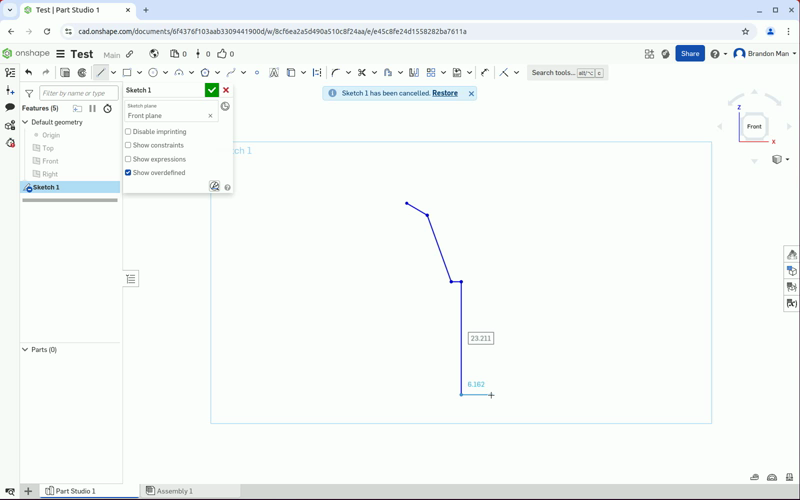
mouse_move(463, 394)
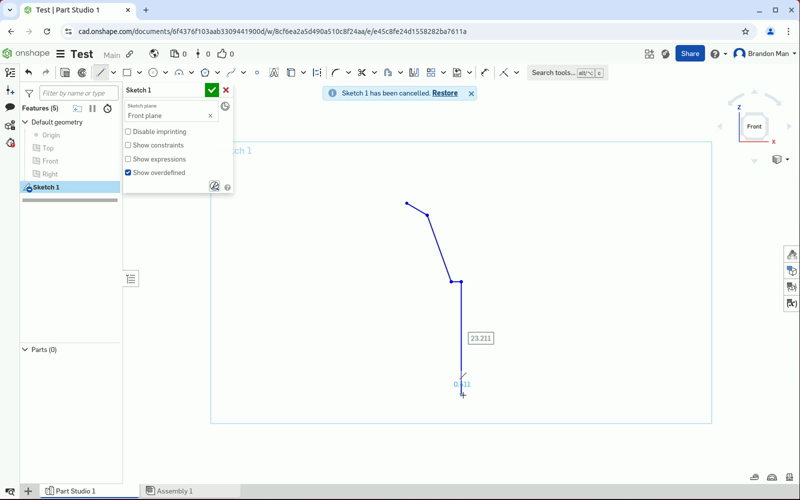
scroll(6)
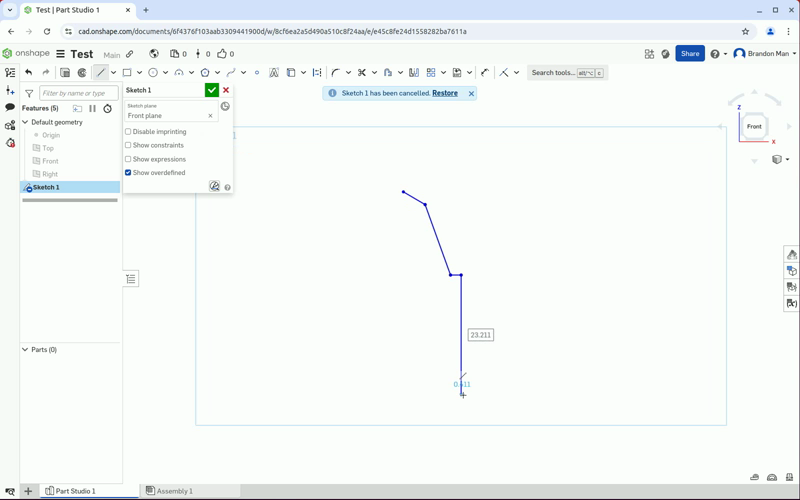
scroll(6)
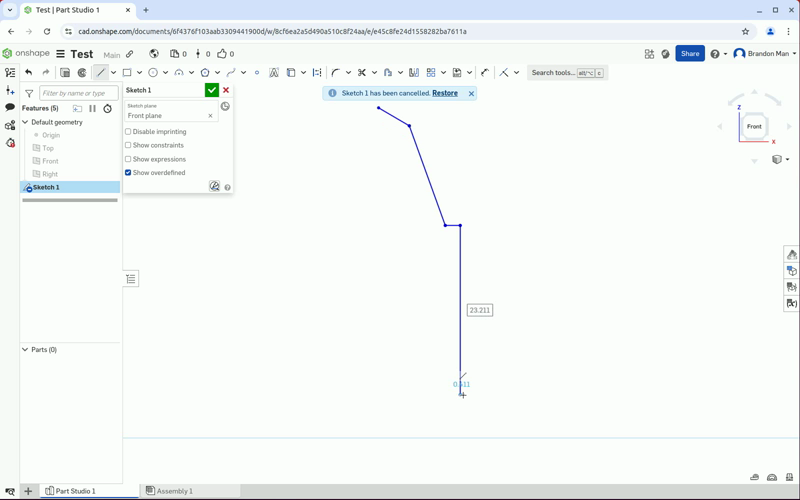
scroll(6)
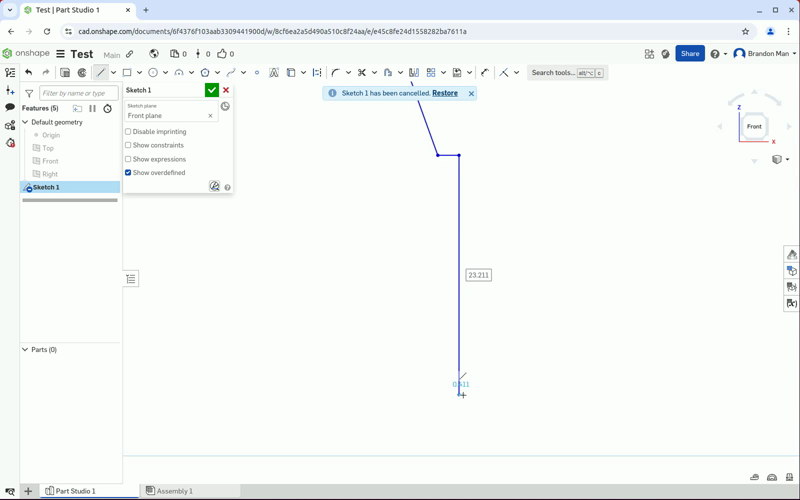
scroll(6)
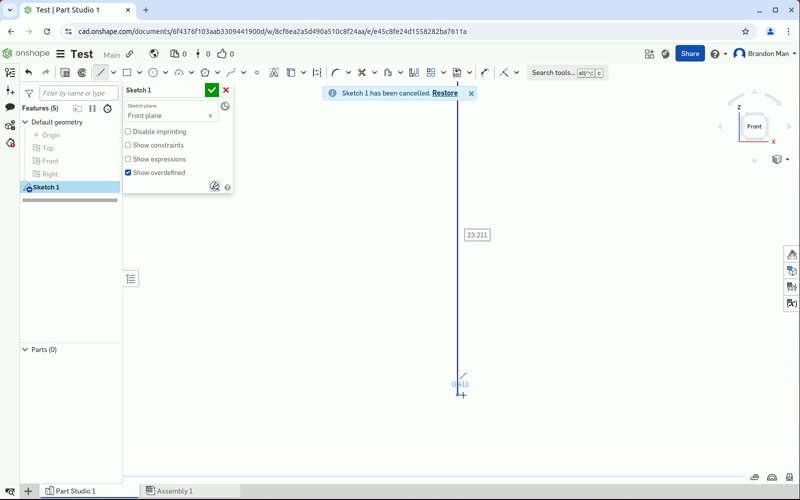
scroll(6)
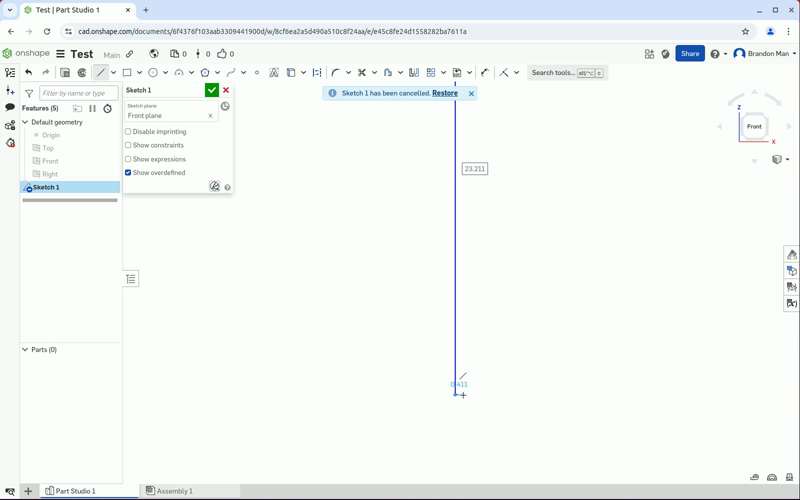
scroll(6)
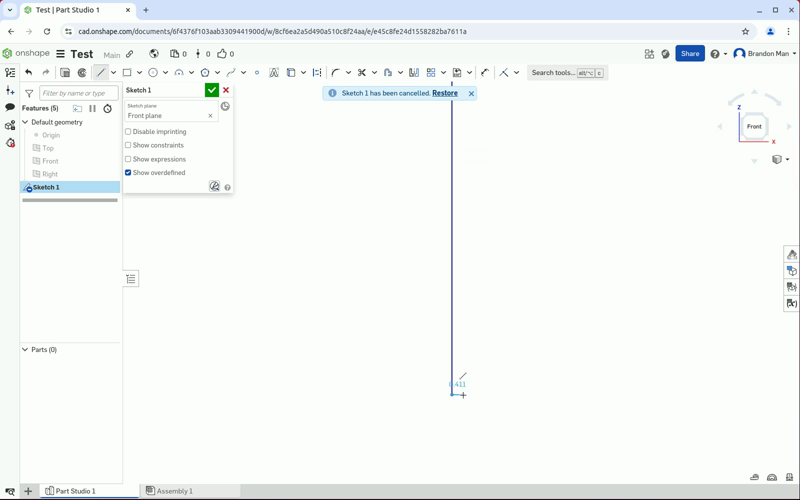
scroll(6)
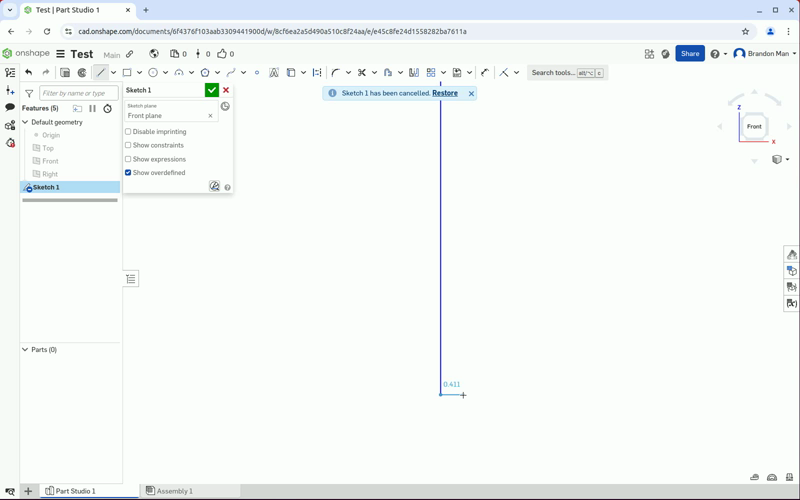
click(463, 394)
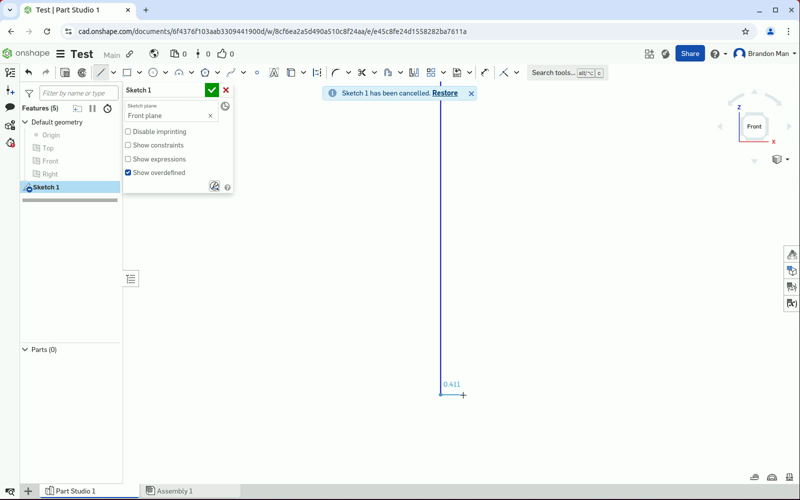
scroll(-6)
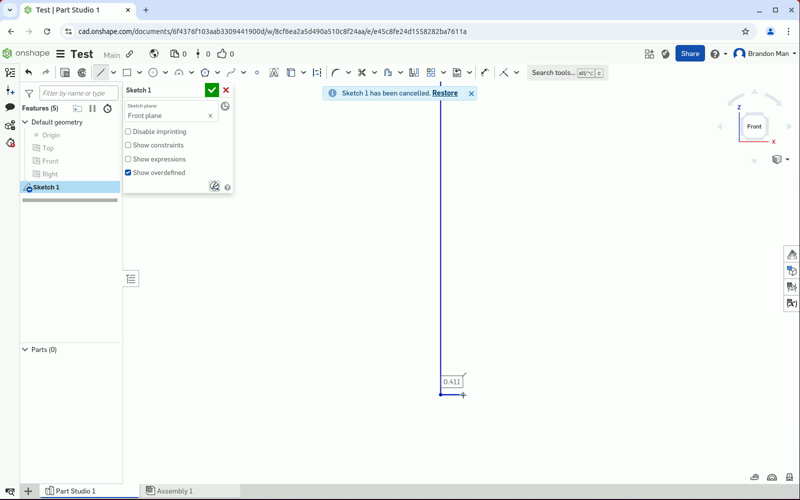
scroll(-6)
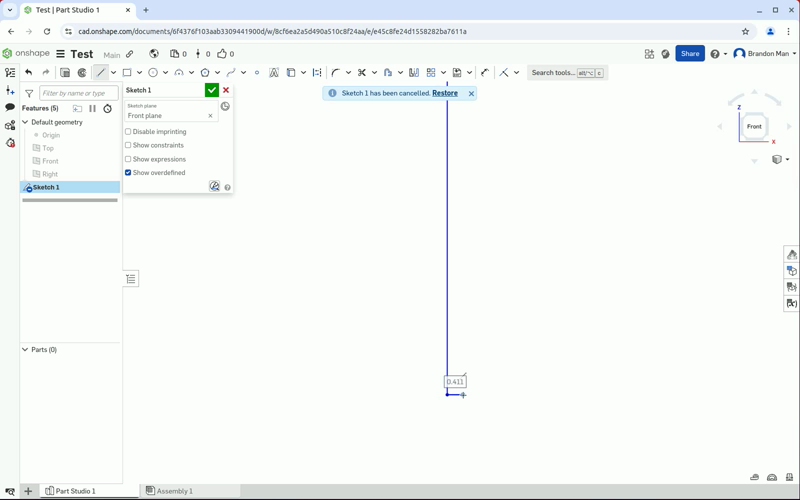
scroll(-6)
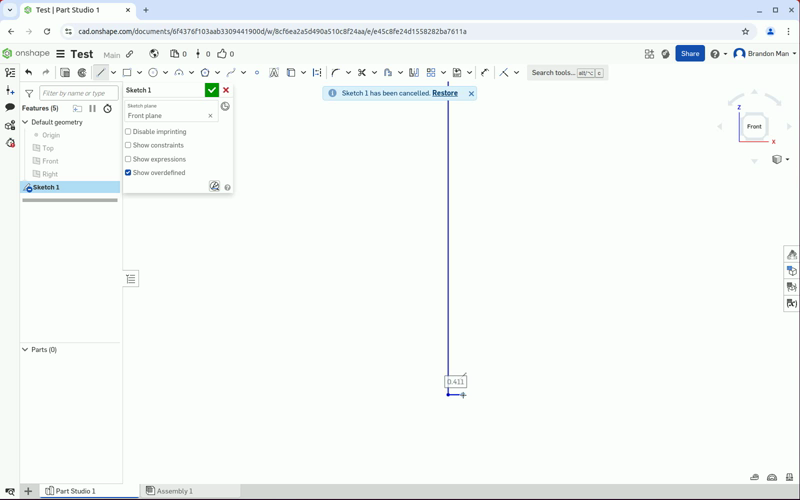
scroll(-6)
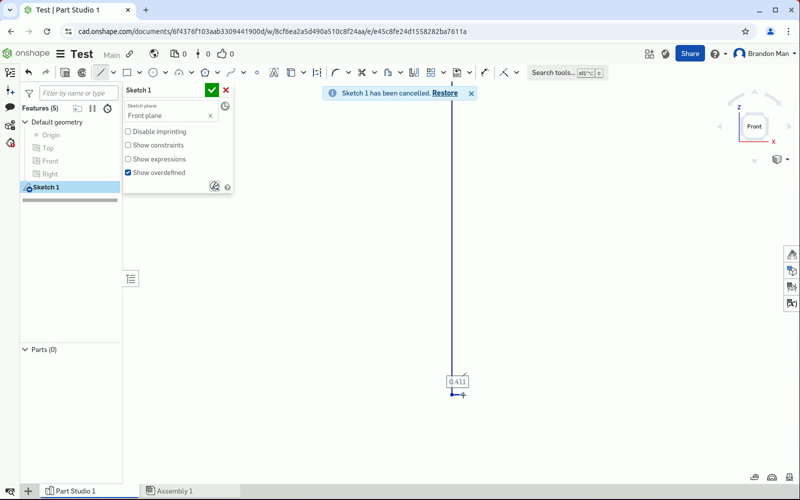
scroll(-6)
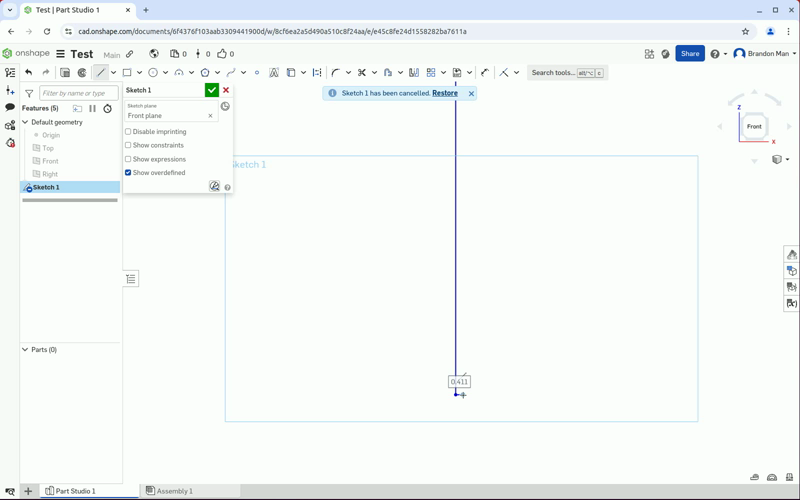
scroll(-6)
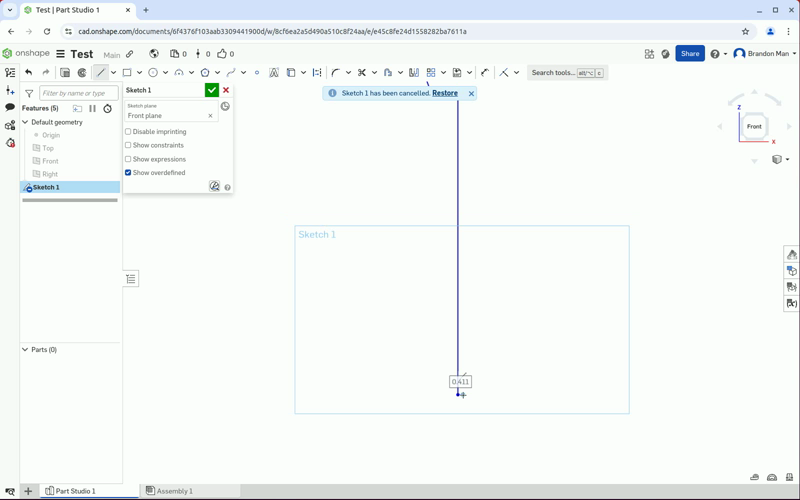
scroll(-6)
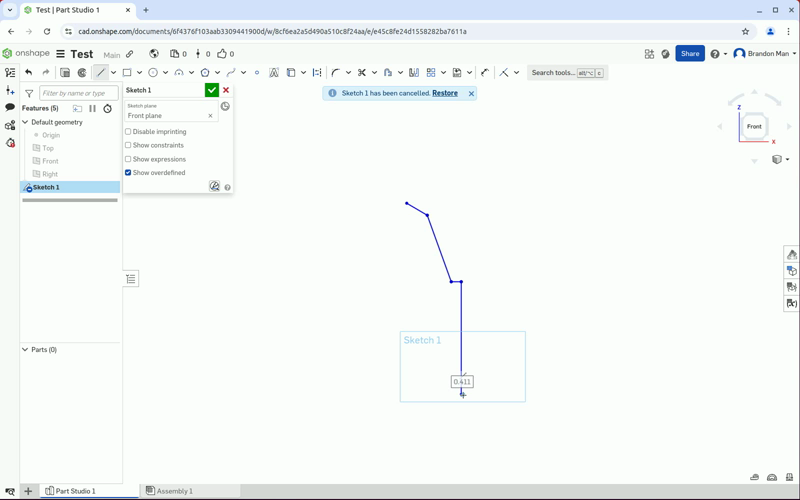
key_up(shift)
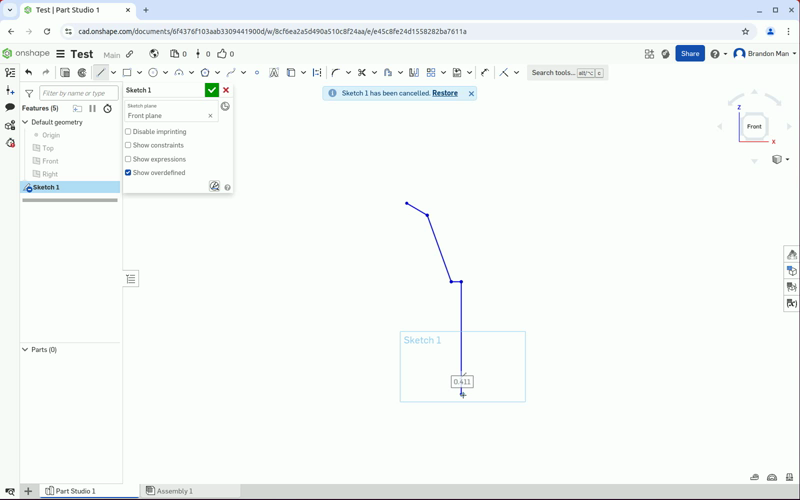
key_down(shift)
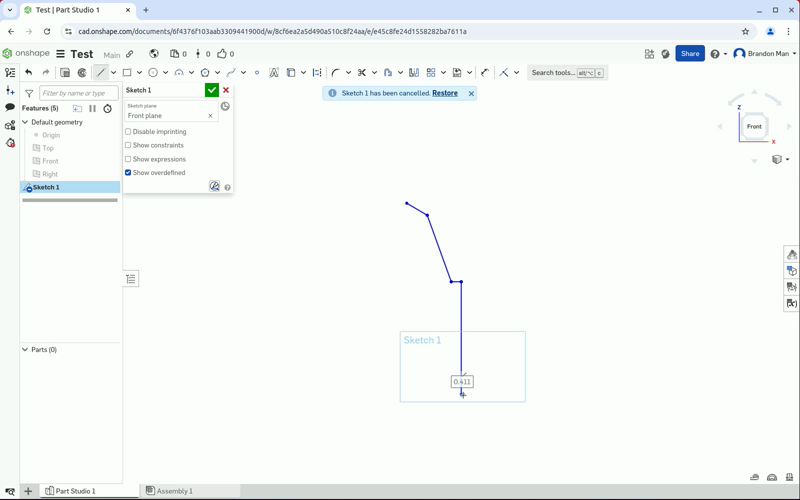
mouse_move(463, 281)
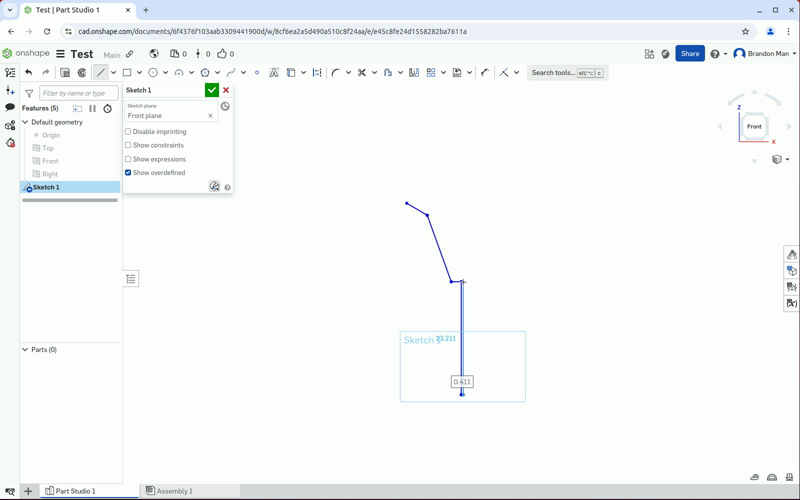
scroll(6)
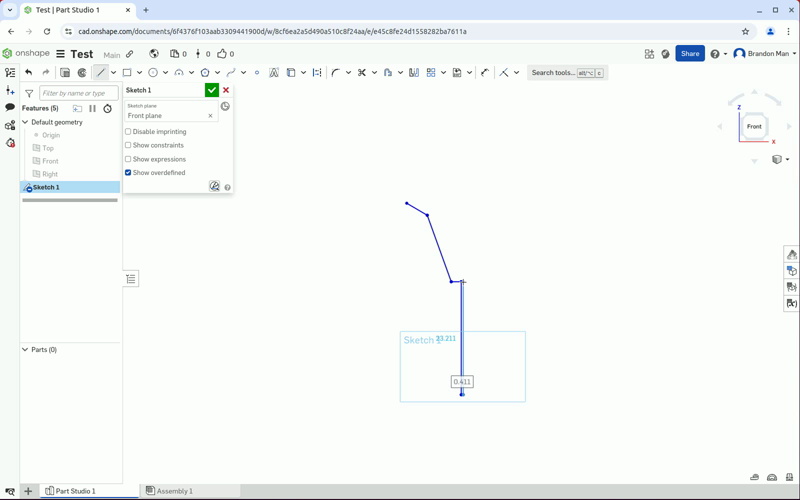
scroll(6)
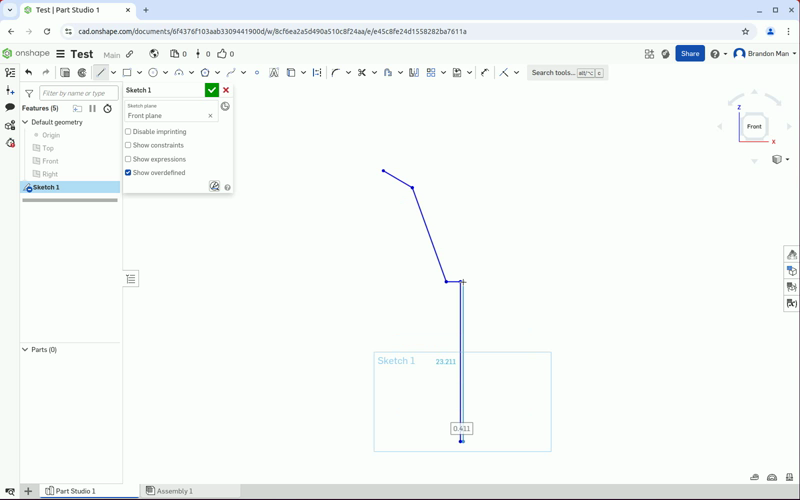
scroll(6)
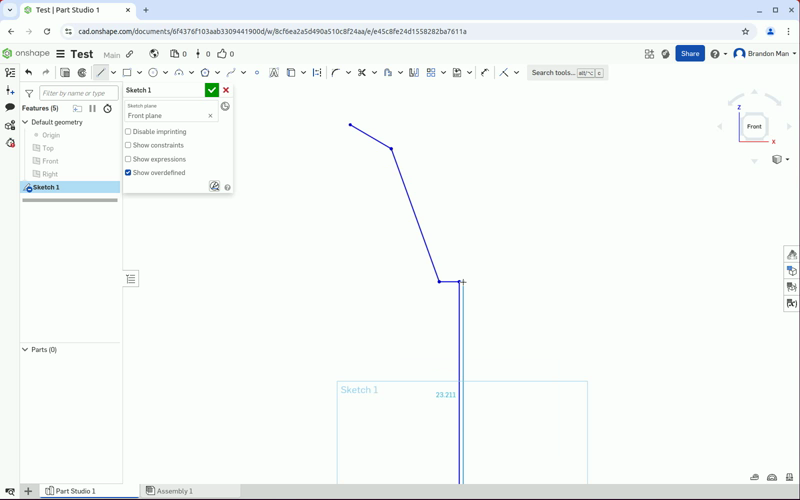
scroll(6)
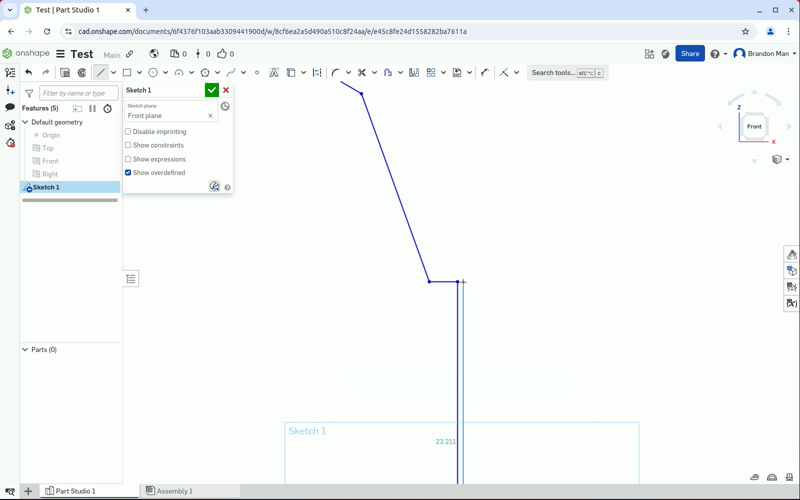
scroll(6)
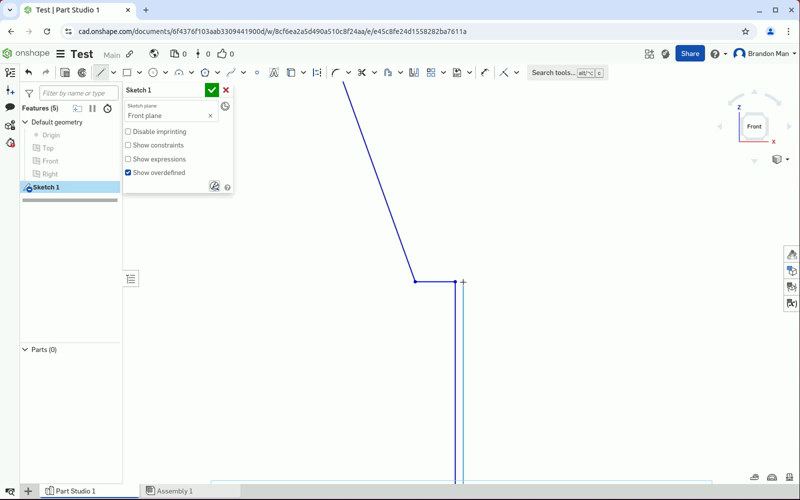
scroll(6)
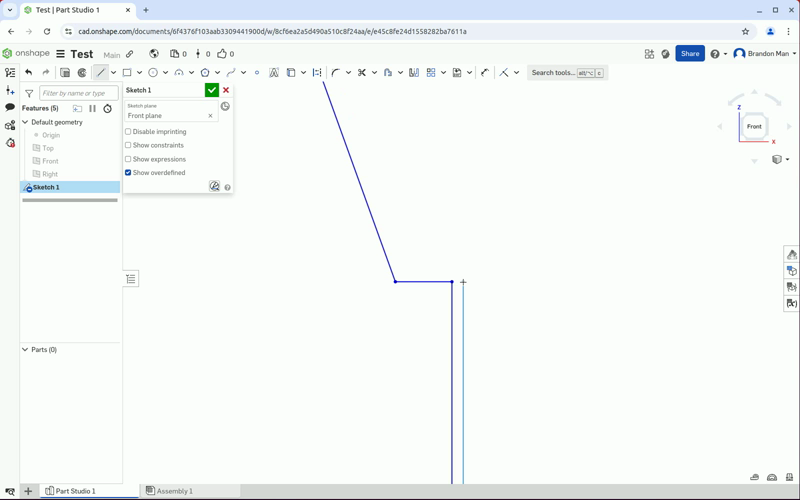
scroll(6)
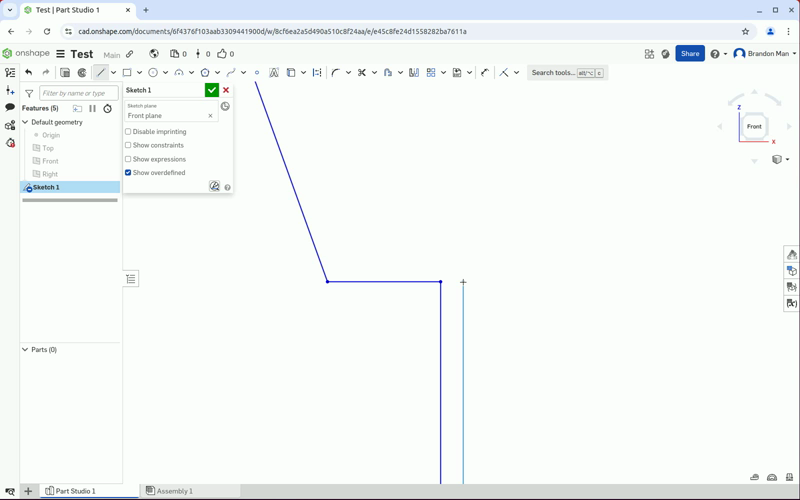
click(463, 281)
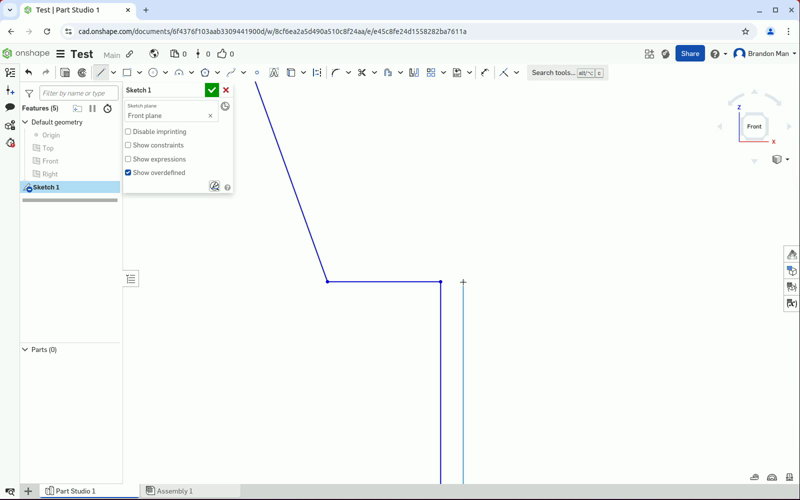
scroll(-6)
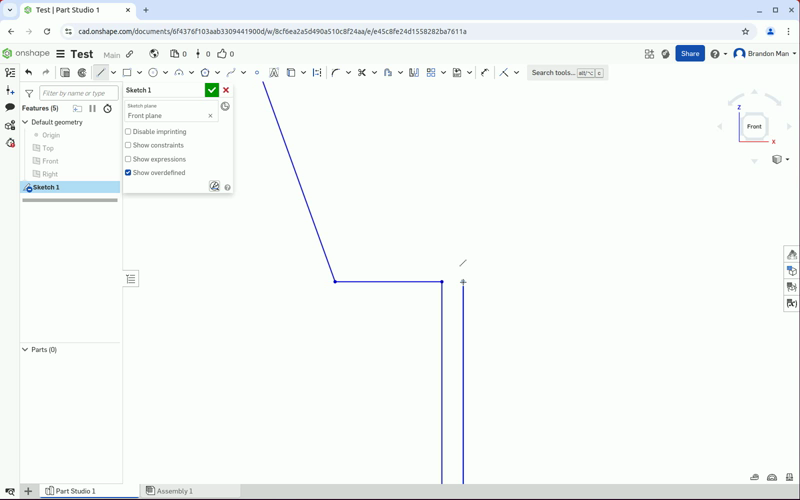
scroll(-6)
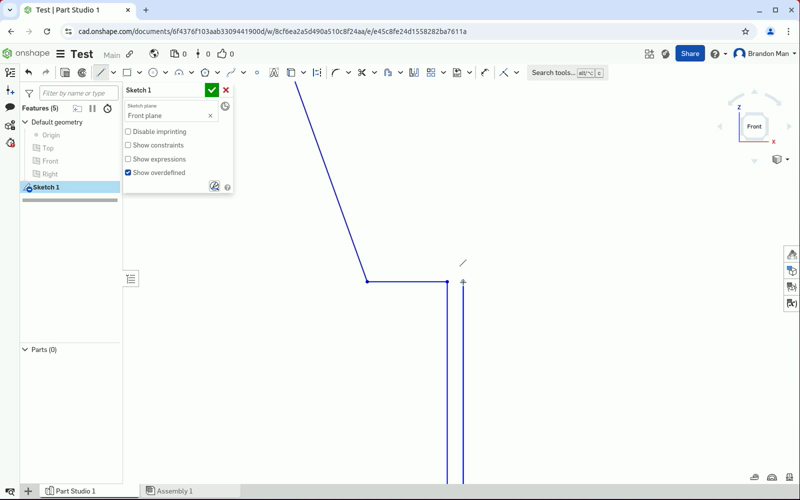
scroll(-6)
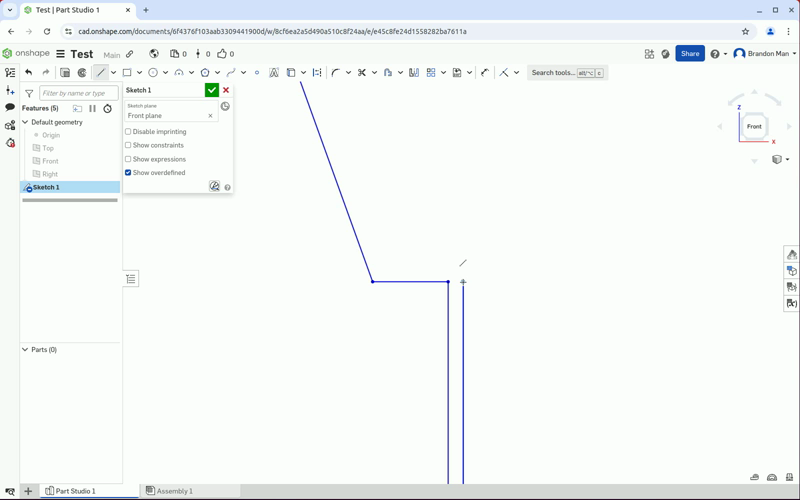
scroll(-6)
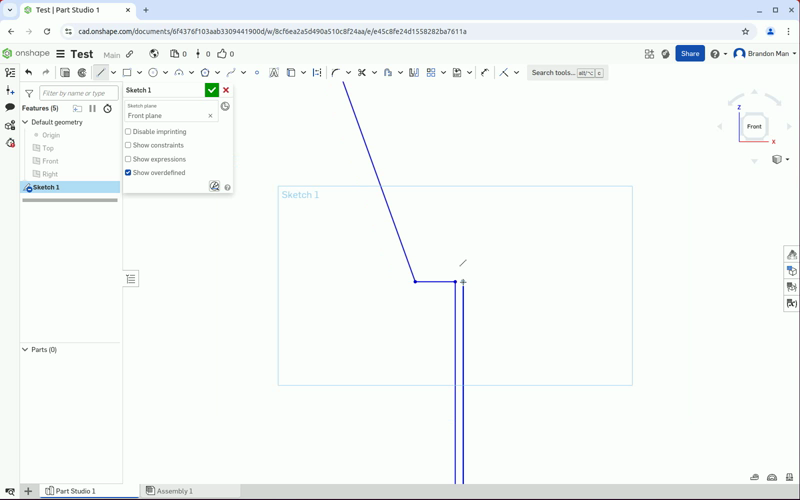
scroll(-6)
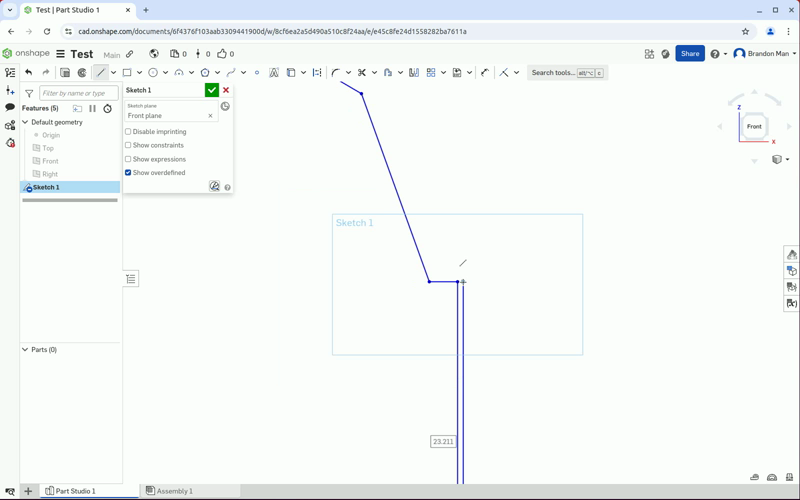
scroll(-6)
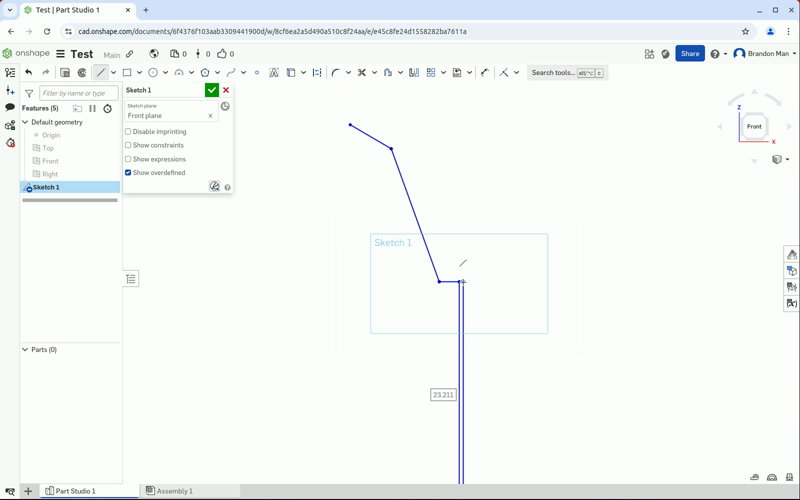
scroll(-6)
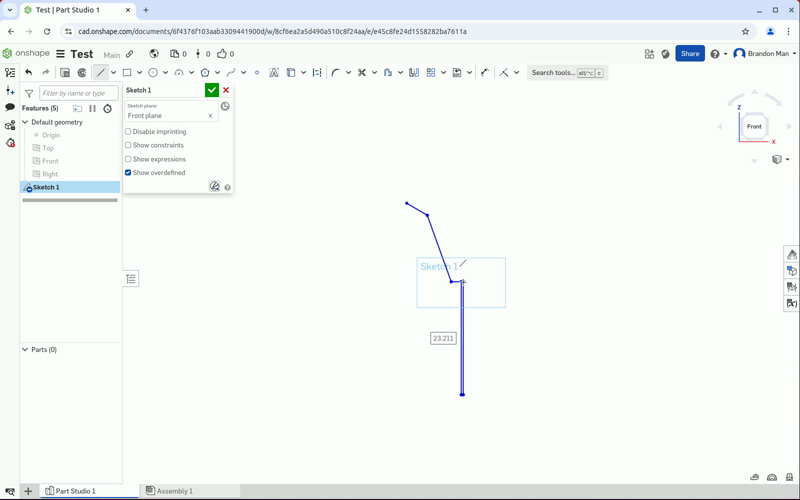
key_up(shift)
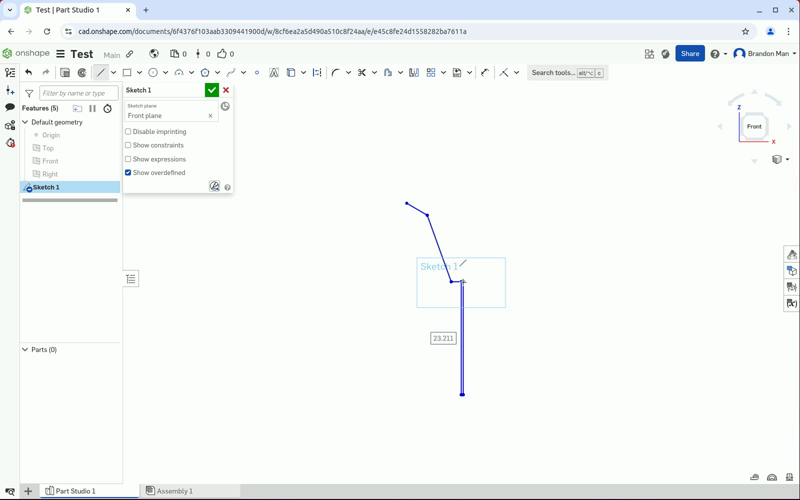
key_down(shift)
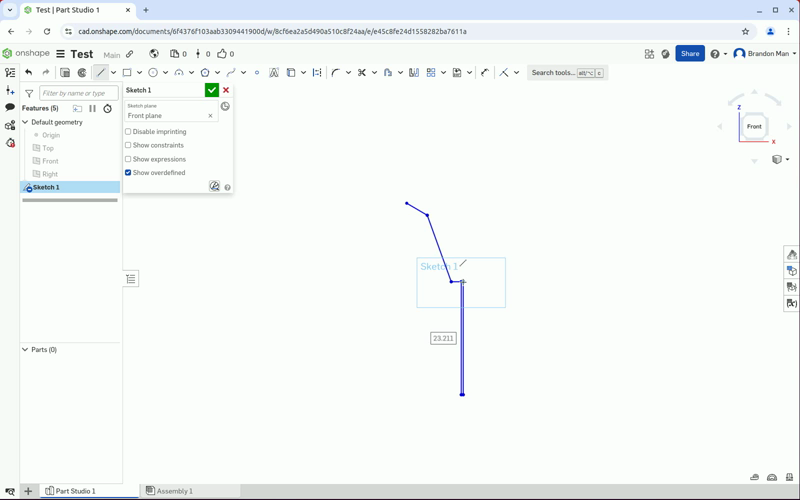
mouse_move(493, 281)
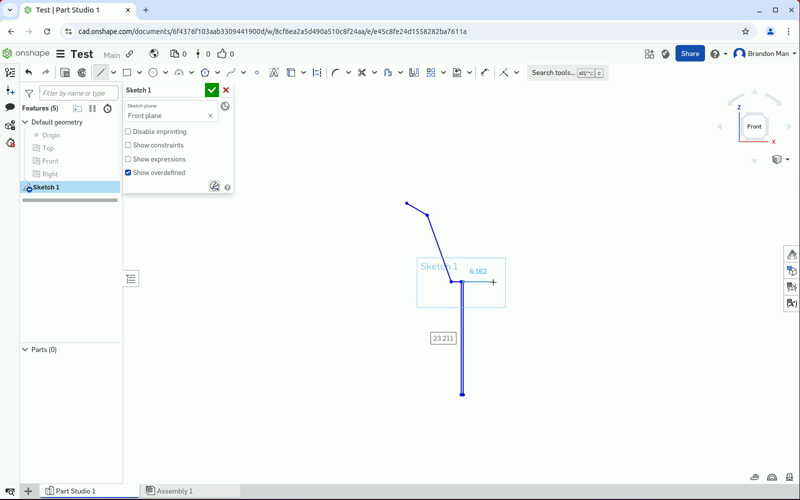
mouse_move(463, 279)
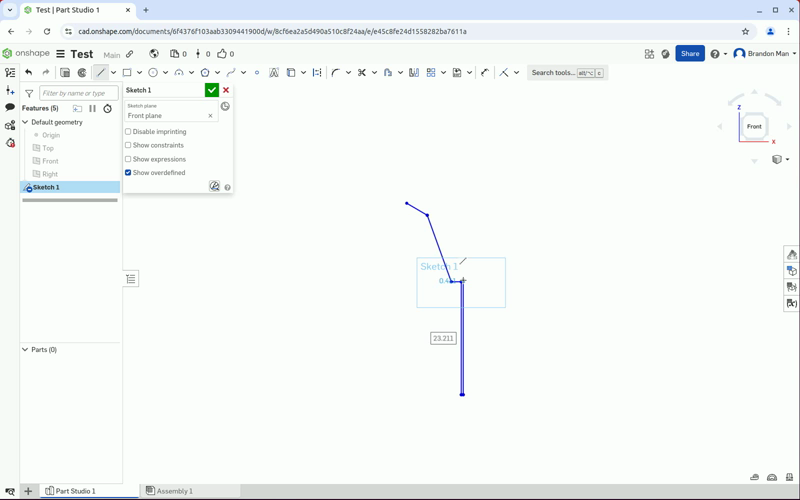
scroll(6)
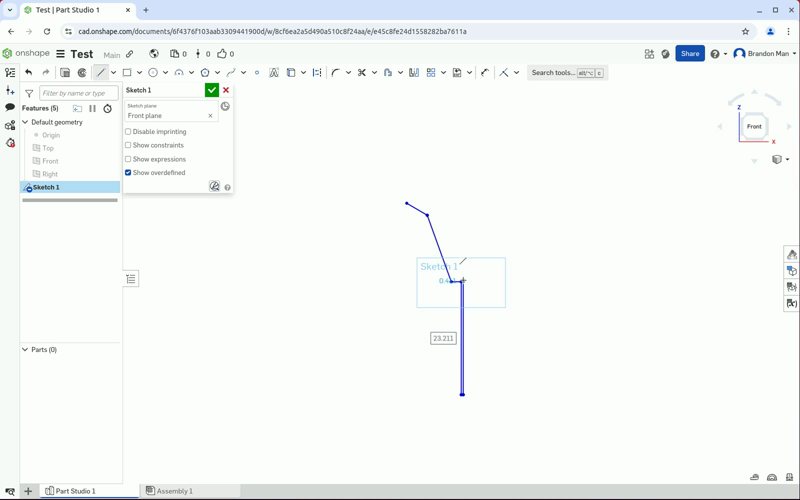
scroll(6)
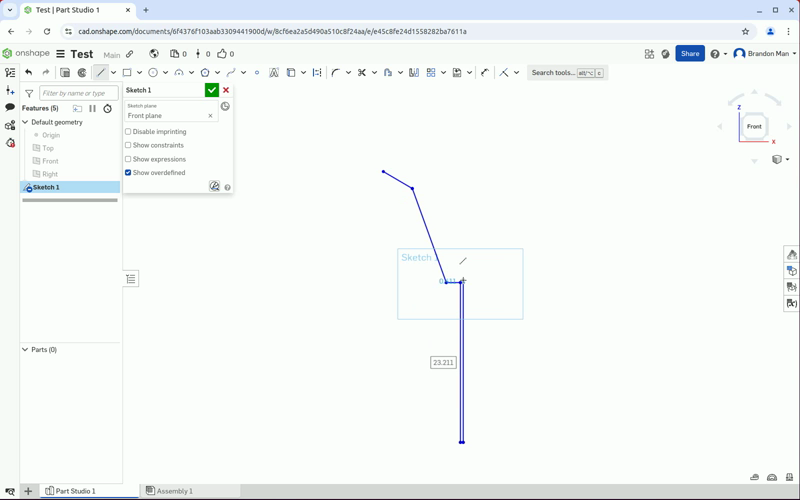
scroll(6)
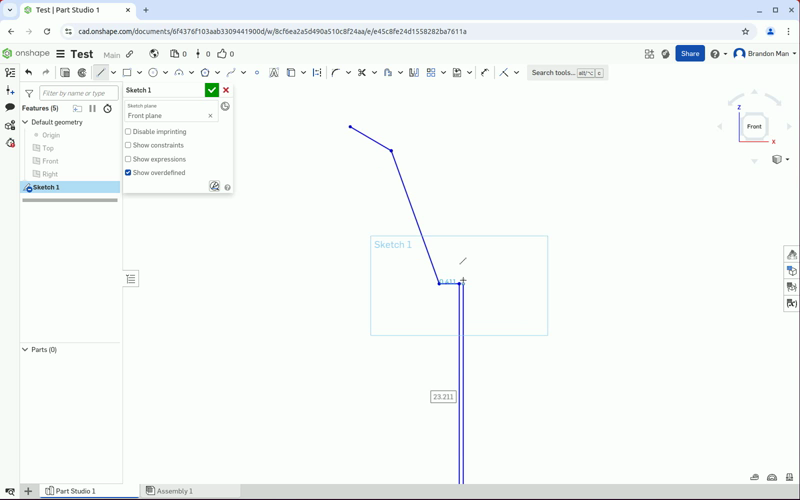
scroll(6)
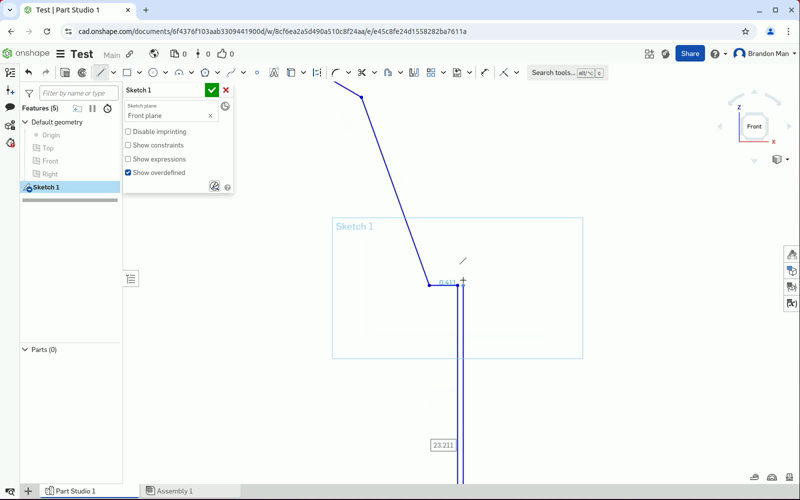
scroll(6)
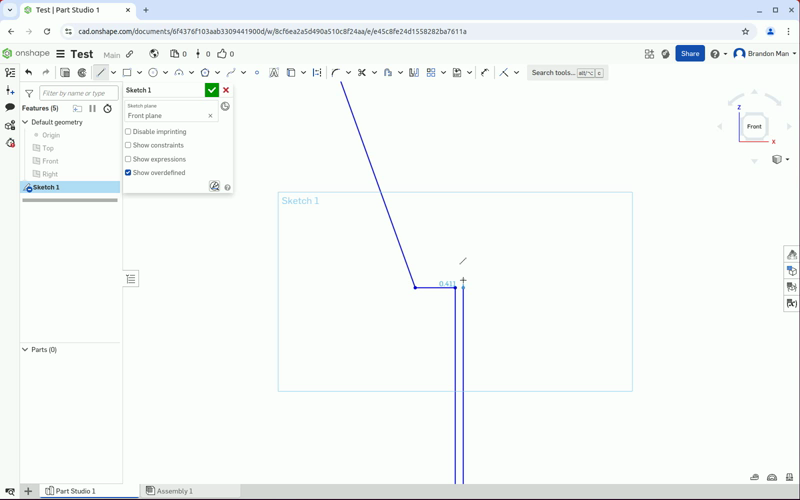
scroll(6)
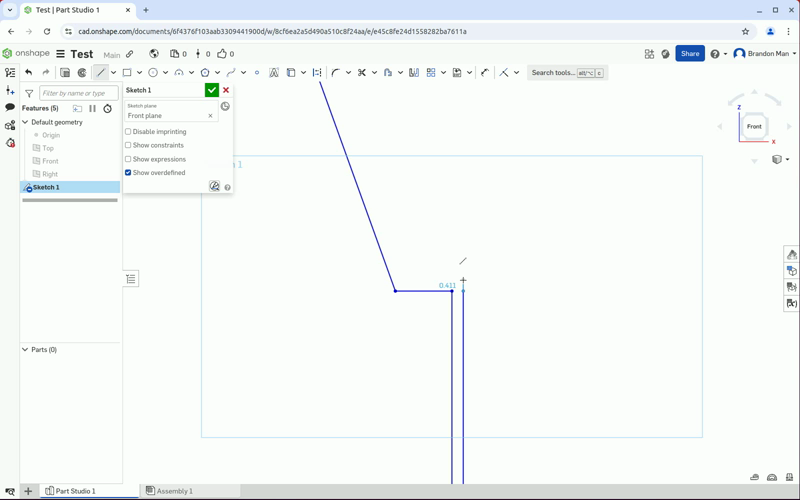
scroll(6)
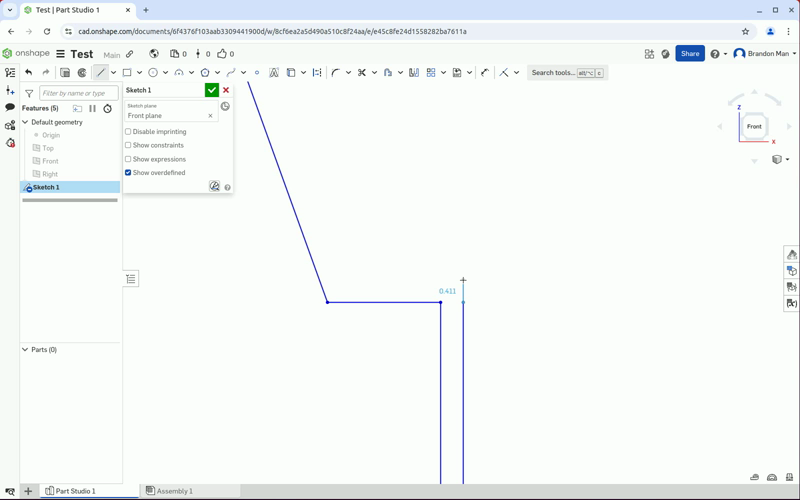
click(463, 279)
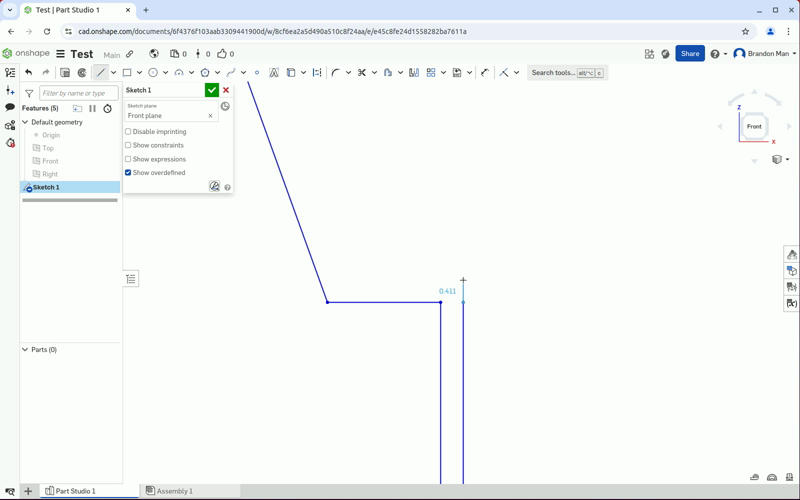
scroll(-6)
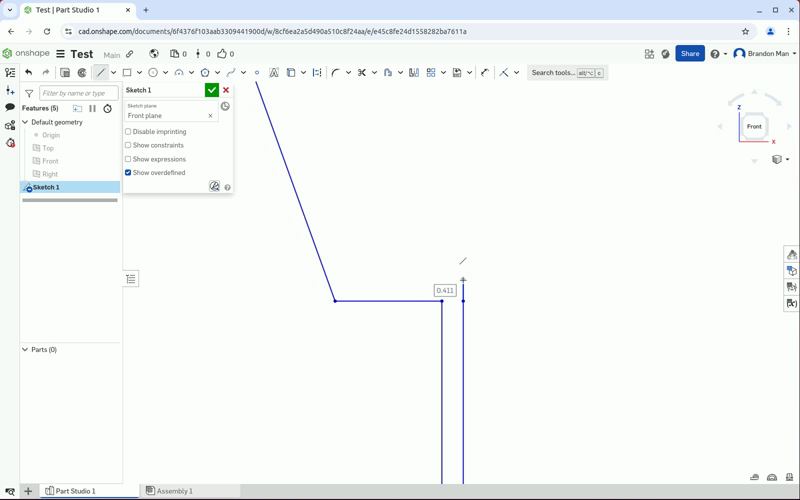
scroll(-6)
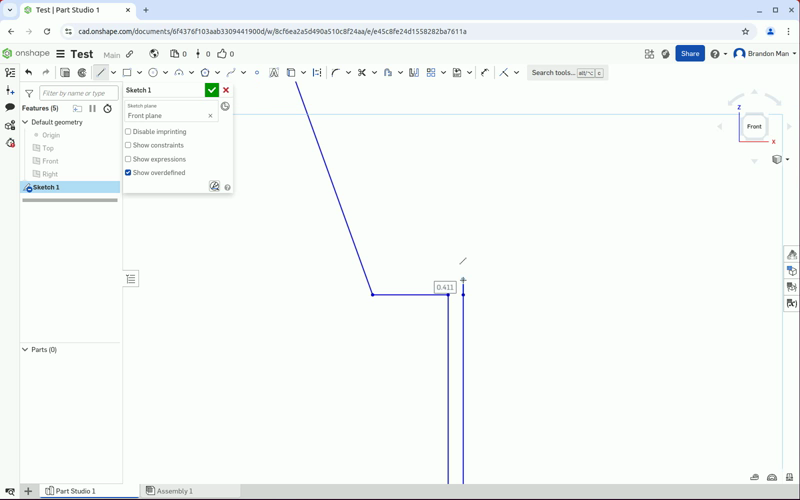
scroll(-6)
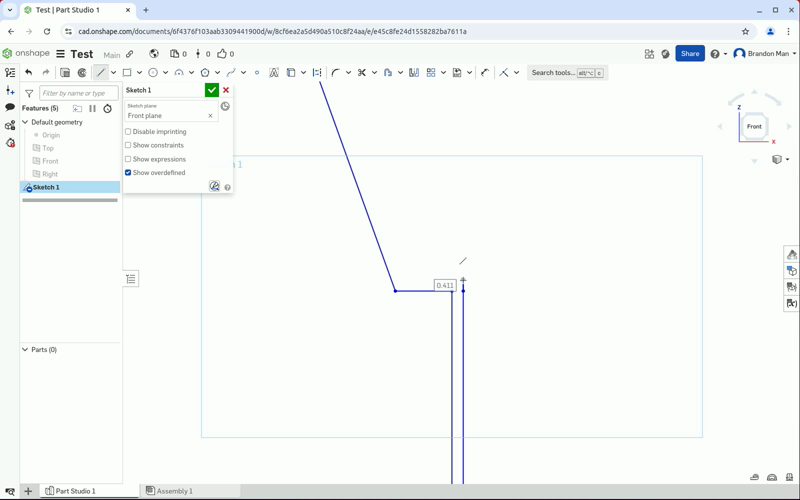
scroll(-6)
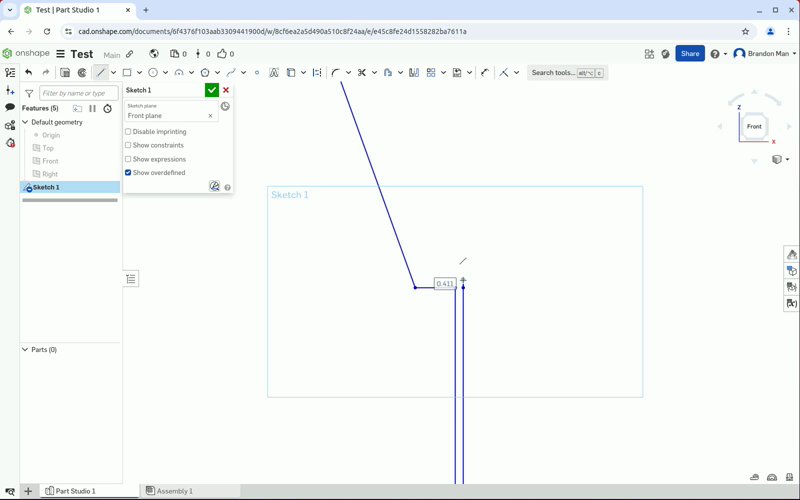
scroll(-6)
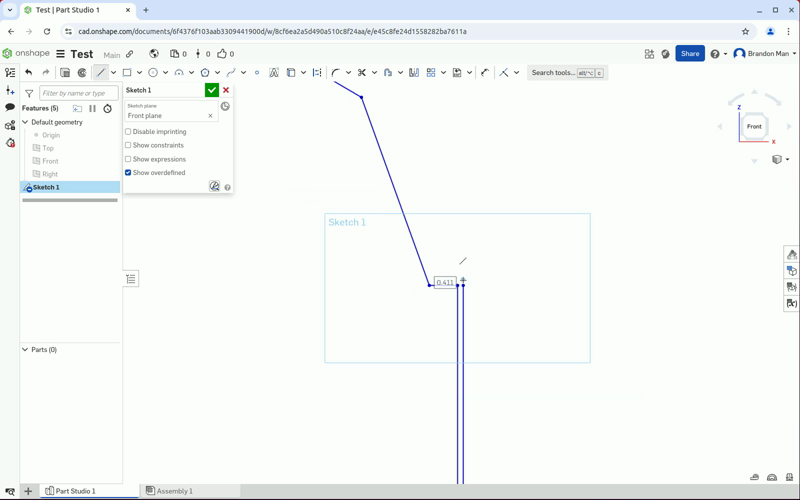
scroll(-6)
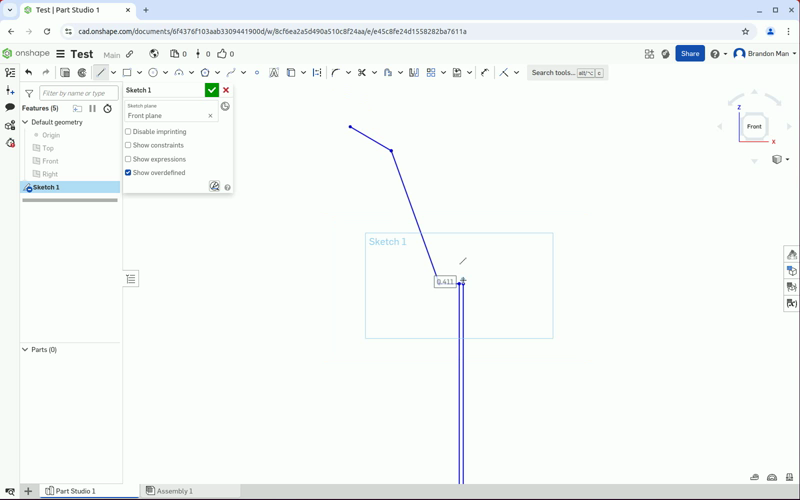
scroll(-6)
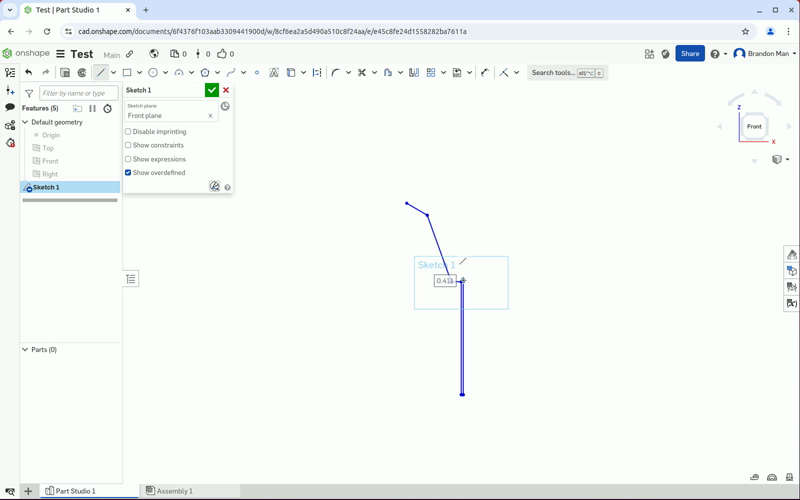
key_up(shift)
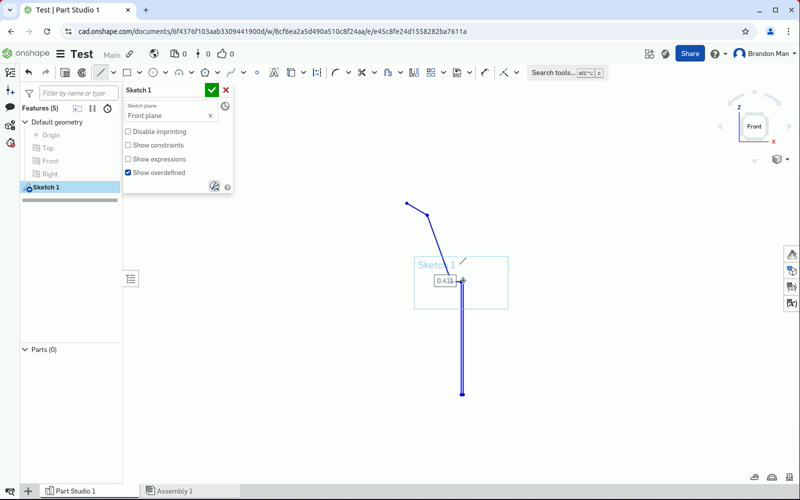
key_down(shift)
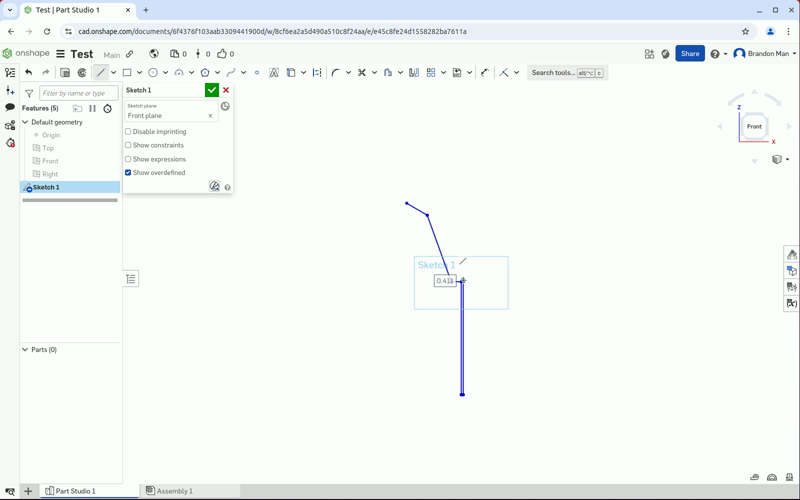
mouse_move(493, 279)
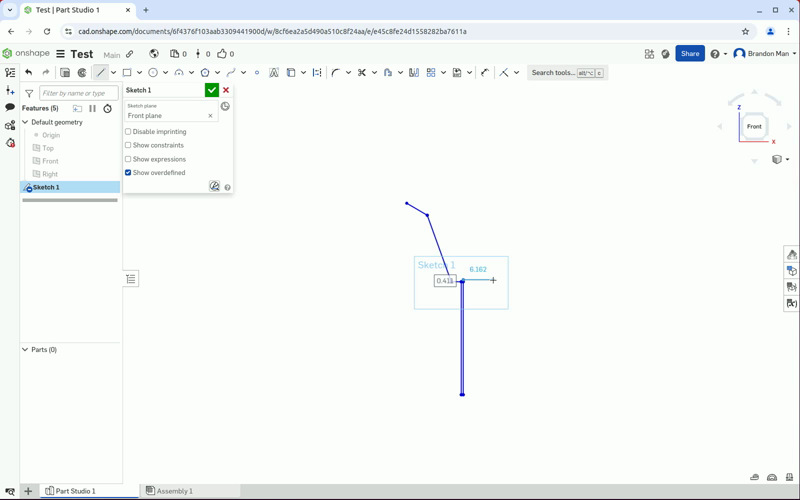
mouse_move(453, 279)
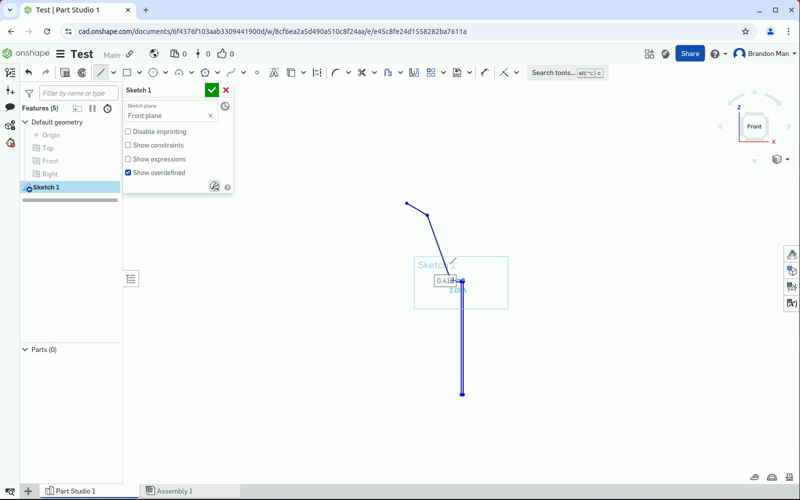
scroll(6)
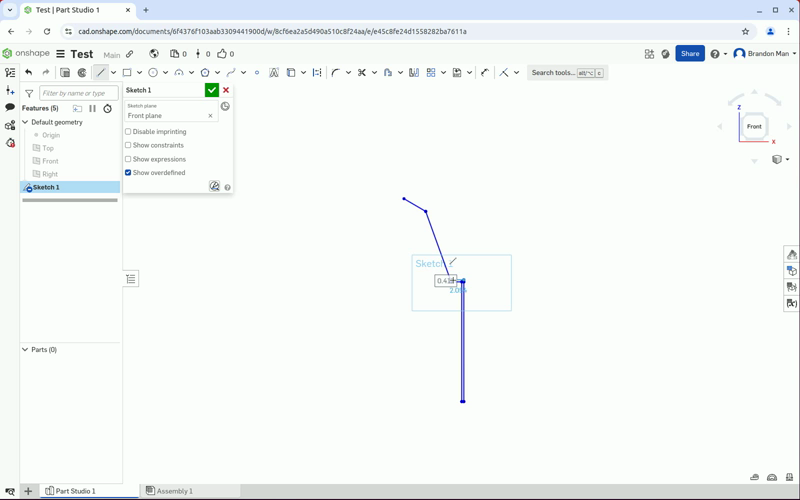
scroll(6)
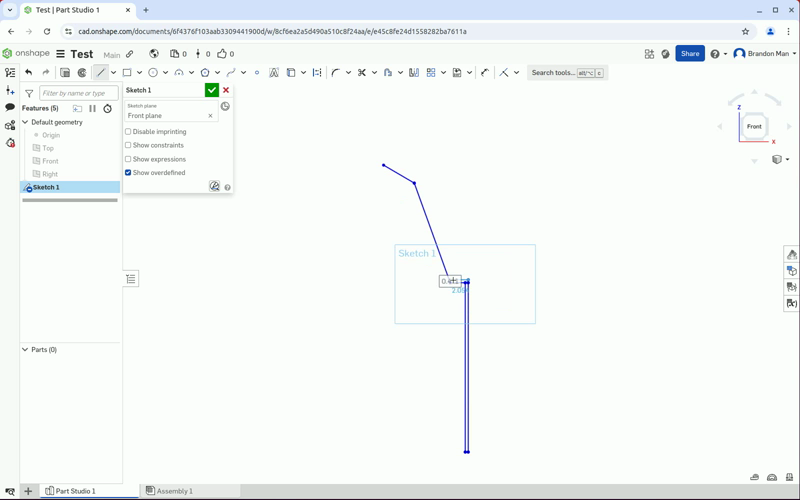
scroll(6)
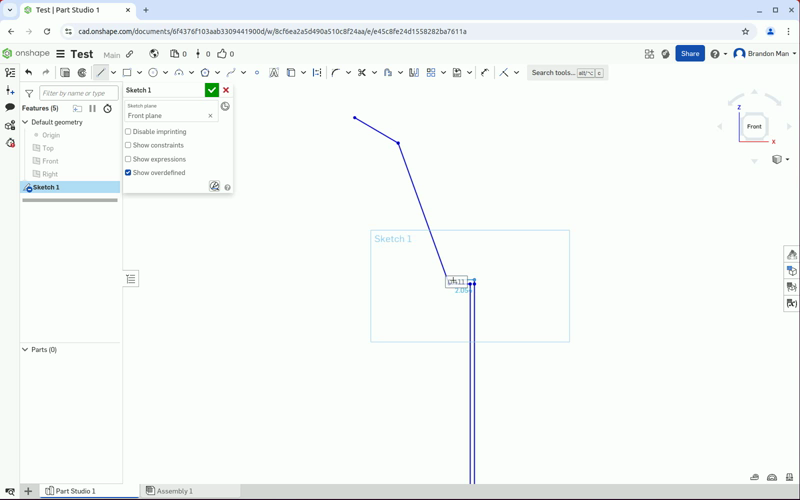
scroll(6)
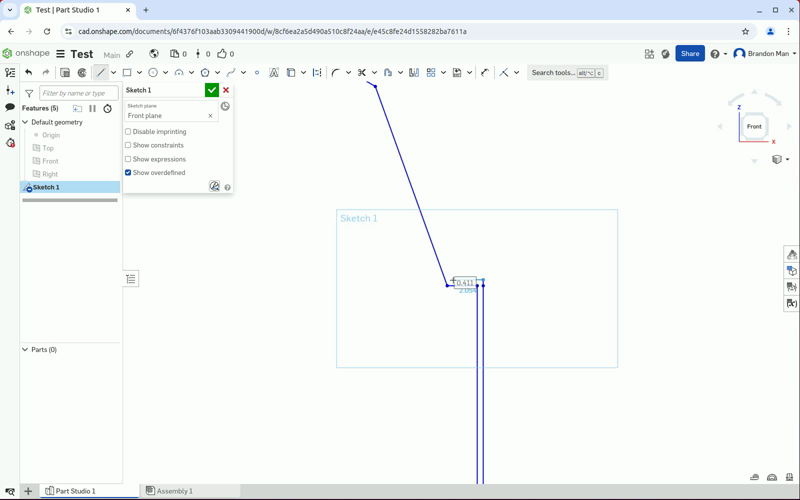
scroll(6)
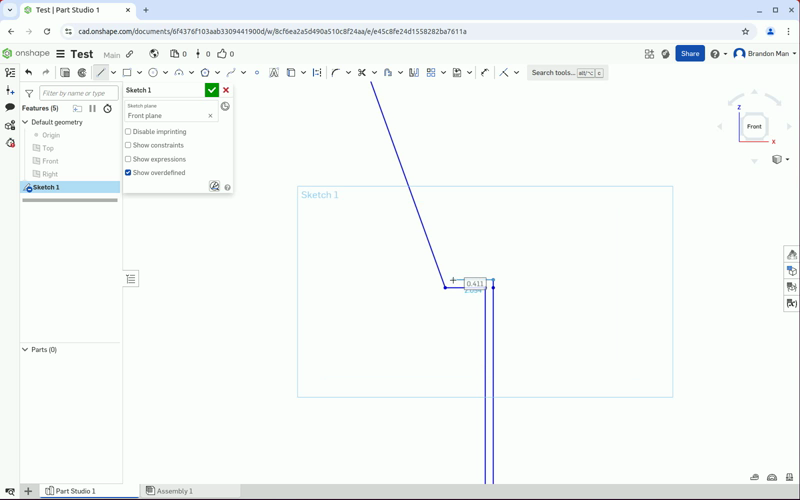
scroll(6)
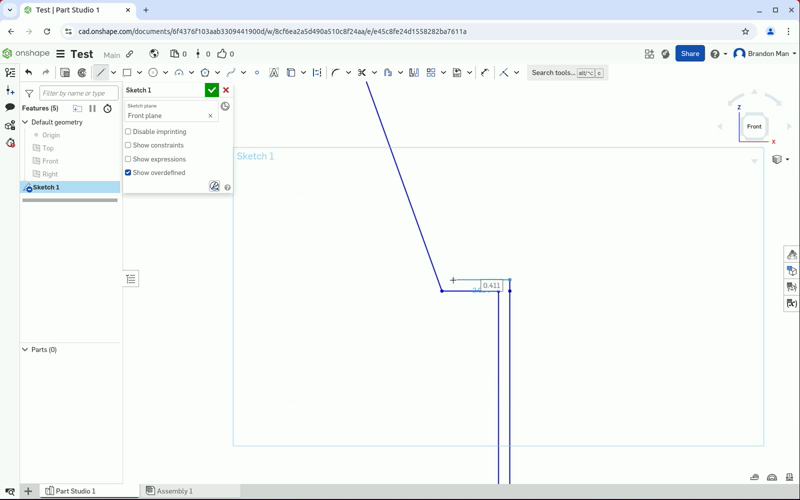
scroll(6)
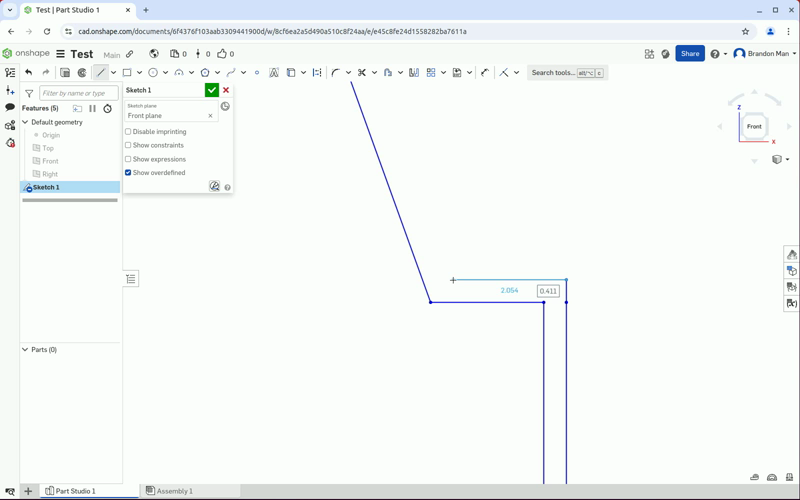
click(453, 279)
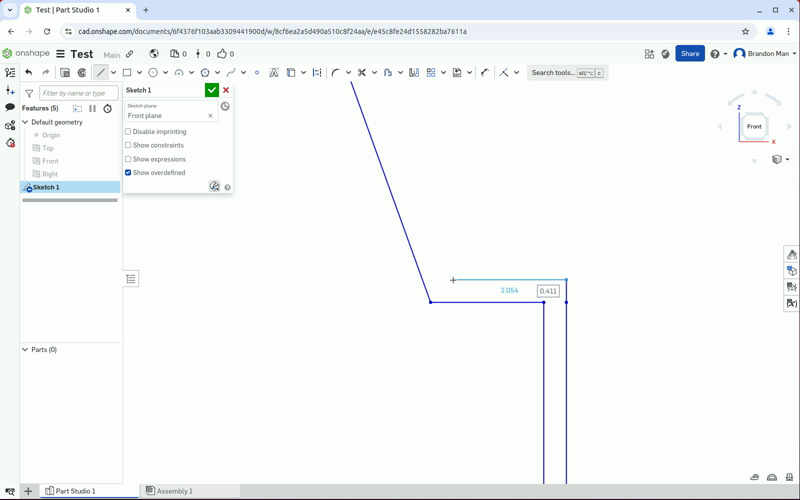
scroll(-6)
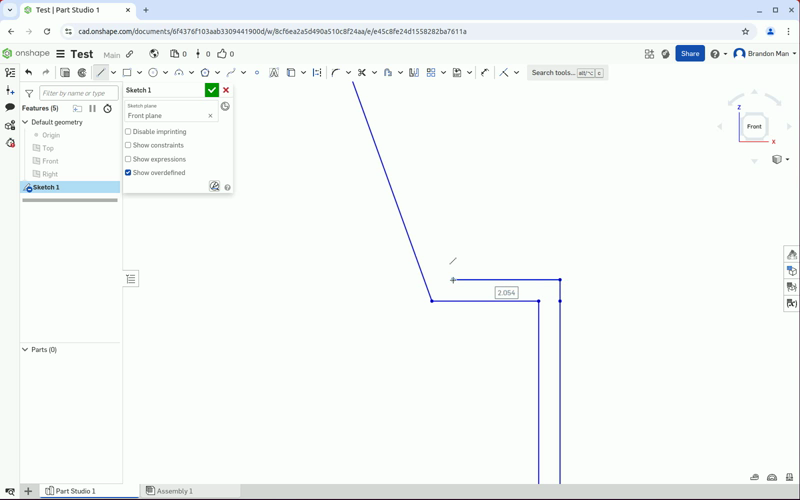
scroll(-6)
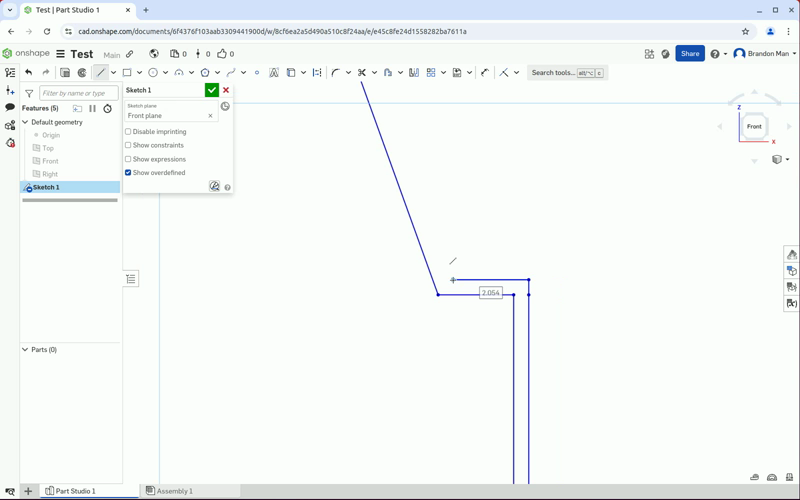
scroll(-6)
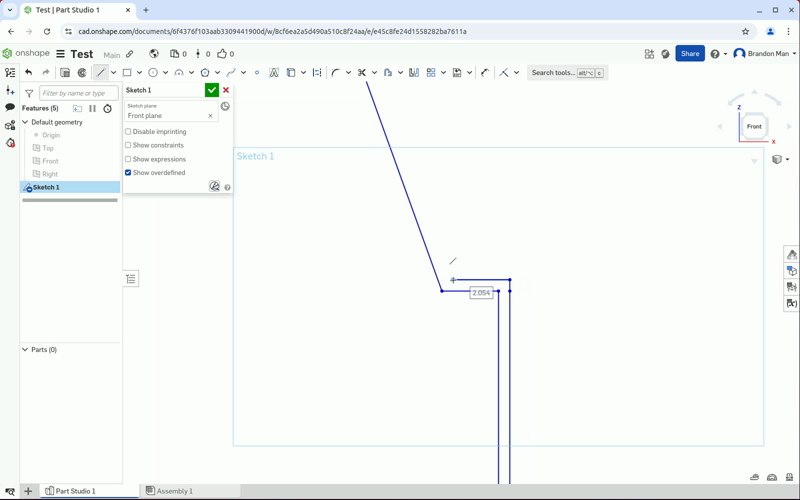
scroll(-6)
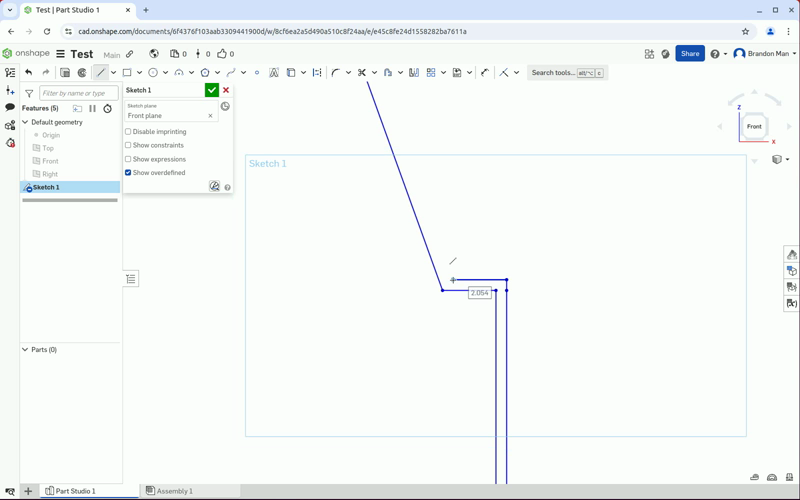
scroll(-6)
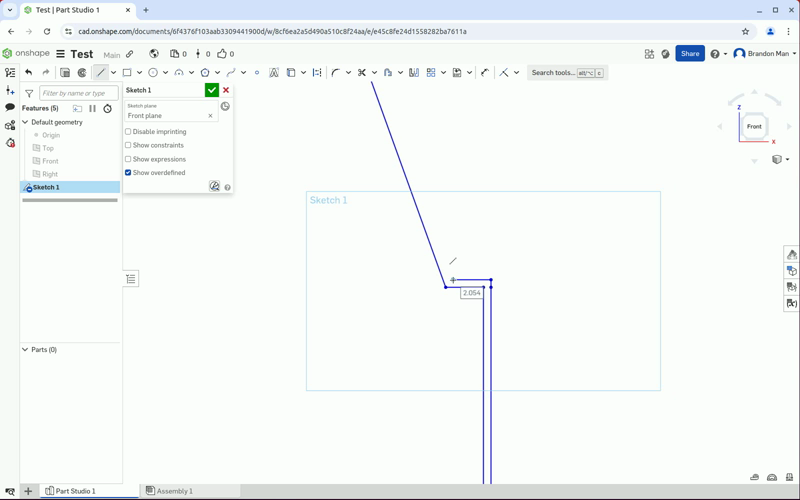
scroll(-6)
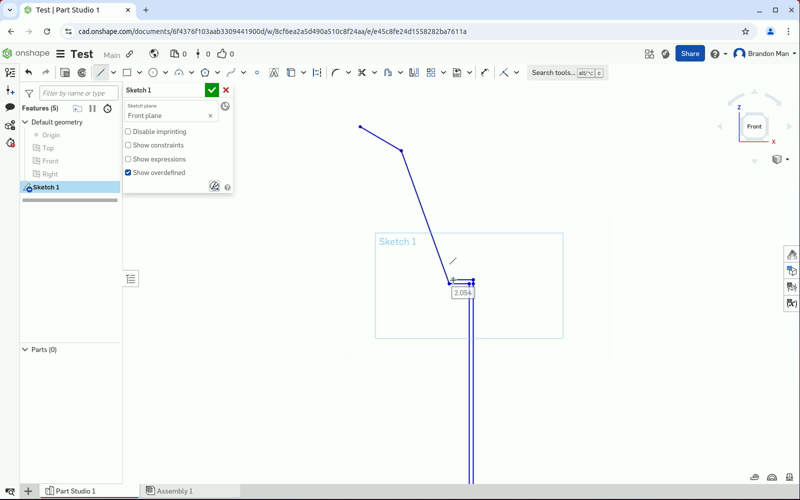
scroll(-6)
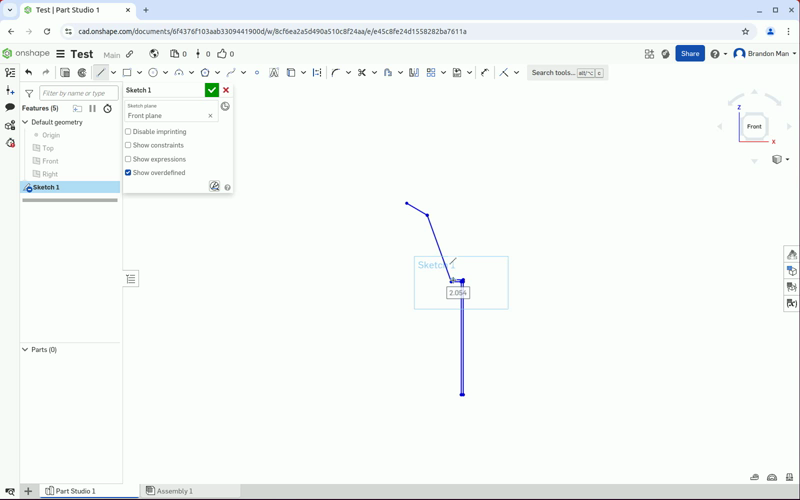
key_up(shift)
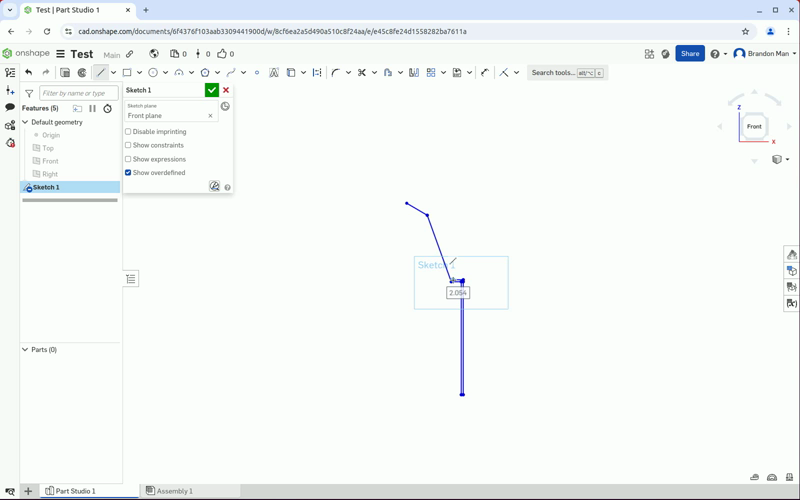
key_down(shift)
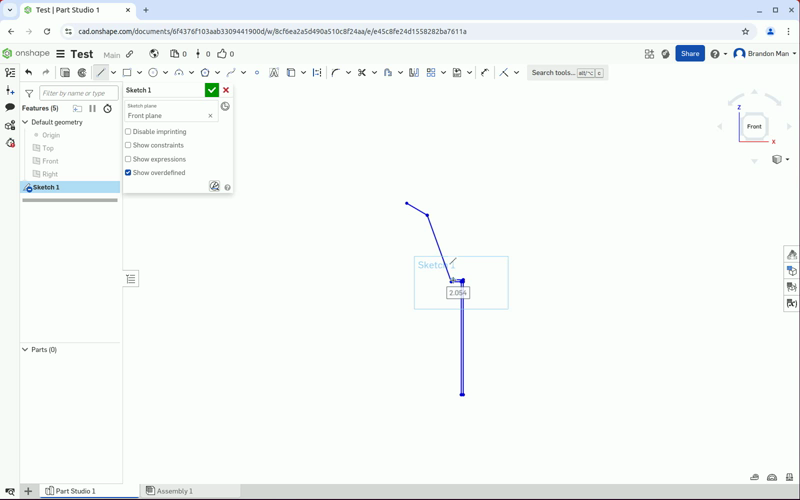
mouse_move(429, 215)
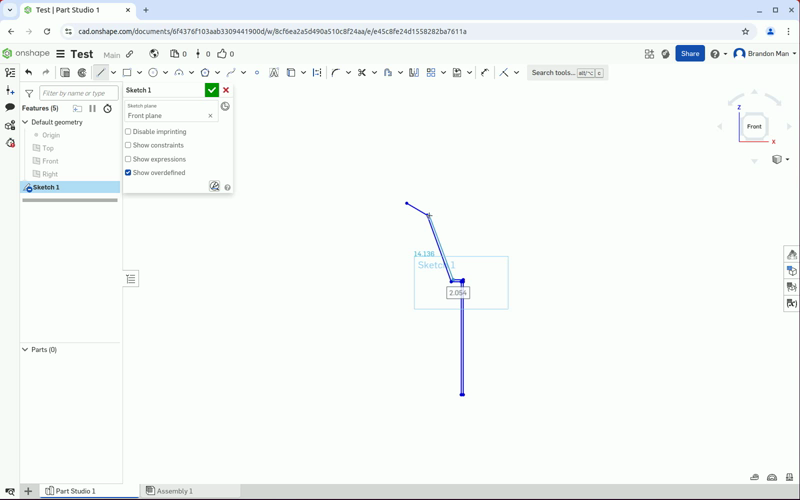
scroll(6)
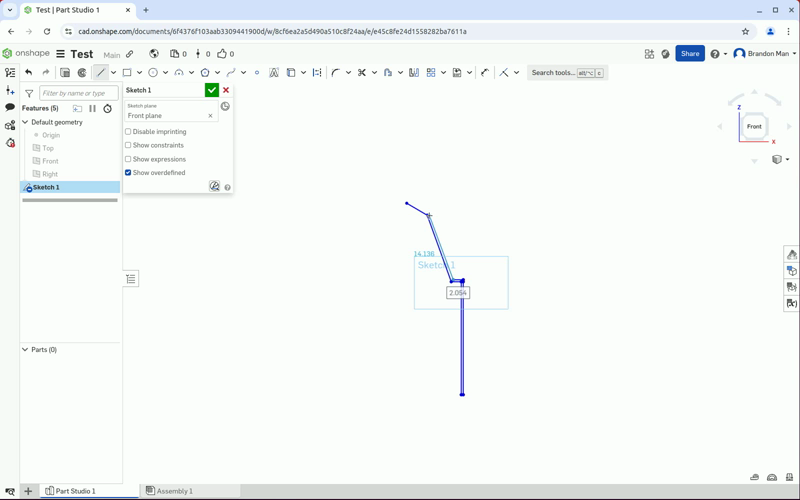
scroll(6)
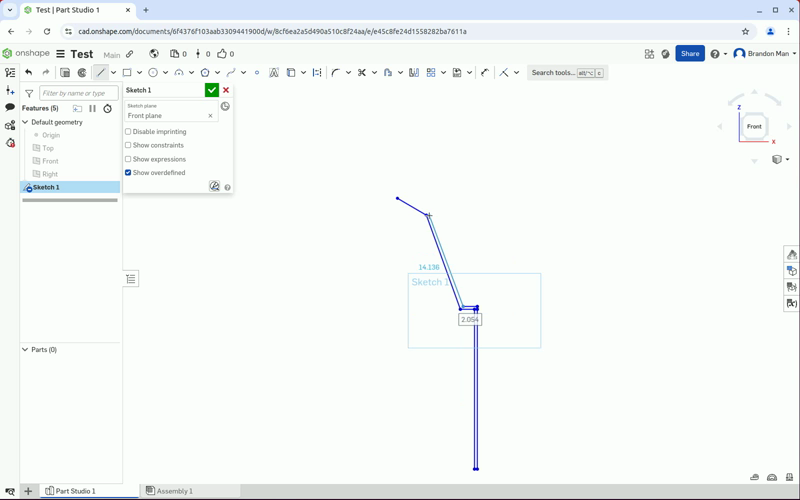
scroll(6)
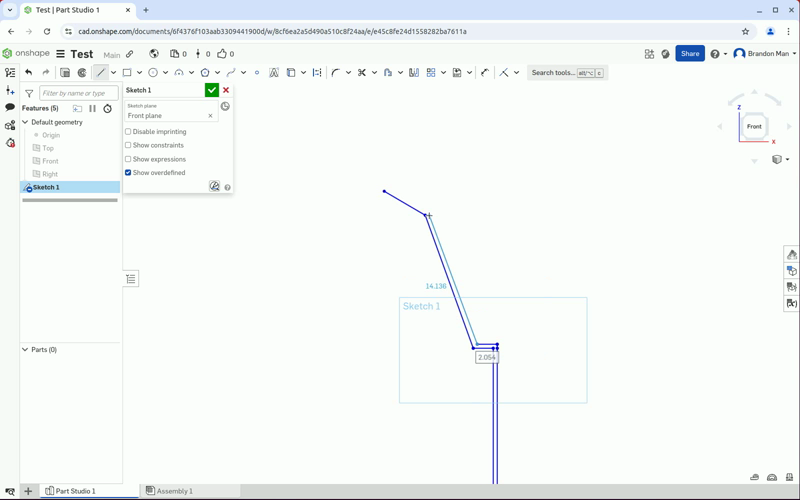
scroll(6)
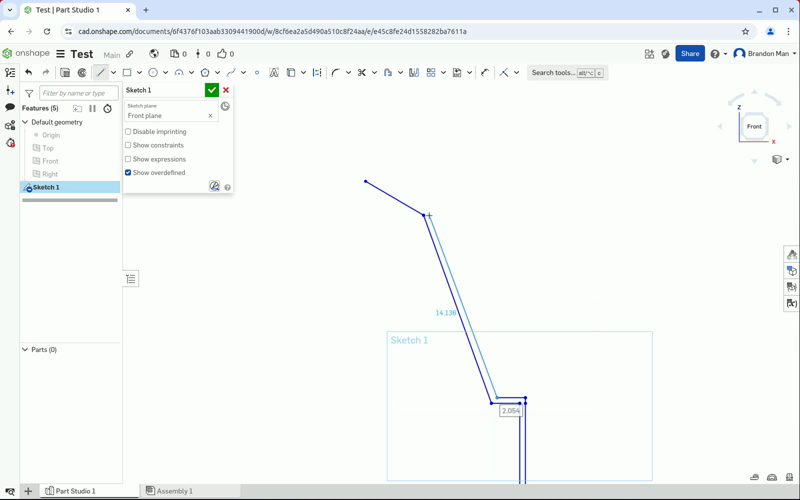
scroll(6)
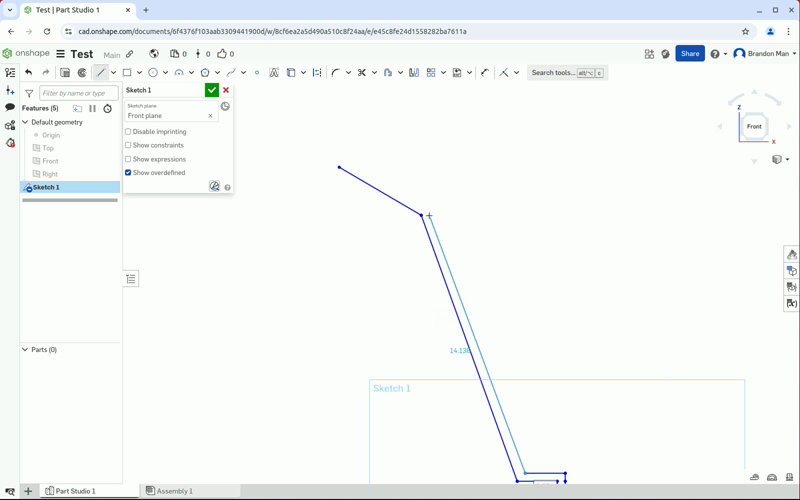
scroll(6)
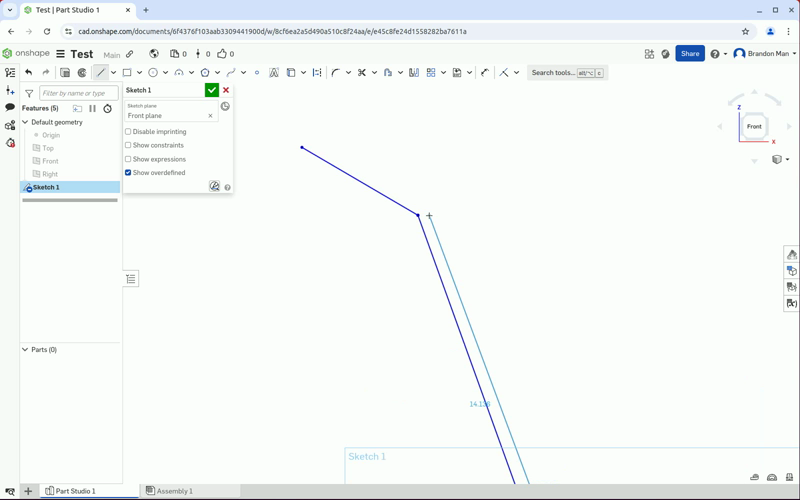
scroll(6)
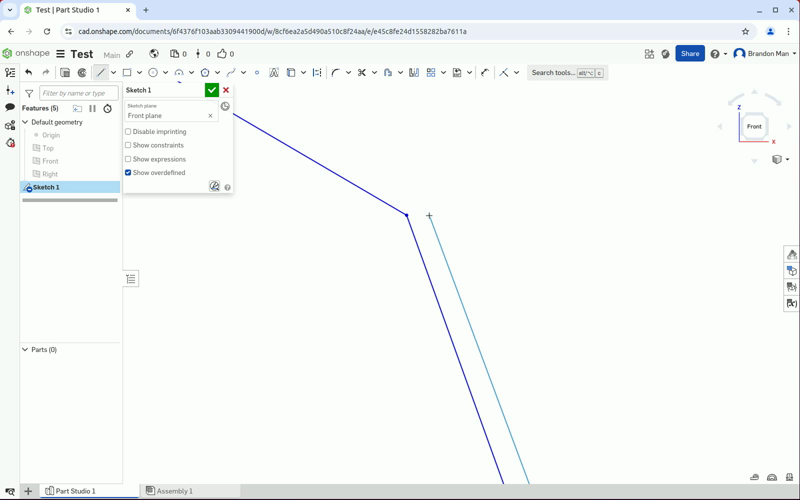
click(429, 215)
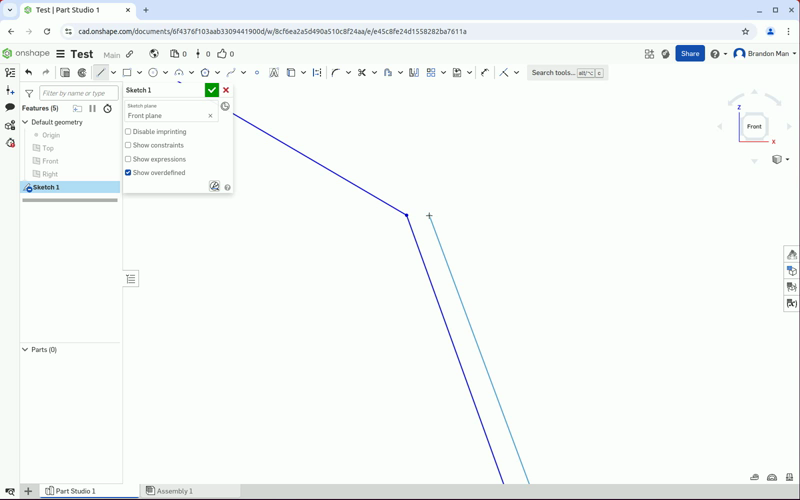
scroll(-6)
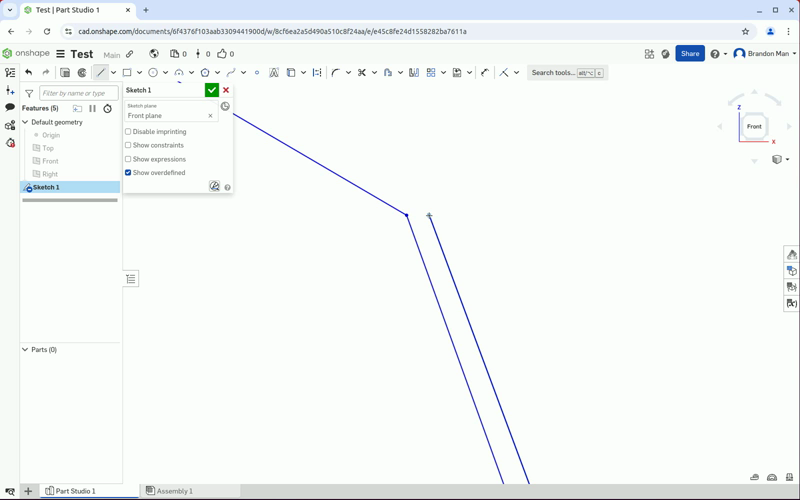
scroll(-6)
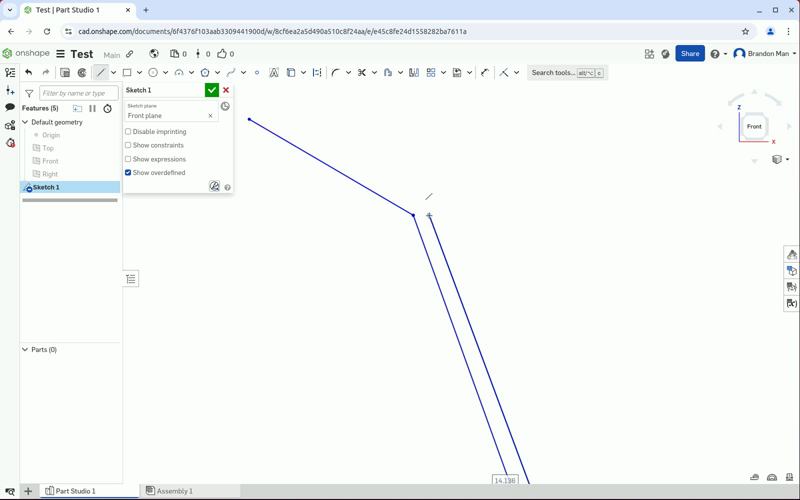
scroll(-6)
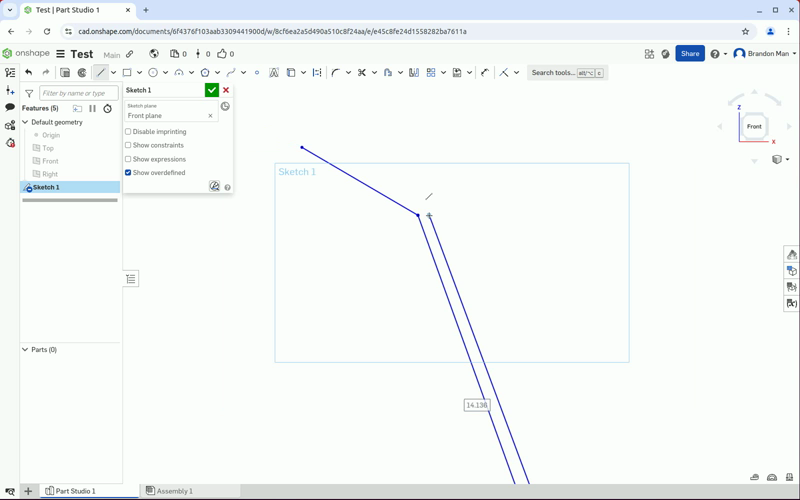
scroll(-6)
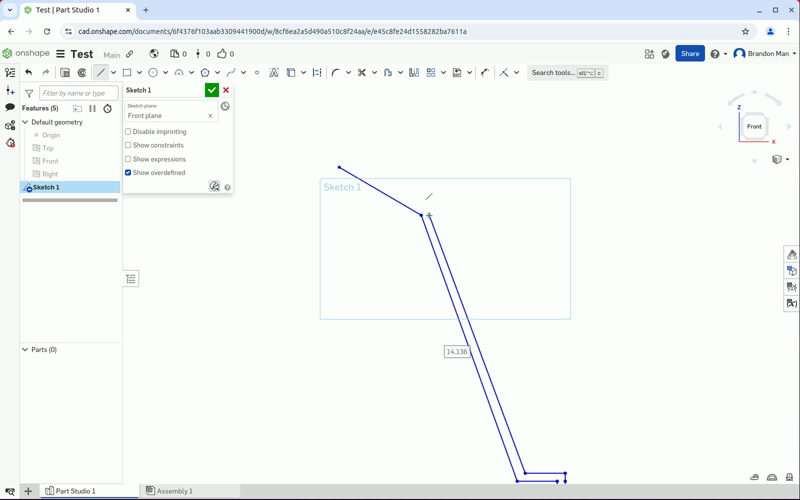
scroll(-6)
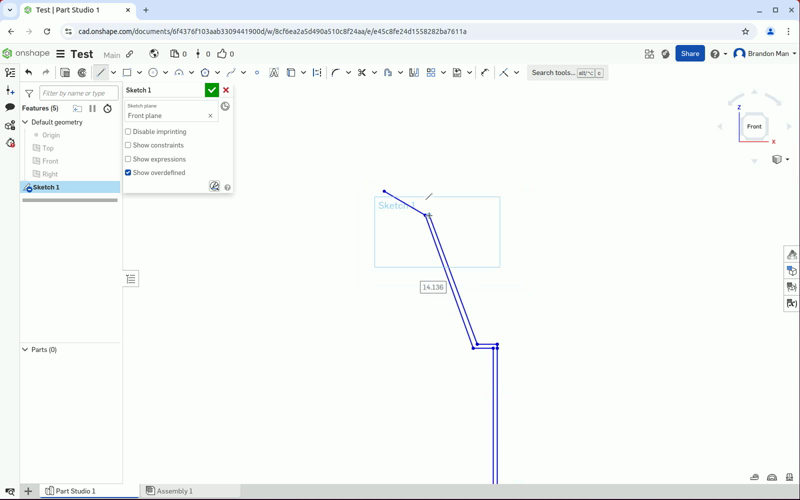
scroll(-6)
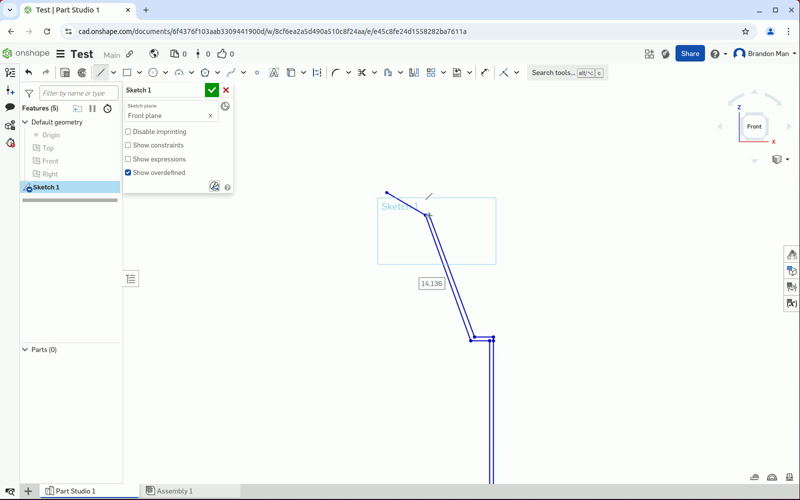
scroll(-6)
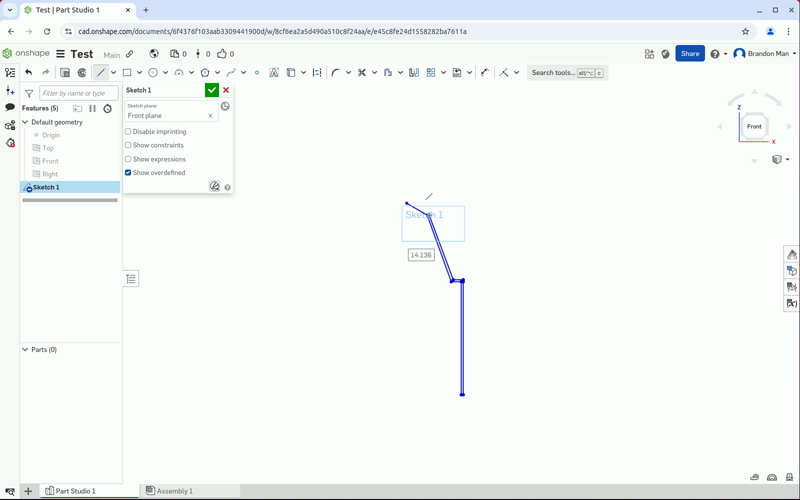
key_up(shift)
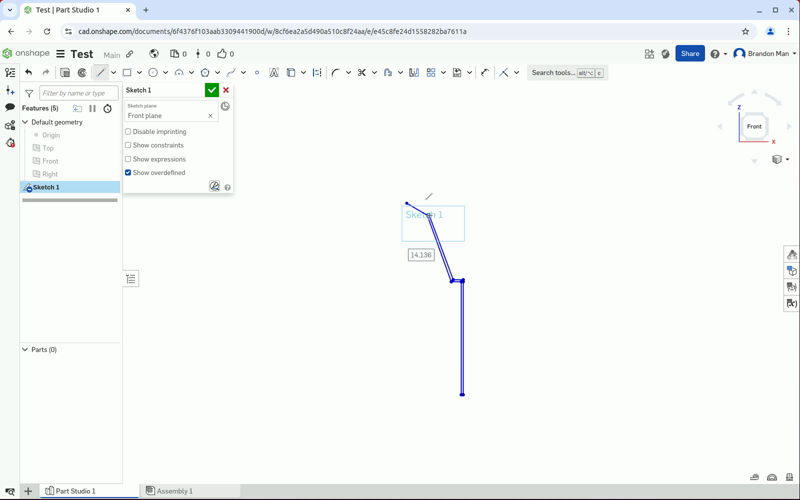
key_down(shift)
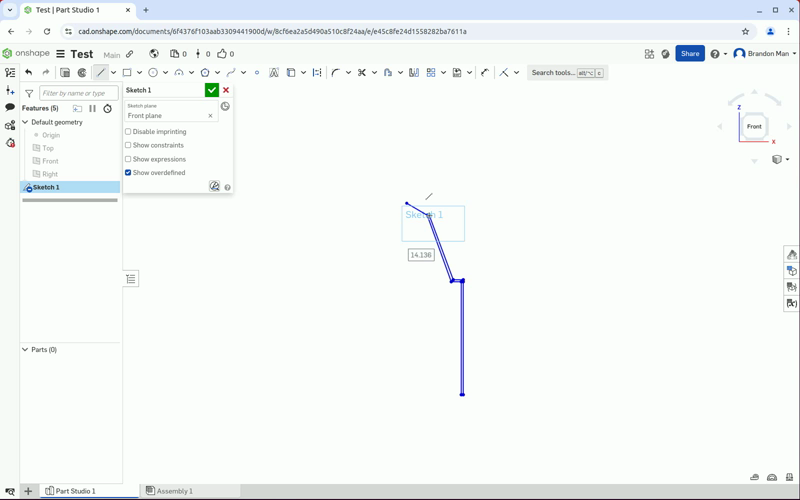
mouse_move(459, 215)
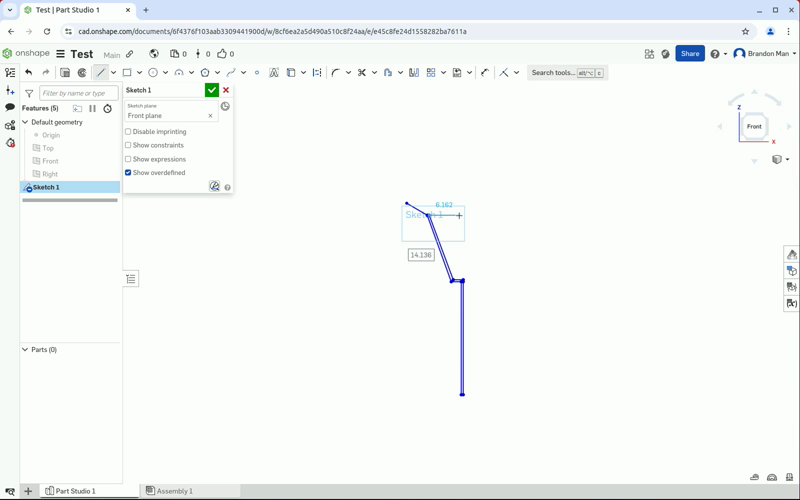
mouse_move(408, 201)
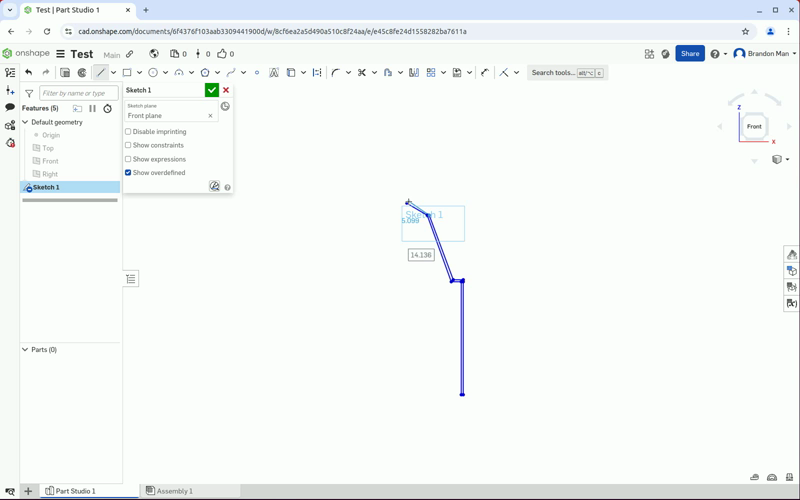
scroll(6)
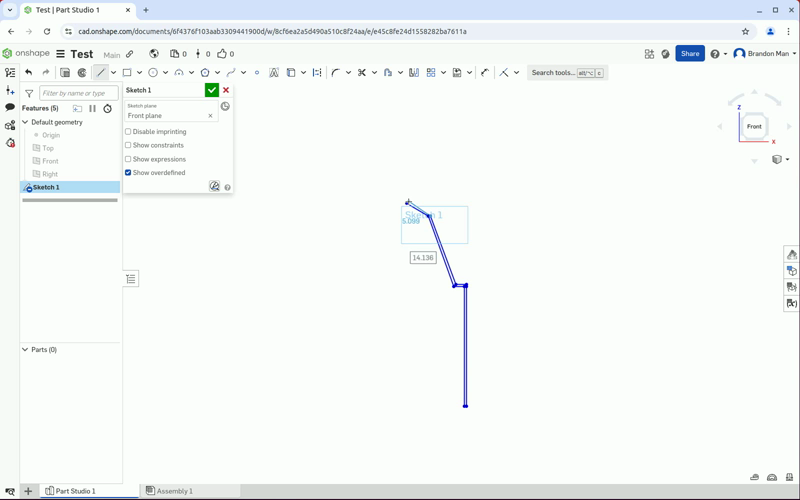
scroll(6)
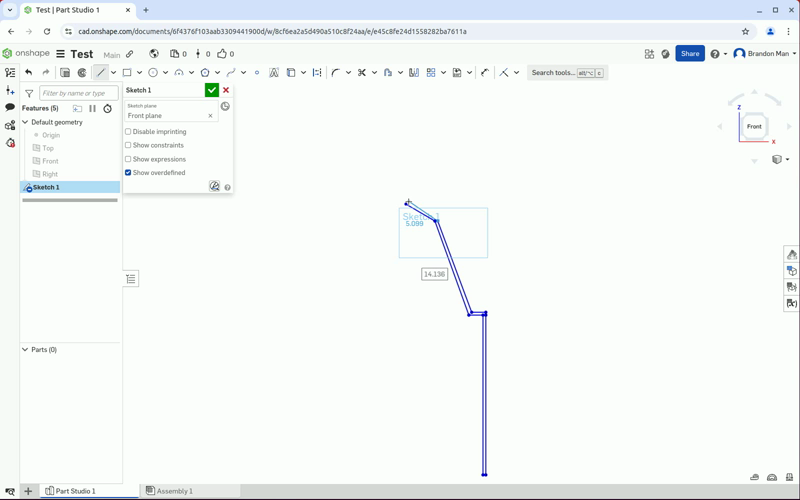
scroll(6)
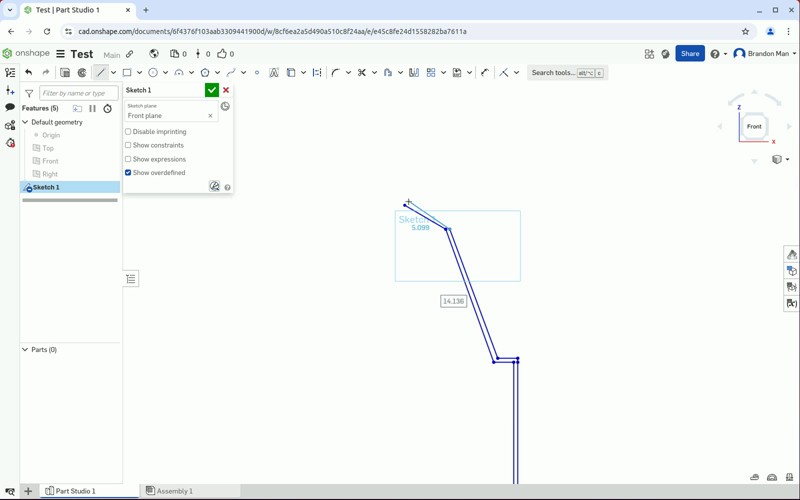
scroll(6)
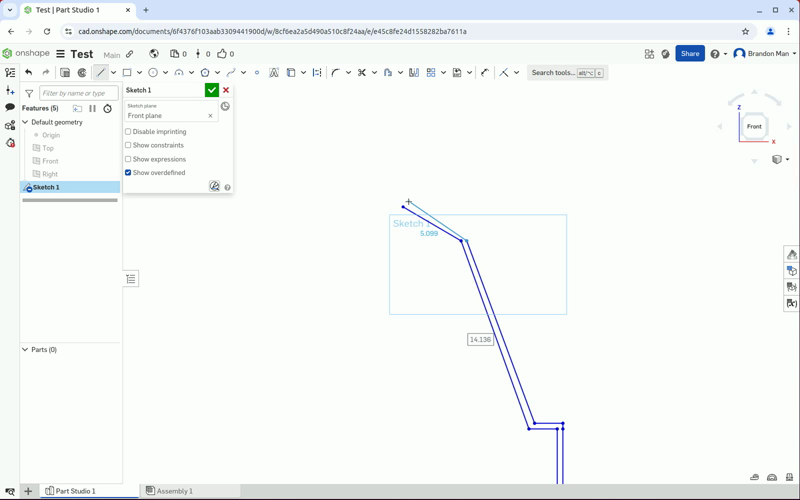
scroll(6)
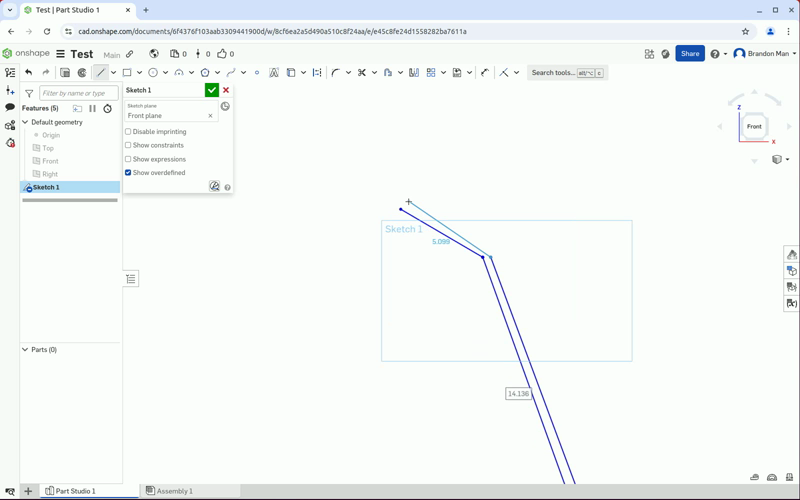
scroll(6)
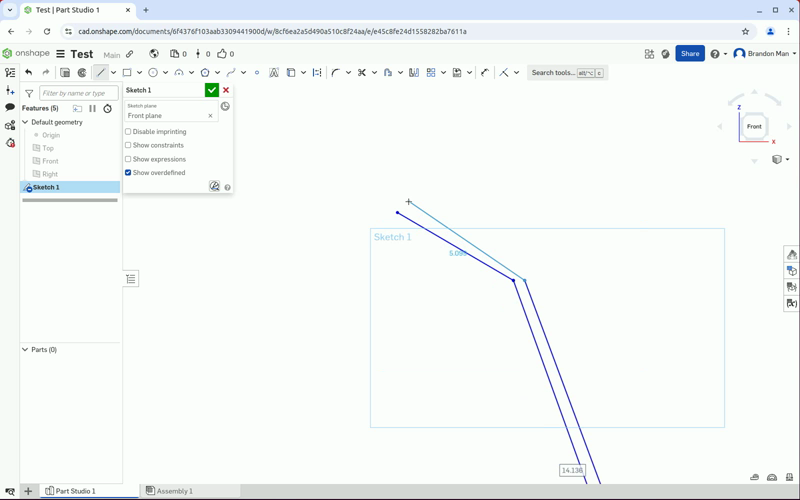
scroll(6)
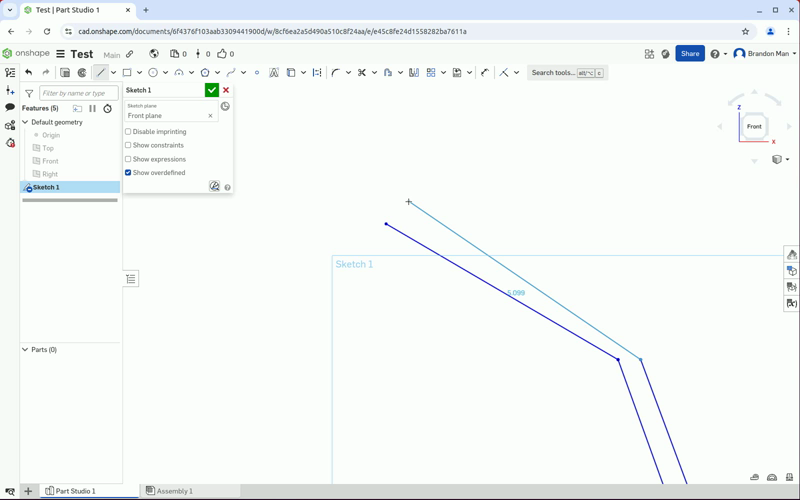
click(408, 201)
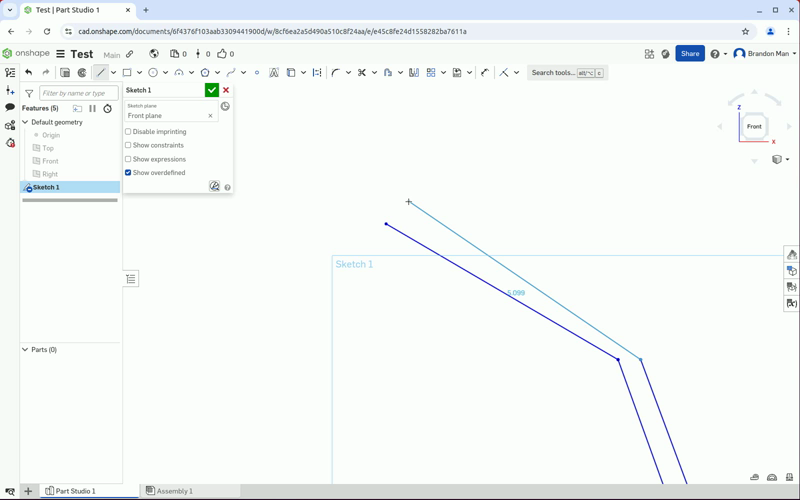
scroll(-6)
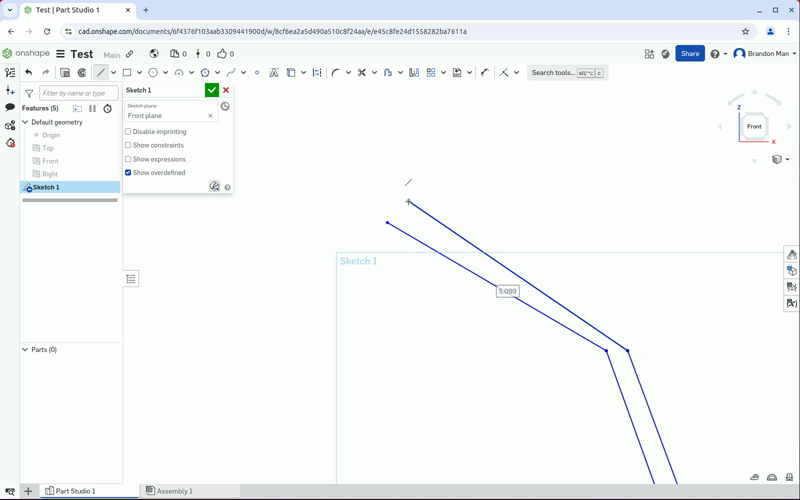
scroll(-6)
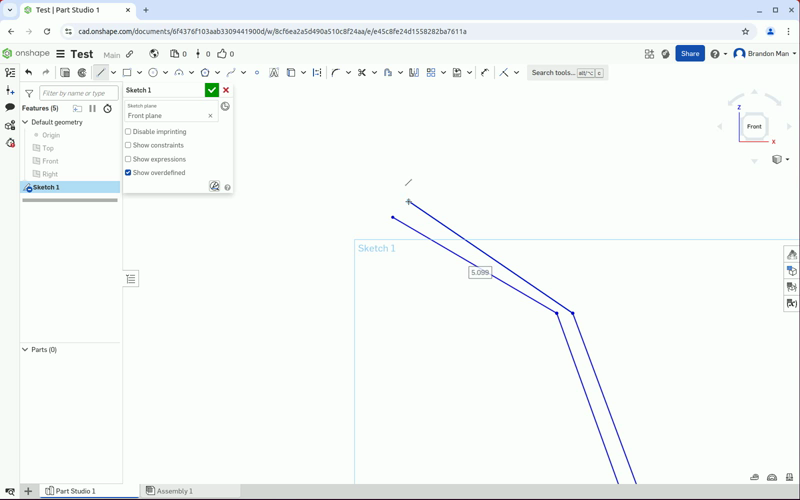
scroll(-6)
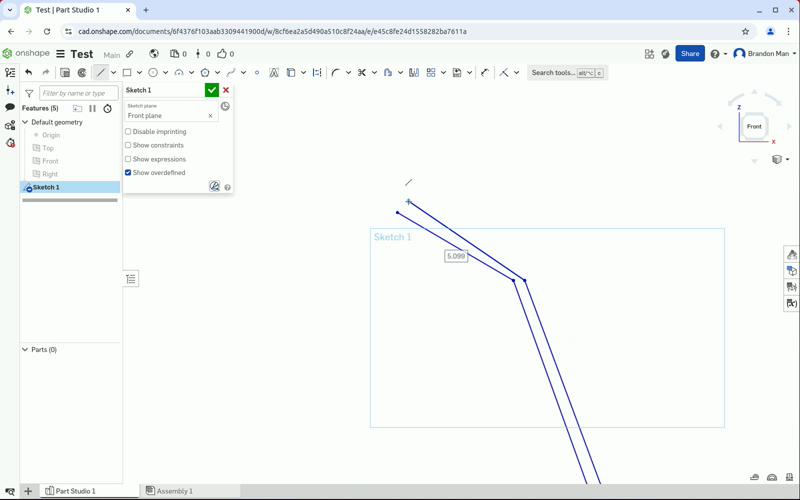
scroll(-6)
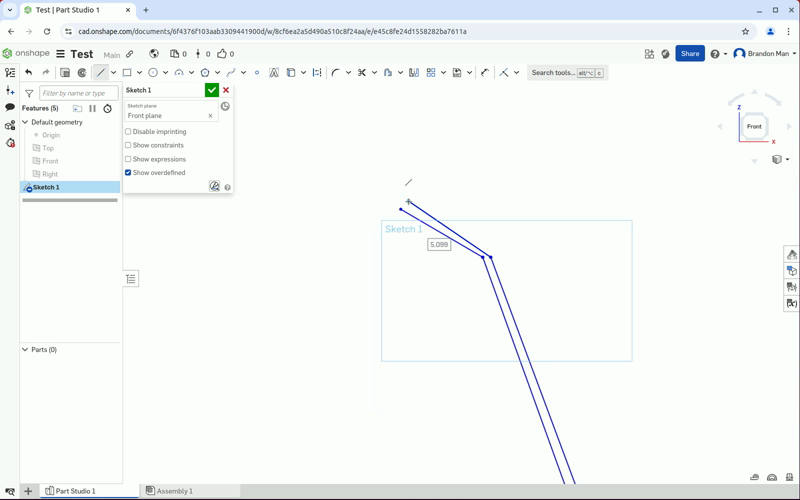
scroll(-6)
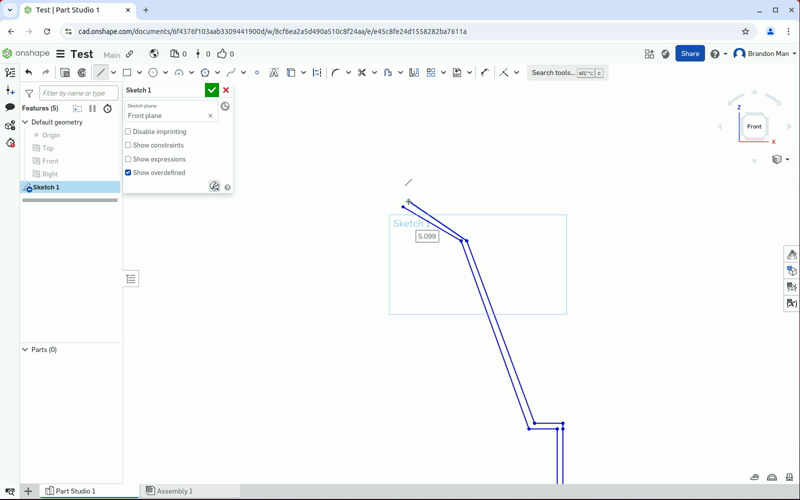
scroll(-6)
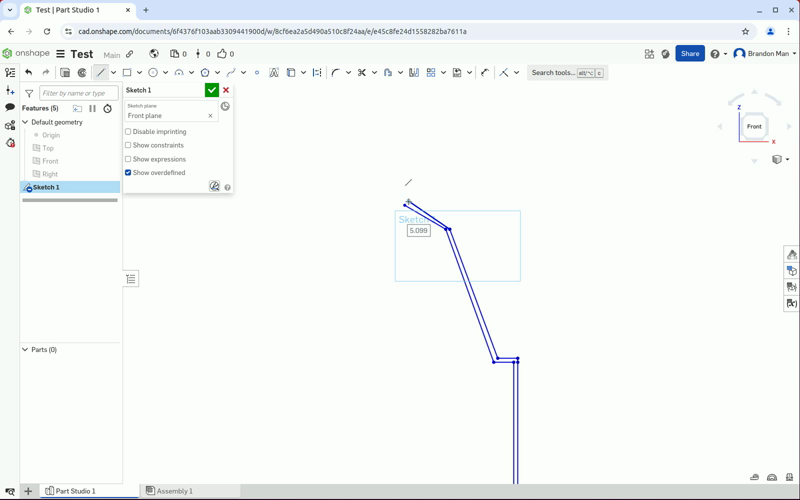
scroll(-6)
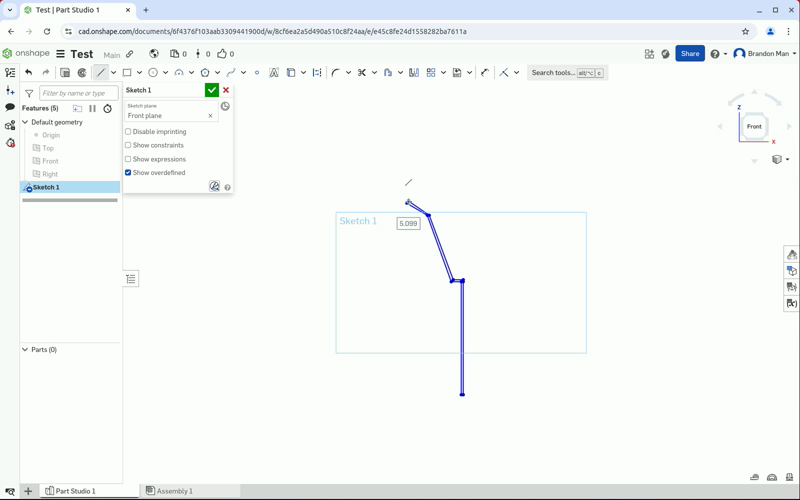
key_up(shift)
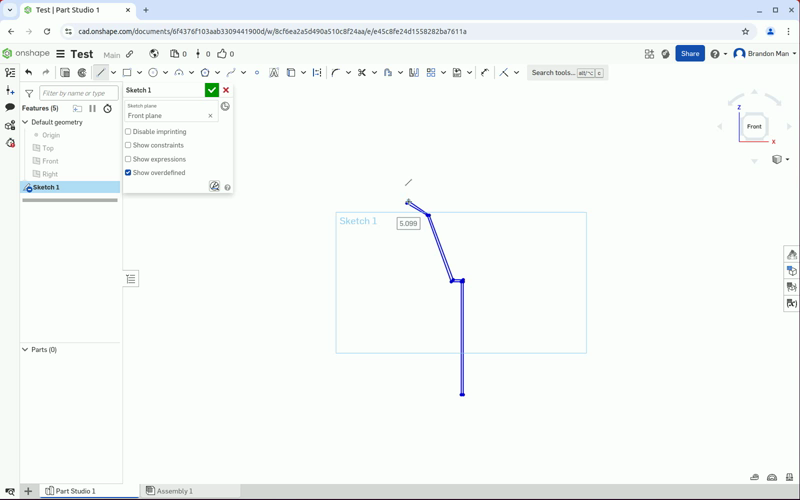
mouse_move(438, 201)
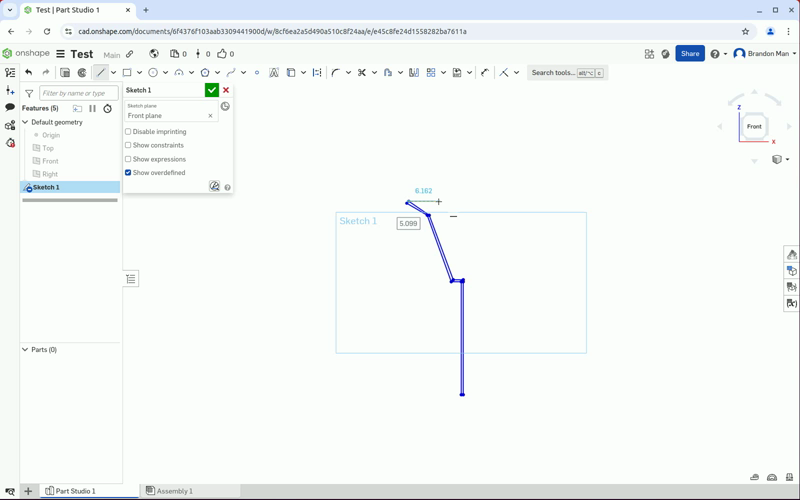
key_down(shift)
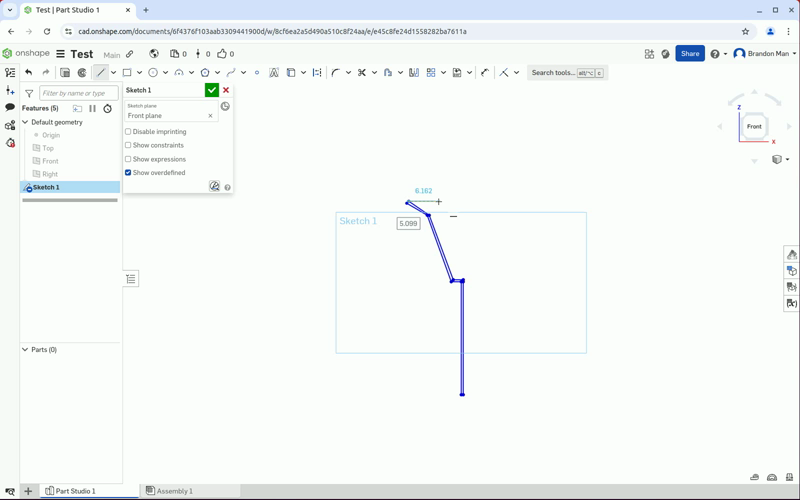
mouse_move(406, 203)
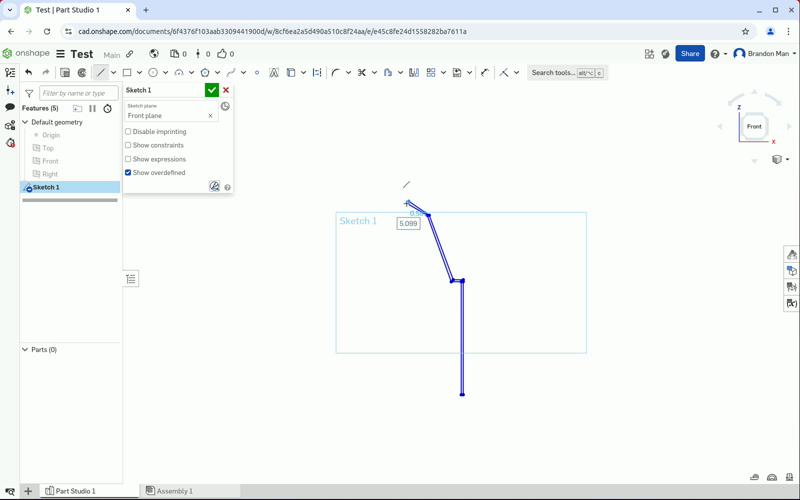
scroll(6)
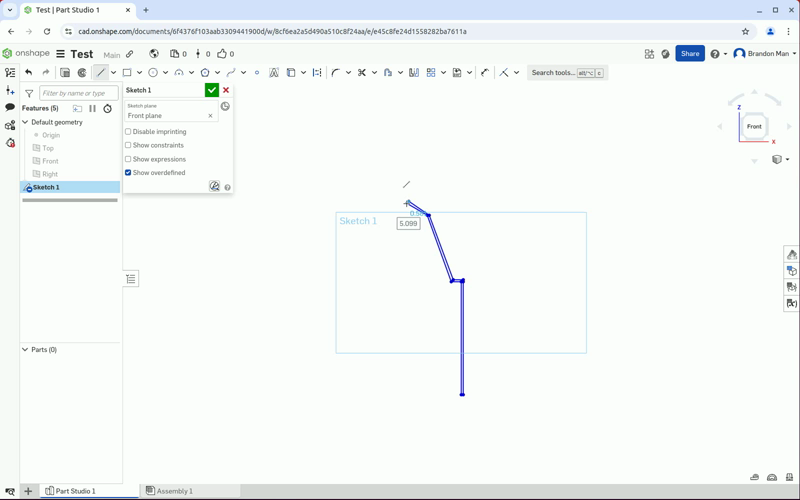
scroll(6)
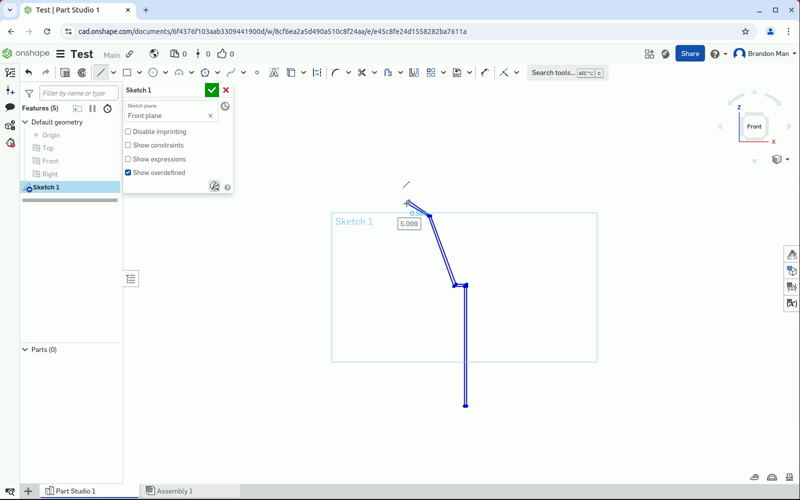
scroll(6)
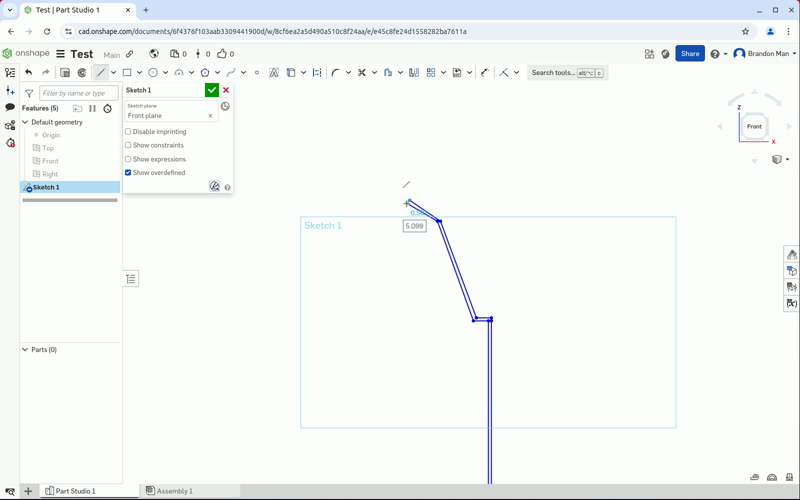
scroll(6)
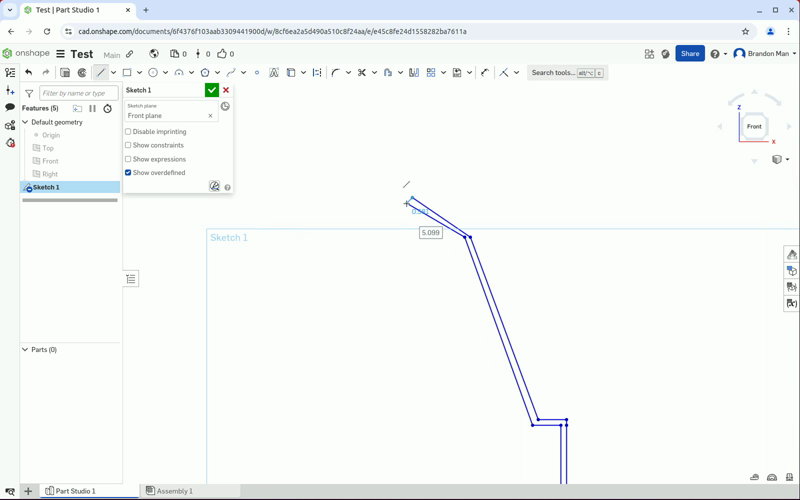
scroll(6)
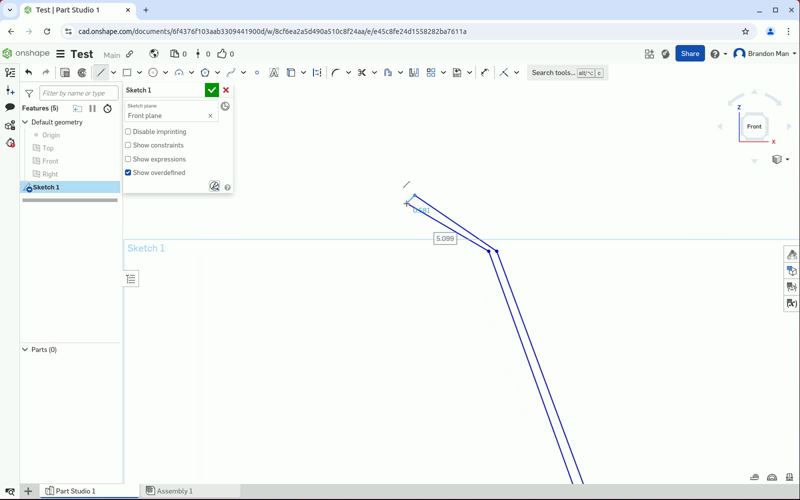
scroll(6)
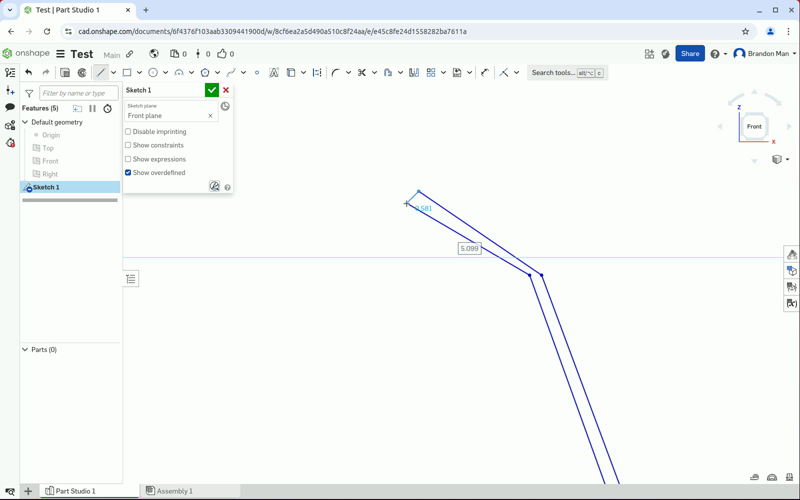
scroll(6)
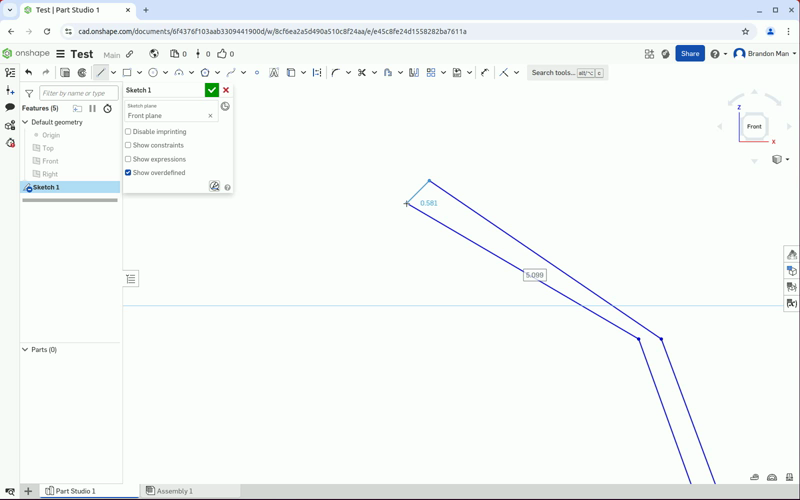
key_up(shift)
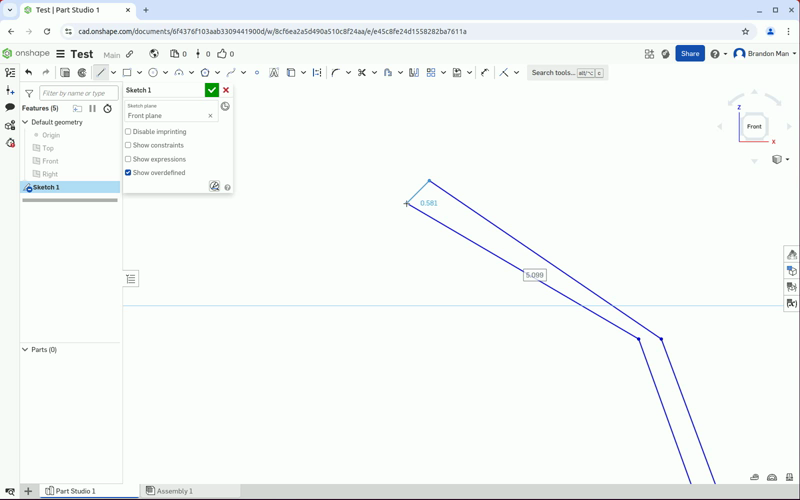
click(406, 203)
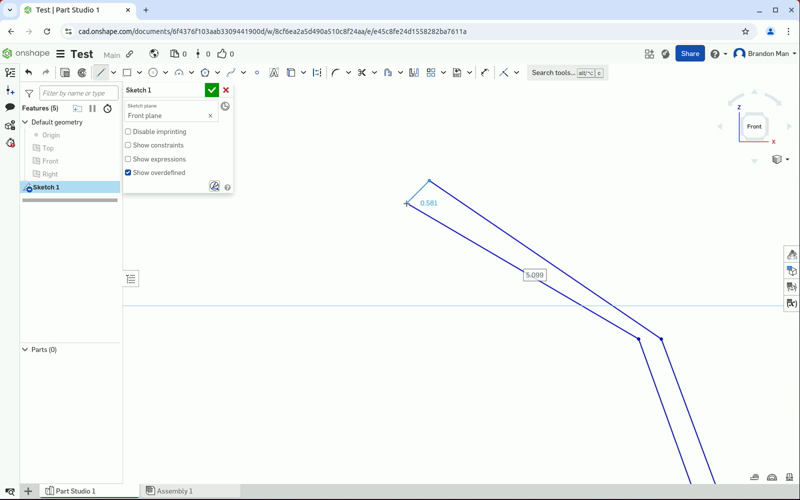
scroll(-6)
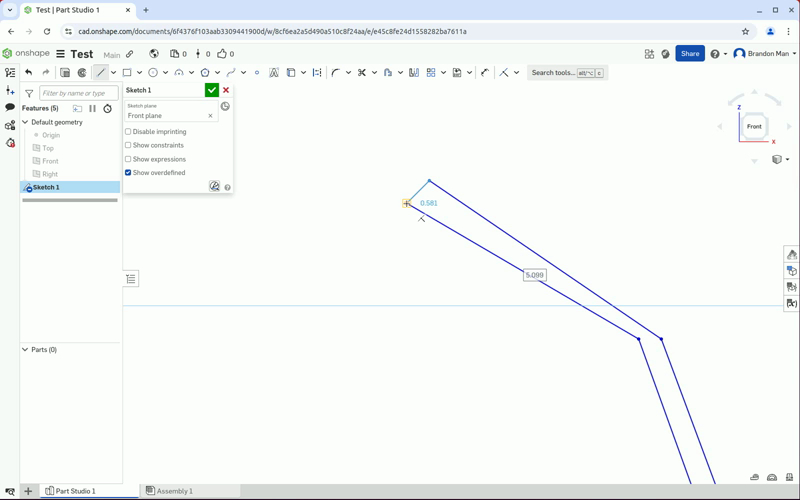
scroll(-6)
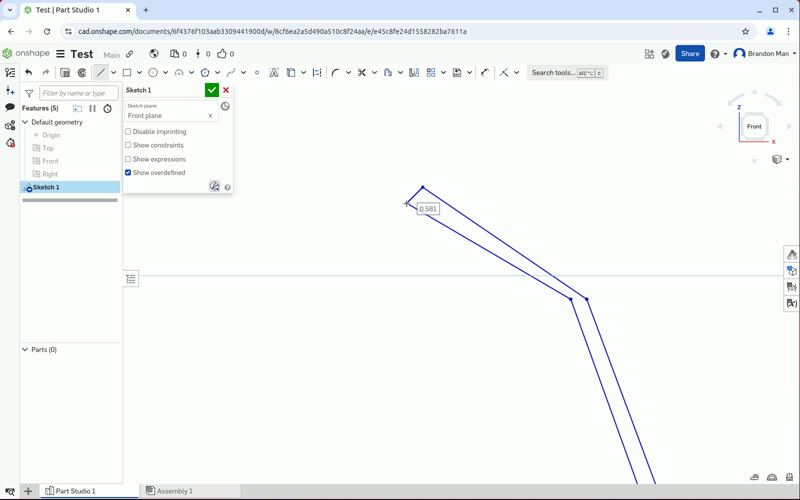
scroll(-6)
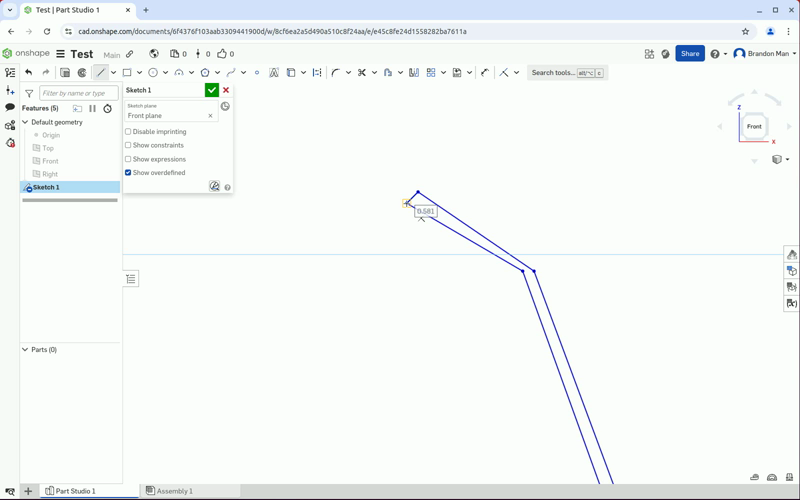
scroll(-6)
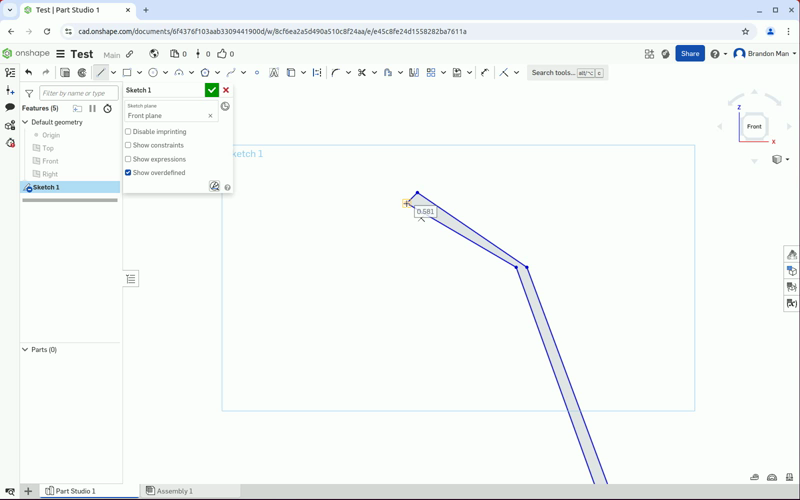
scroll(-6)
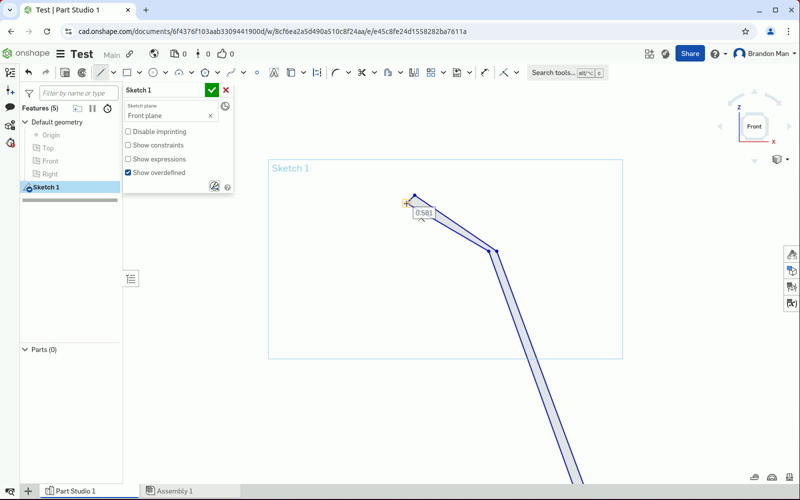
scroll(-6)
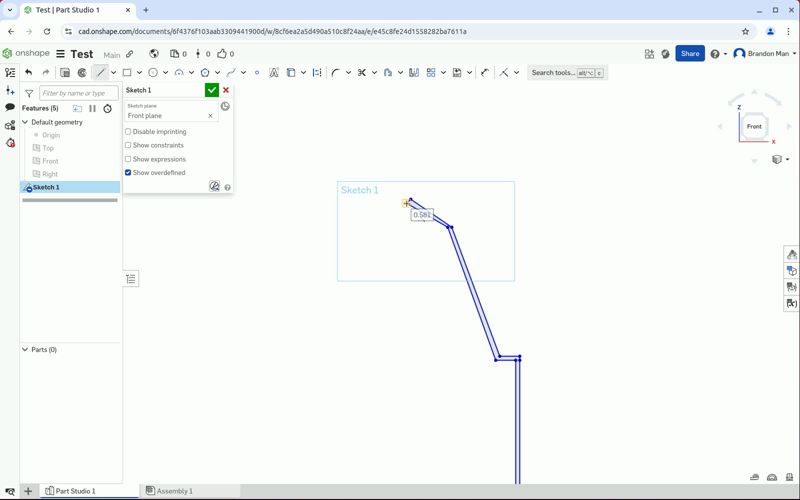
scroll(-6)
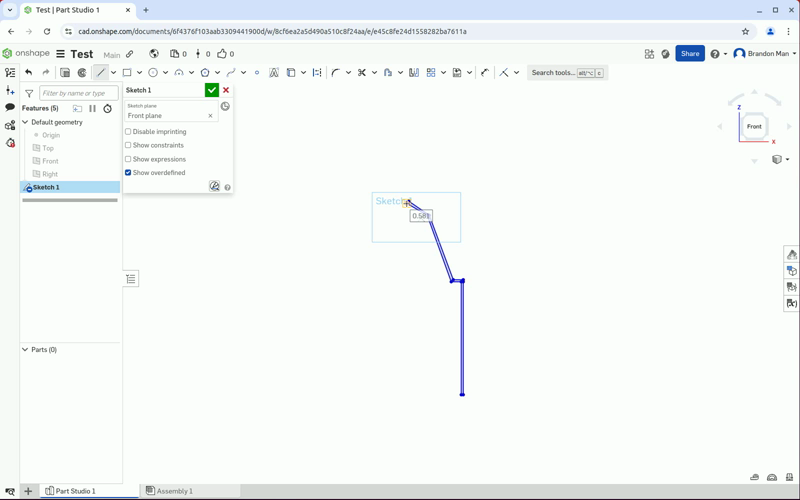
key(esc)
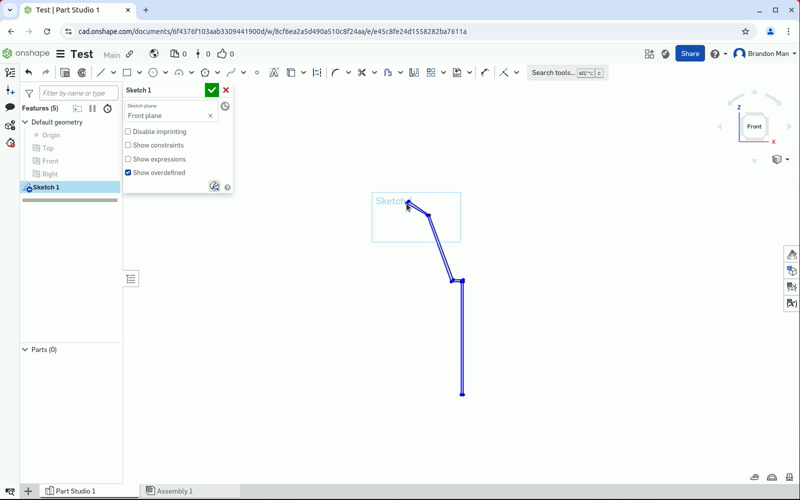
mouse_move(431, 223)
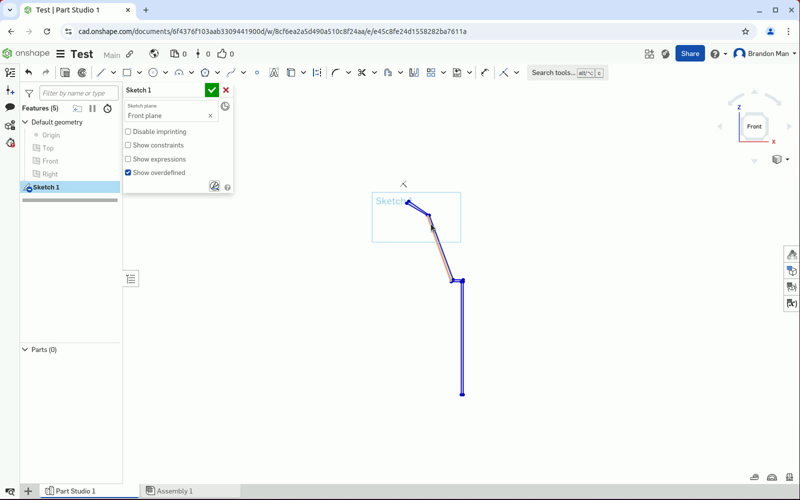
scroll(6)
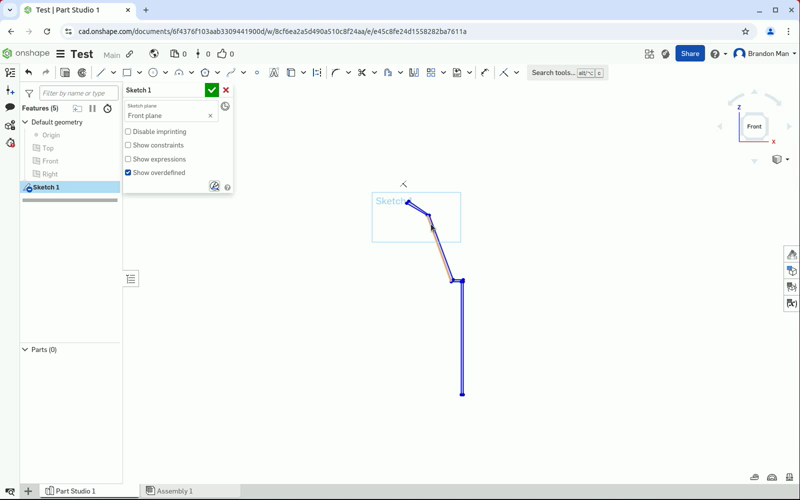
scroll(6)
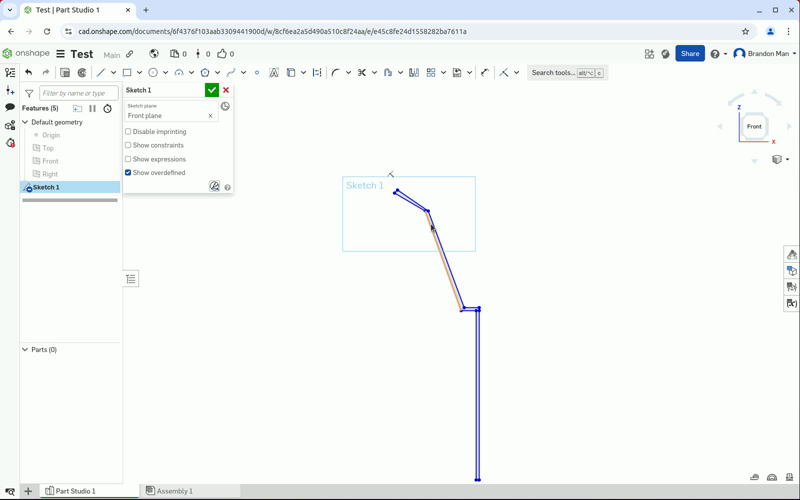
scroll(6)
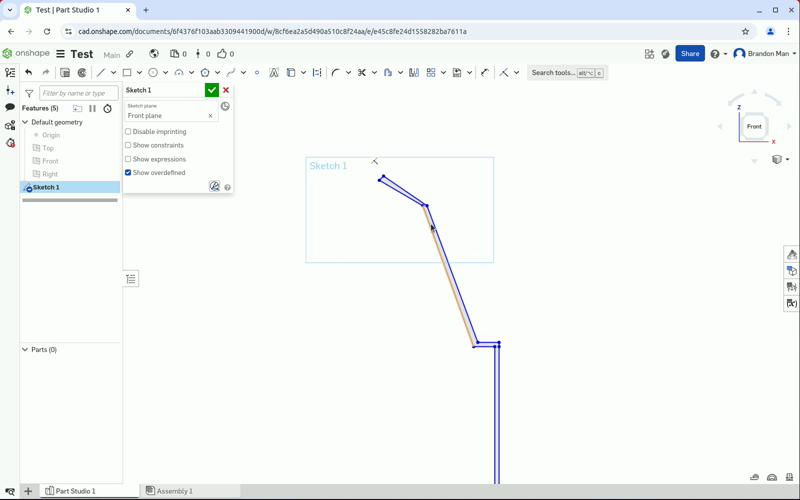
scroll(6)
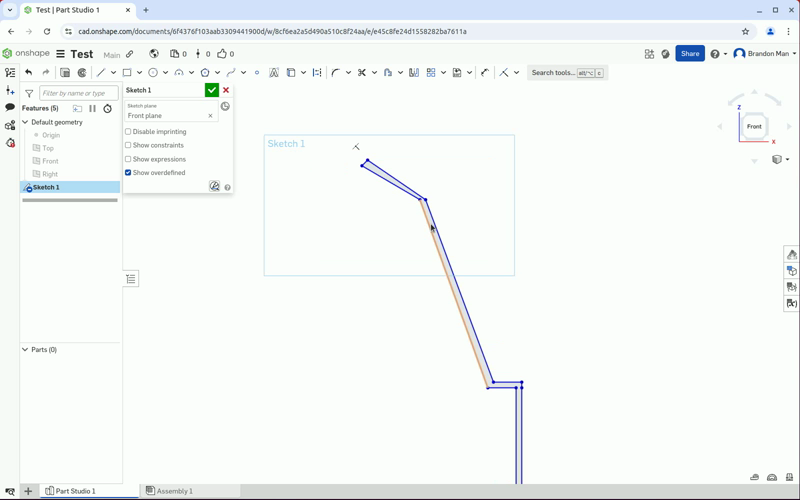
scroll(6)
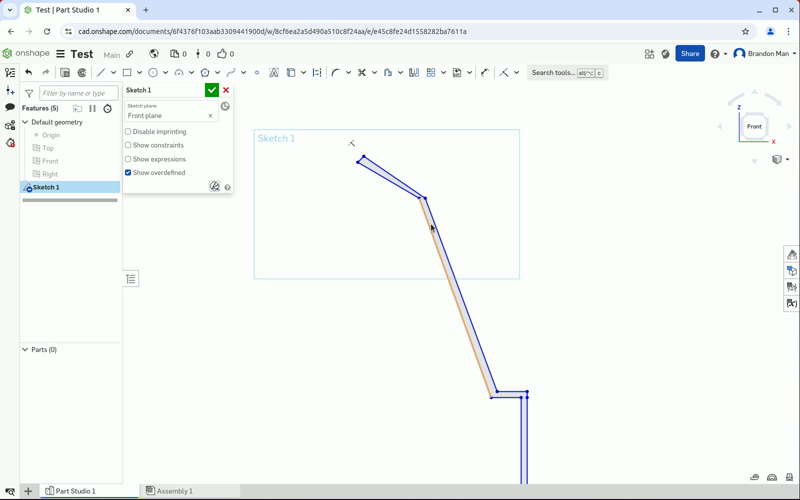
scroll(6)
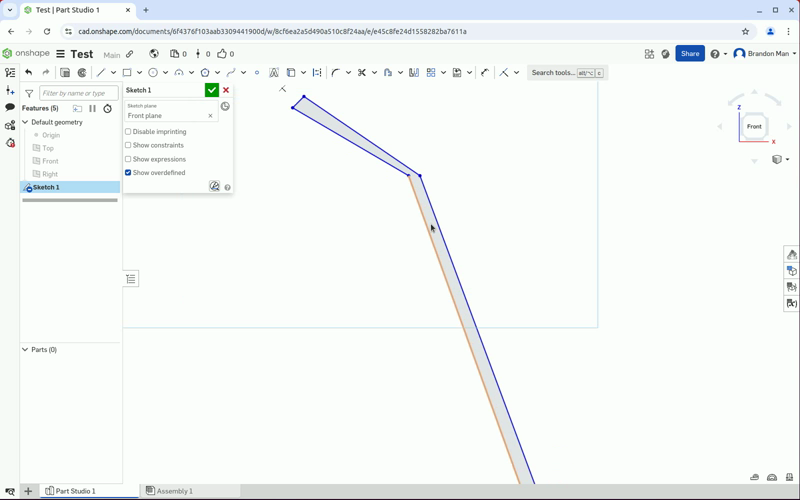
scroll(6)
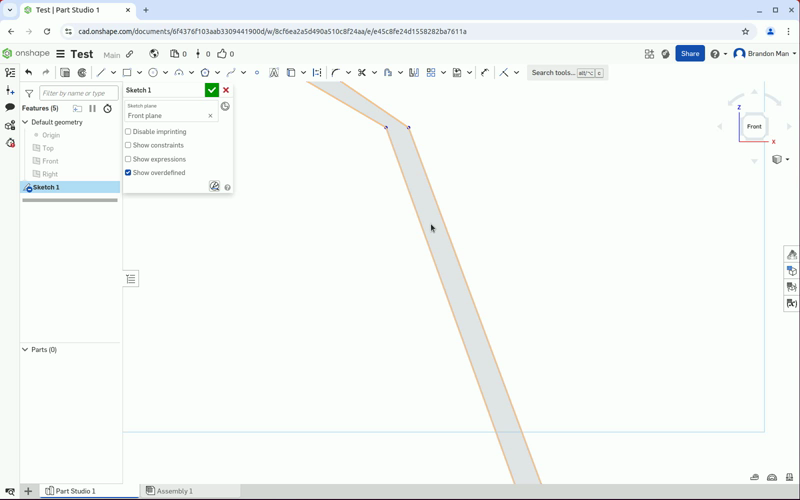
click(431, 223)
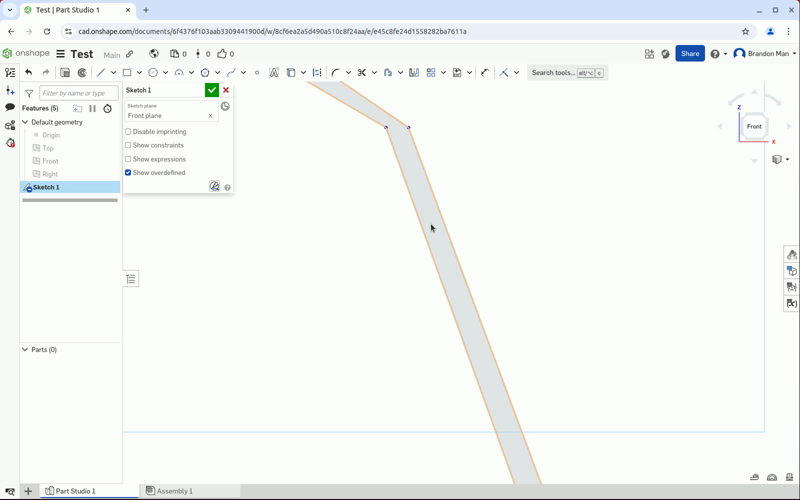
scroll(-6)
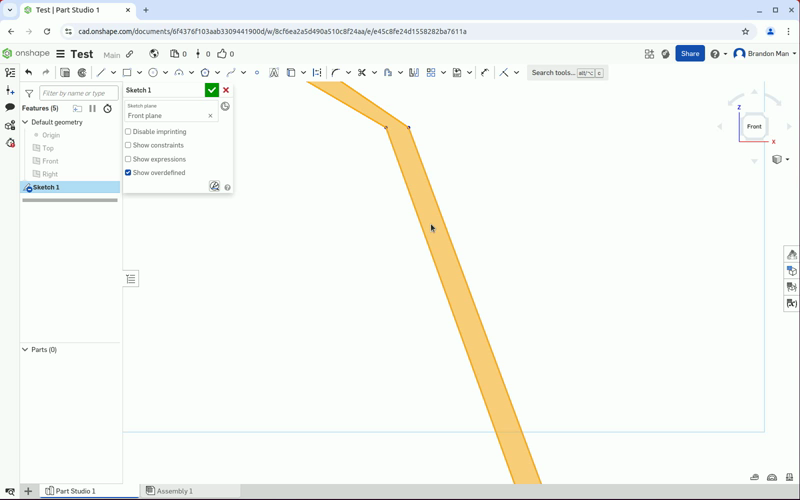
scroll(-6)
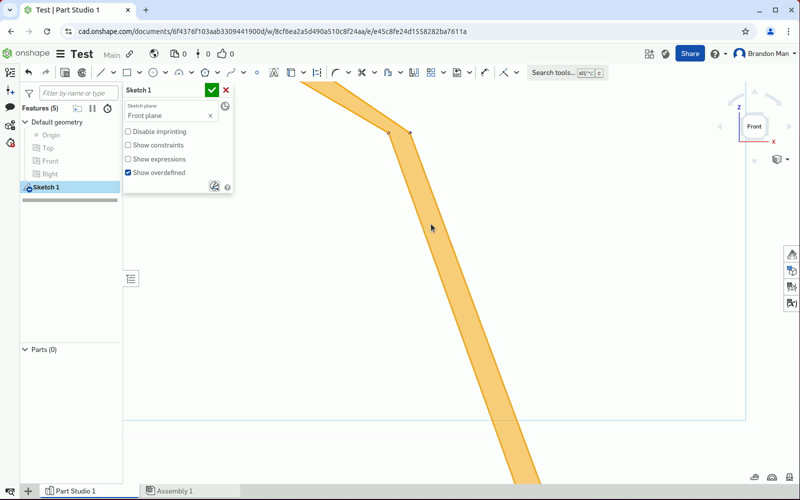
scroll(-6)
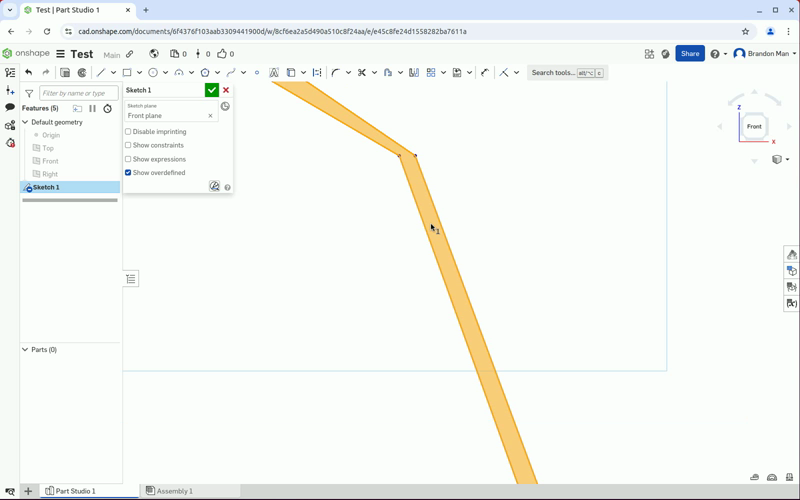
scroll(-6)
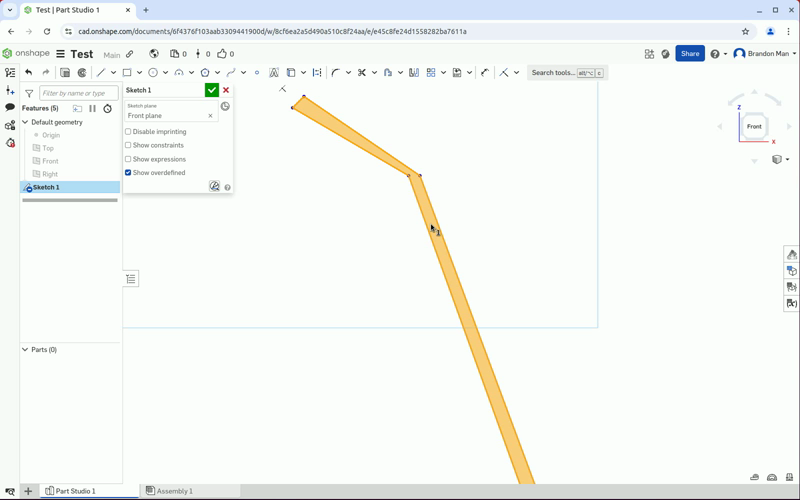
scroll(-6)
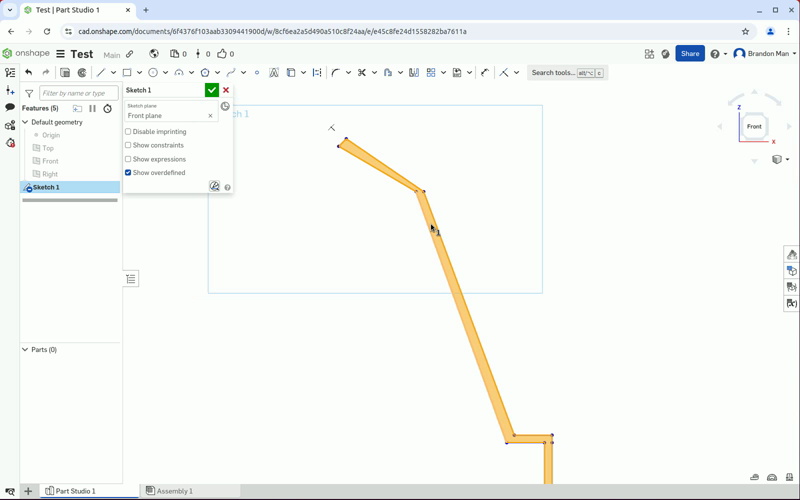
scroll(-6)
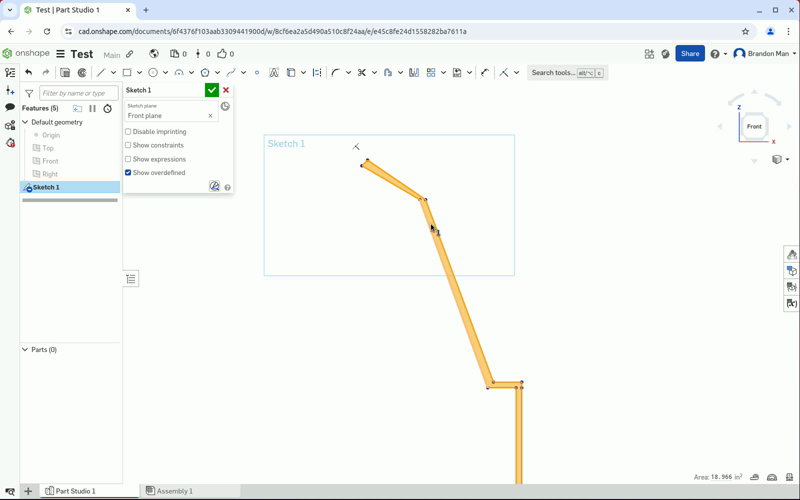
scroll(-6)
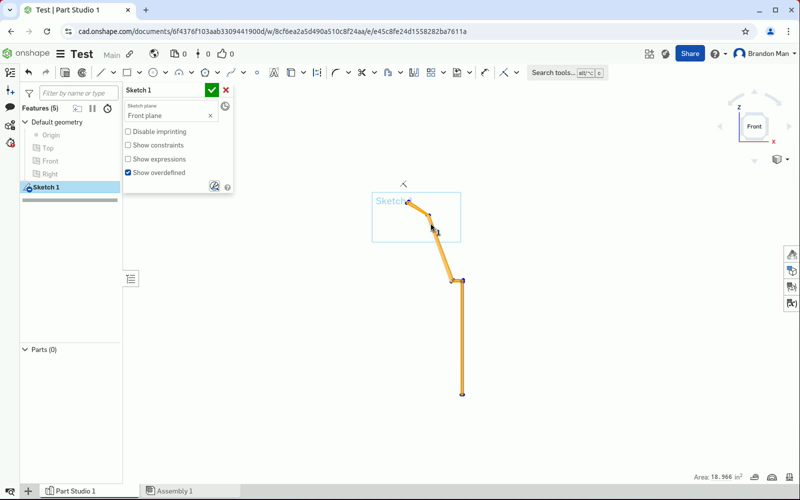
mouse_move(73, 352)
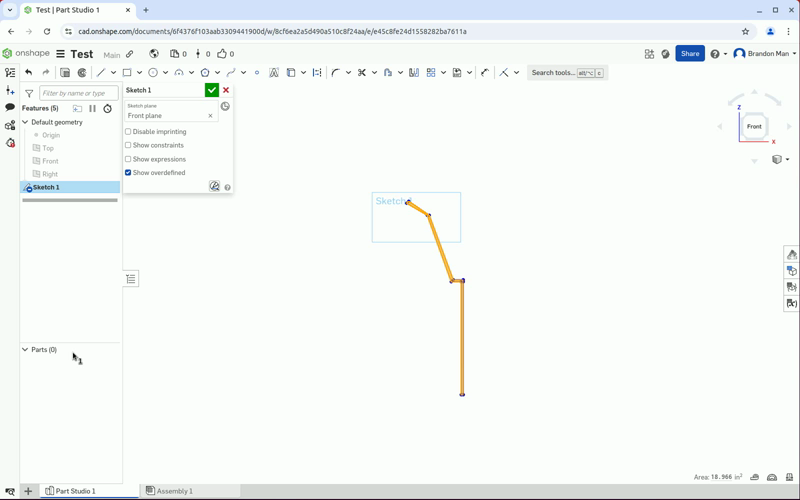
key(shift+y)
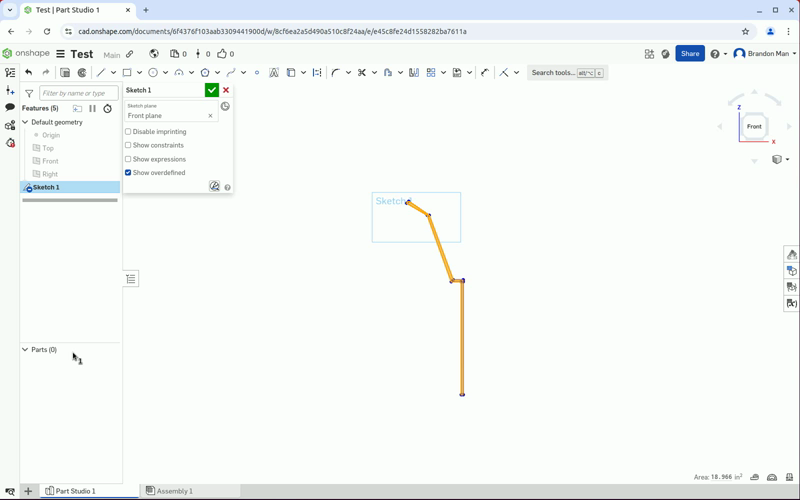
key(shift+e)
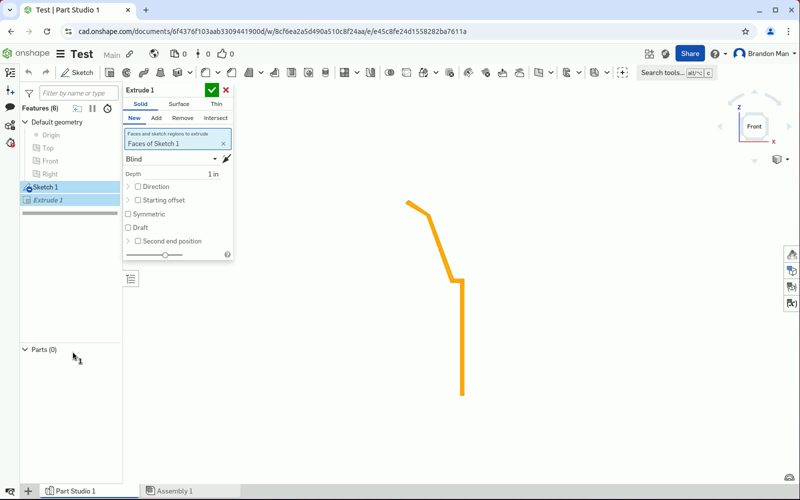
mouse_move(143, 106)
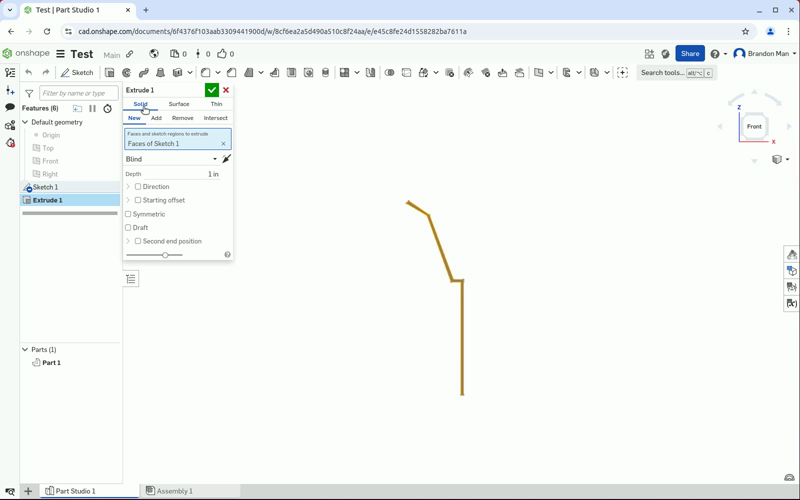
click(143, 106)
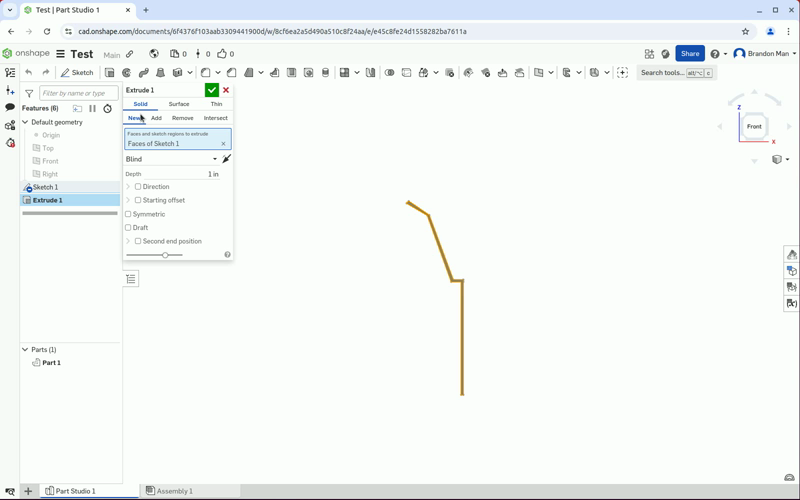
mouse_move(137, 120)
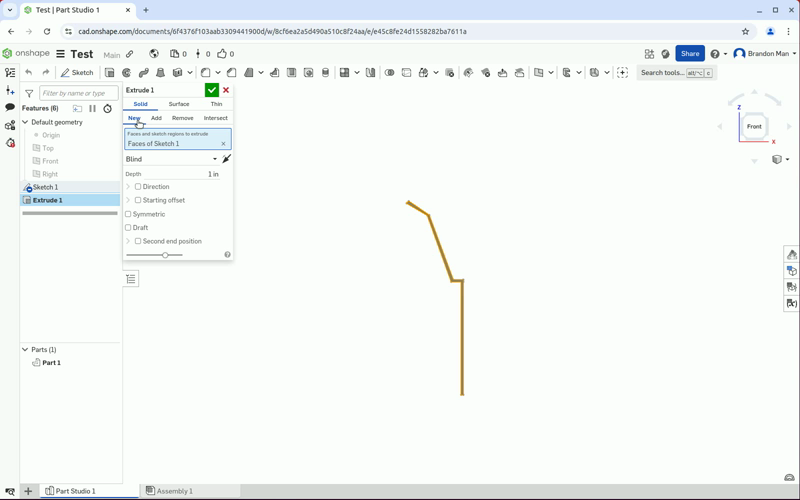
click(137, 120)
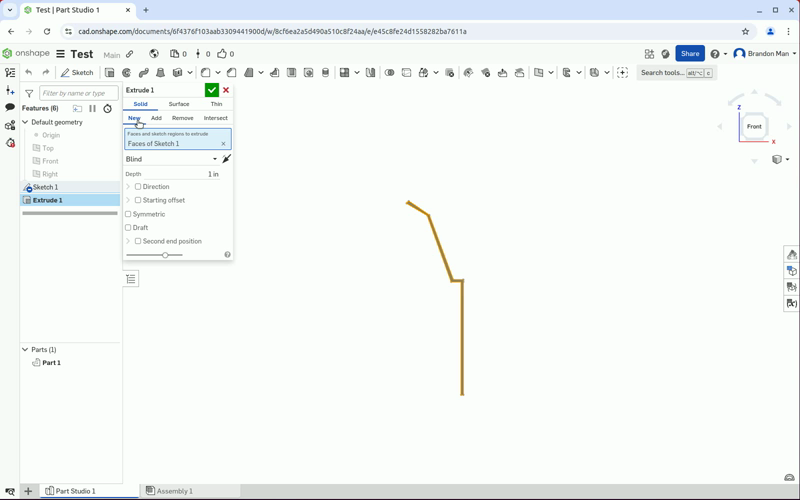
key(tab, 4)
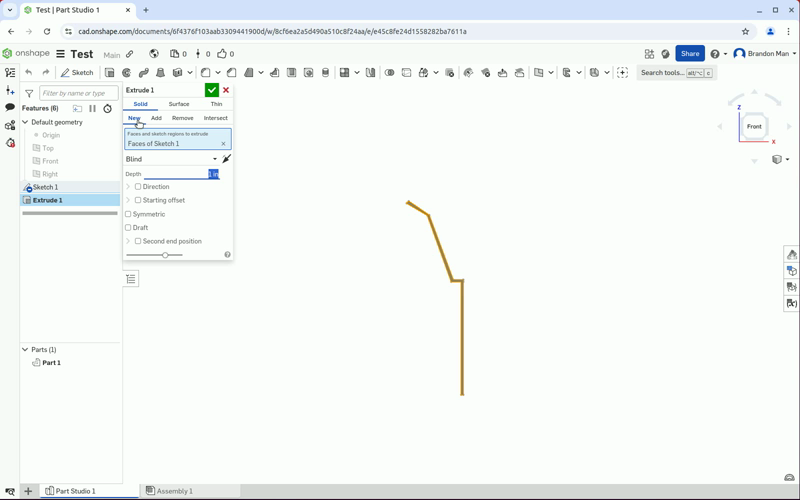
text(5.296)
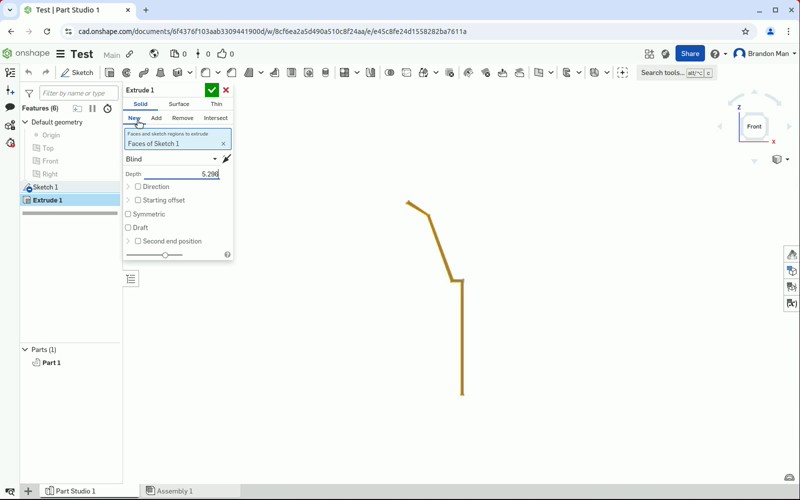
key(tab, 3)
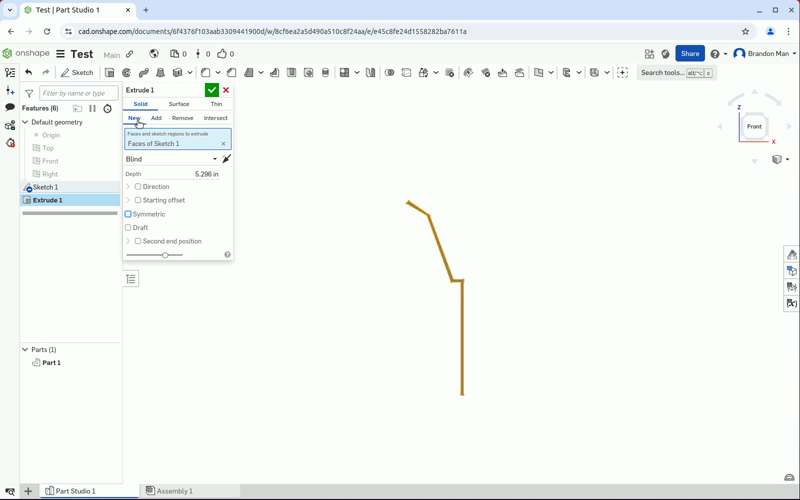
key(space)
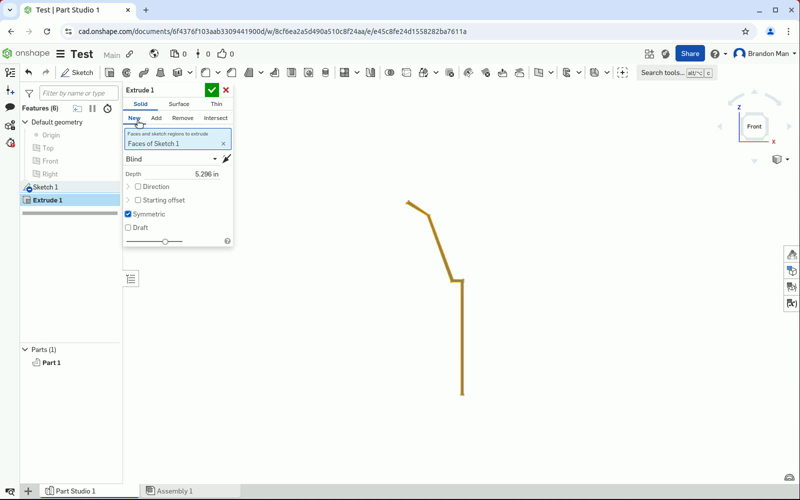
key(enter)
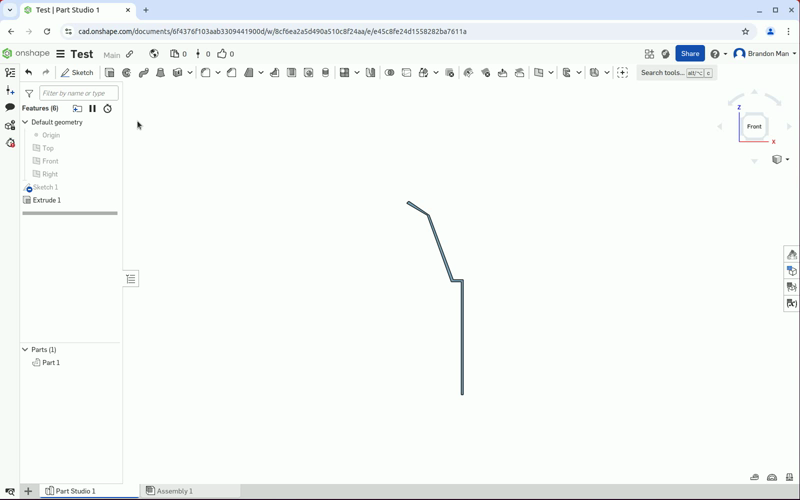
key(shift+h)
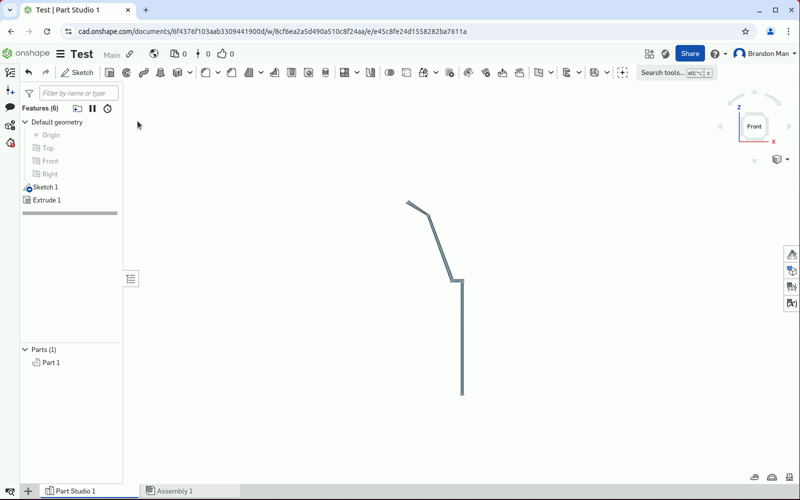
key(shift+h)
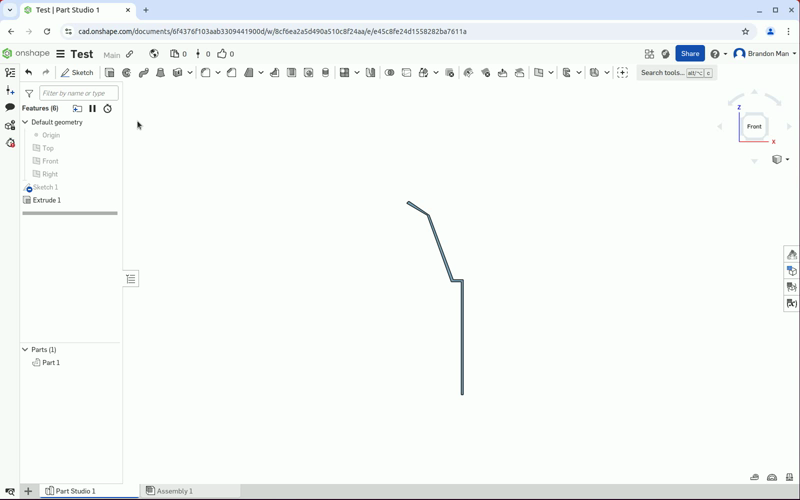
mouse_move(73, 189)
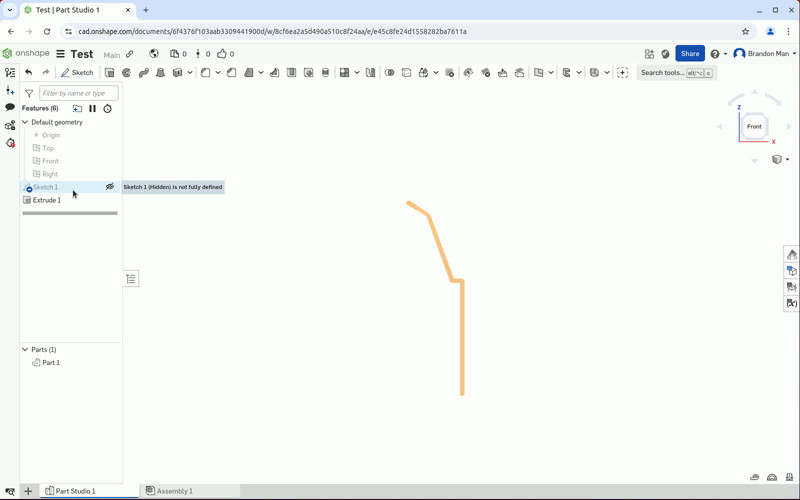
click(73, 189)
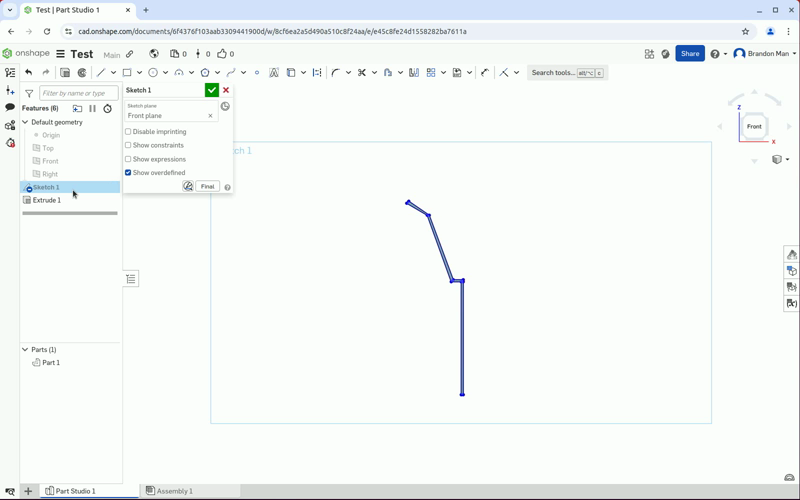
mouse_move(229, 92)
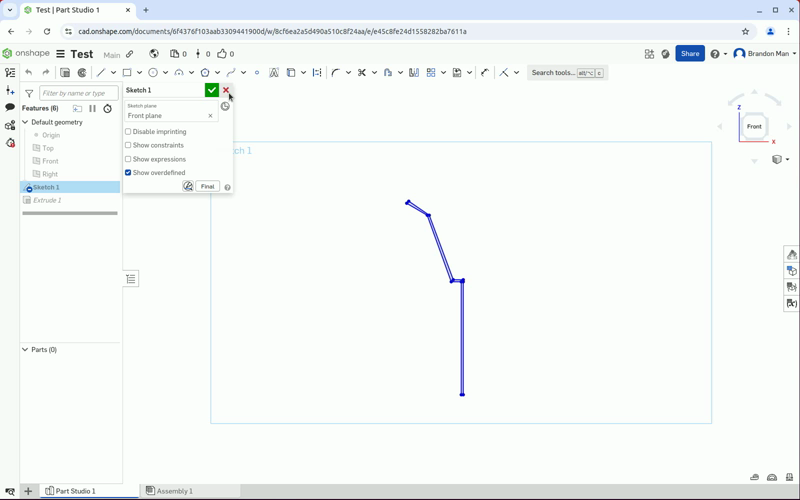
click(229, 92)
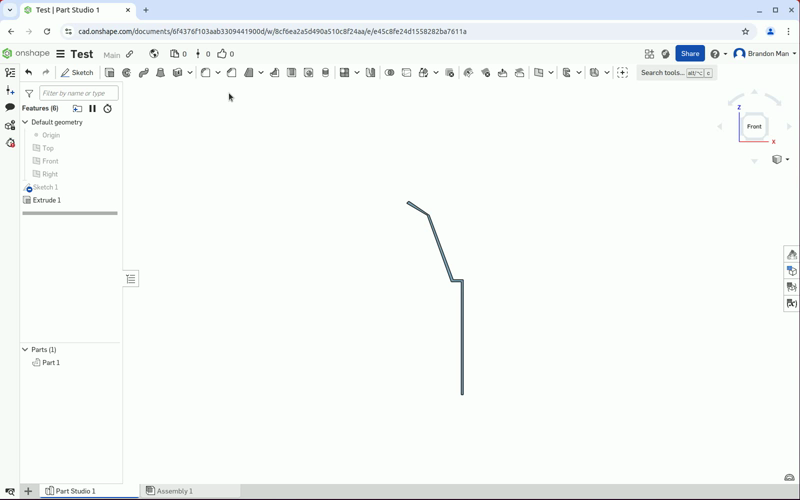
mouse_move(73, 352)
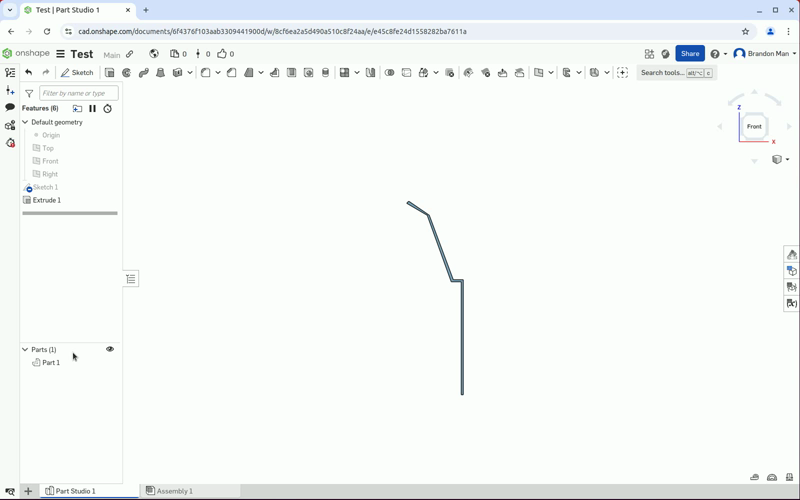
key(y)
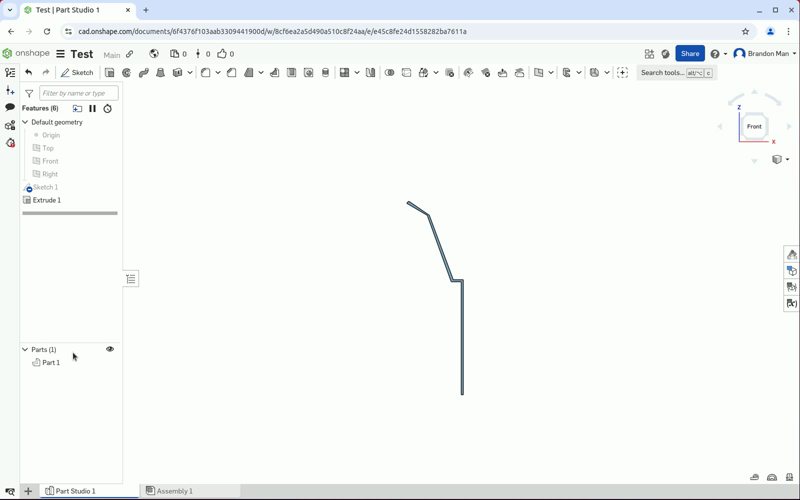
key(shift+p)
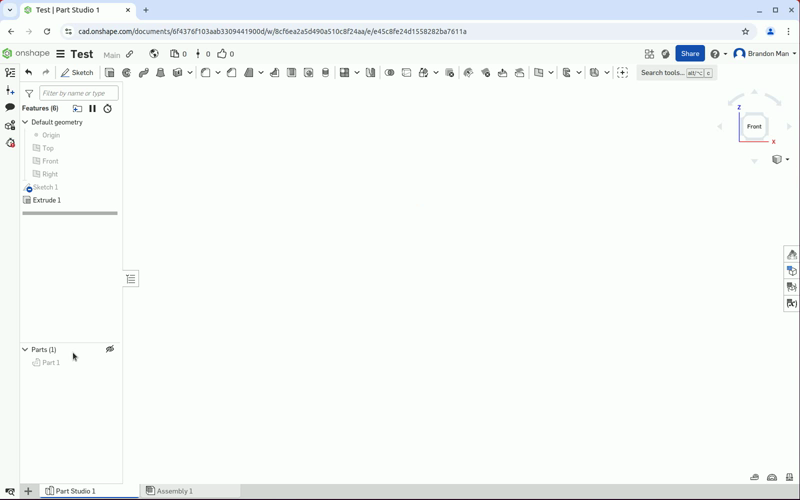
key(space)
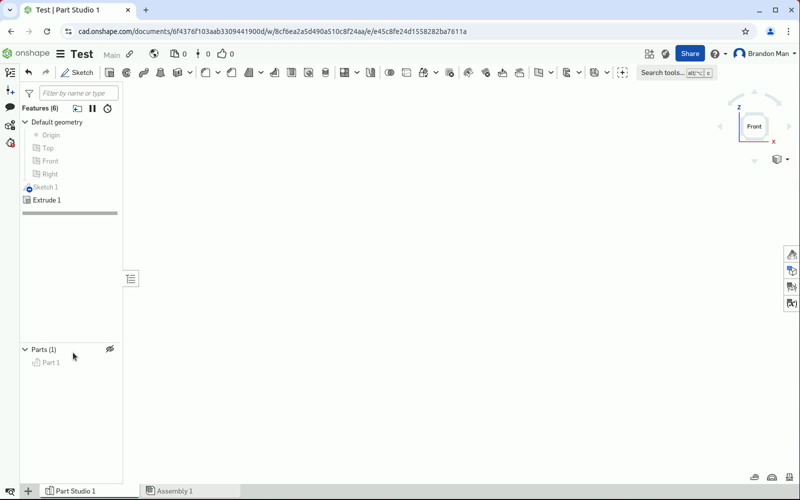
key_down(shift)
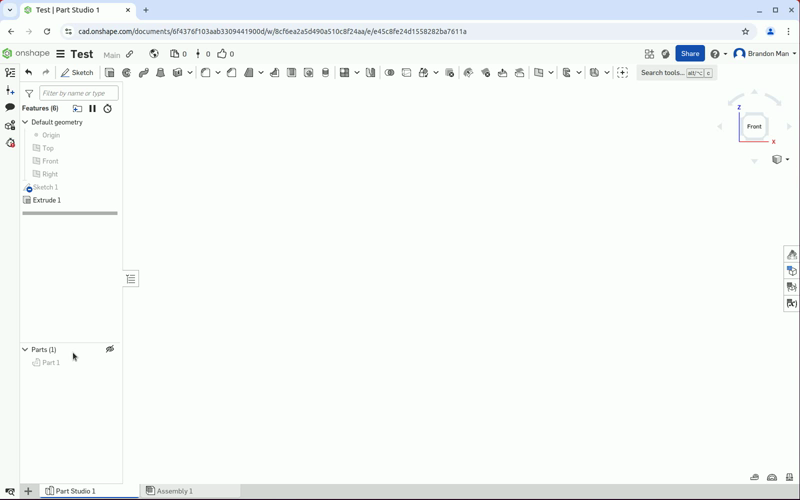
key(left)
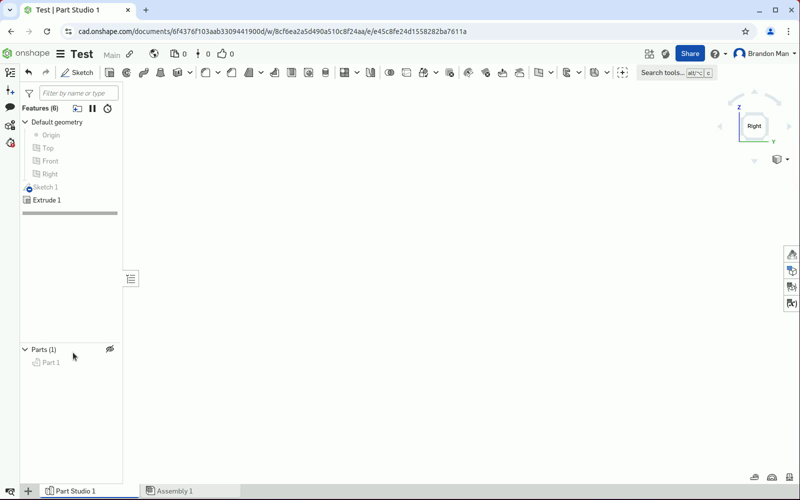
key_up(shift)
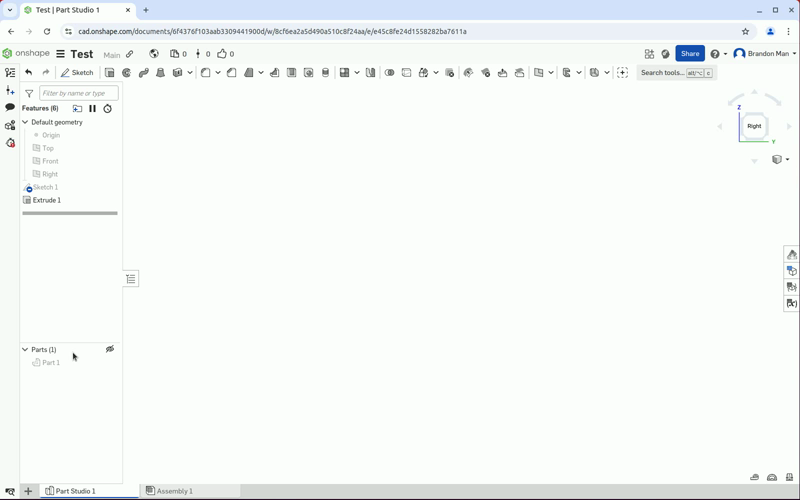
mouse_move(73, 352)
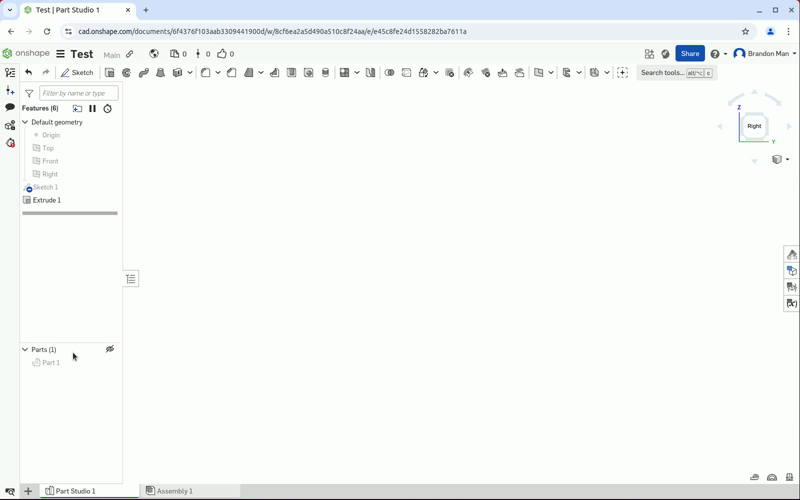
key(shift+y)
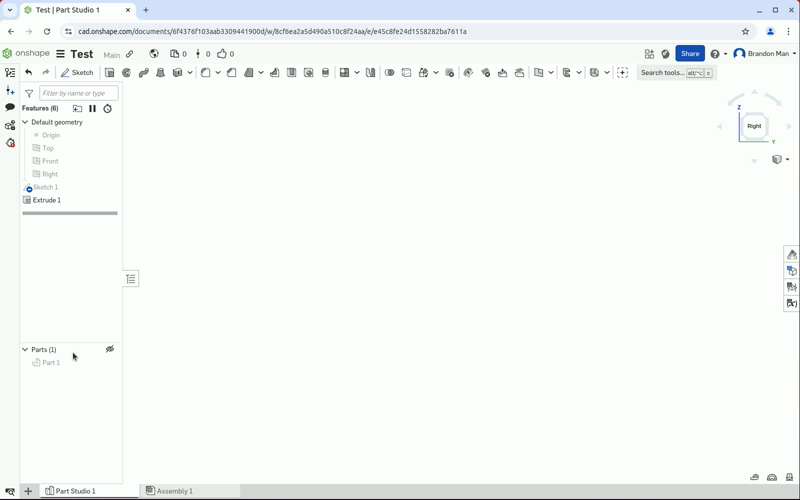
key(shift+s)
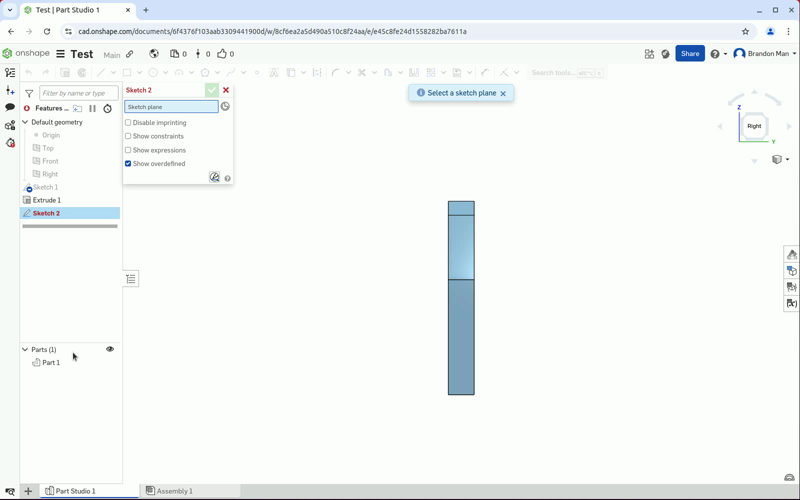
mouse_move(73, 176)
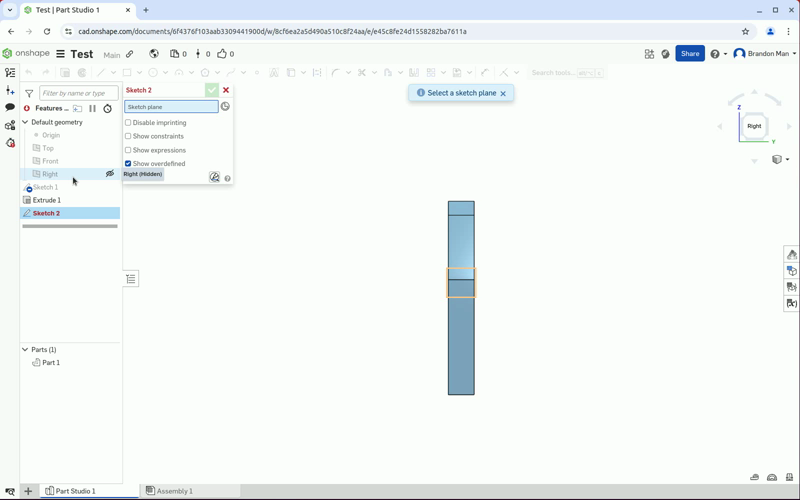
click(73, 176)
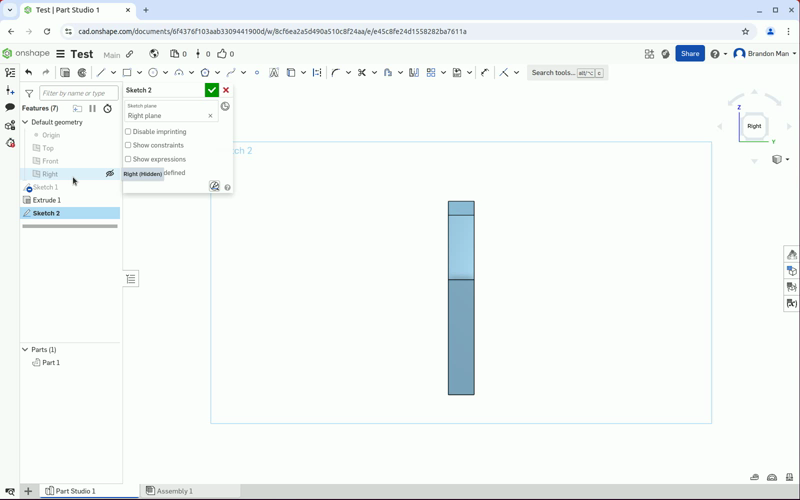
mouse_move(73, 352)
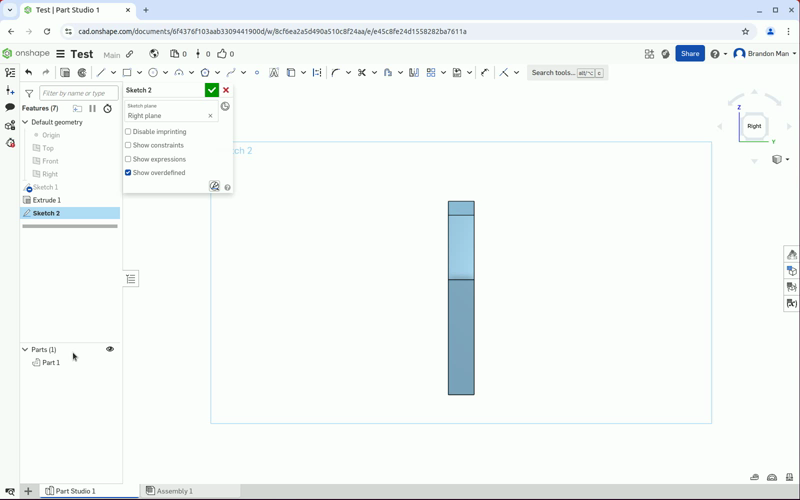
key(y)
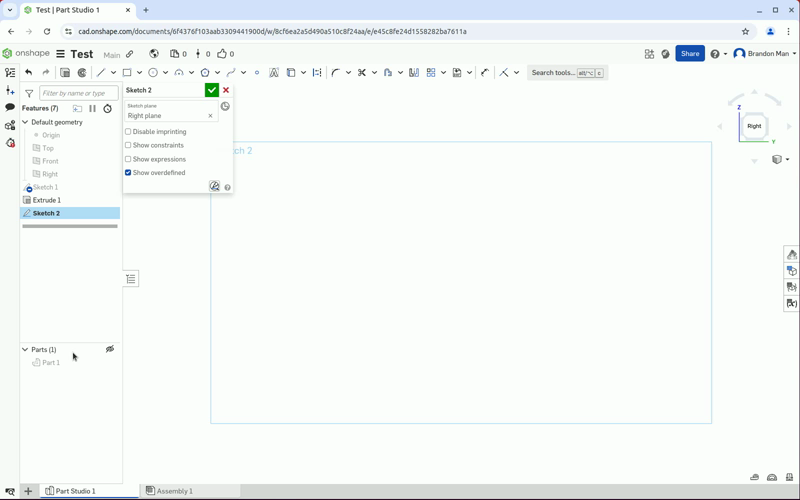
key(l)
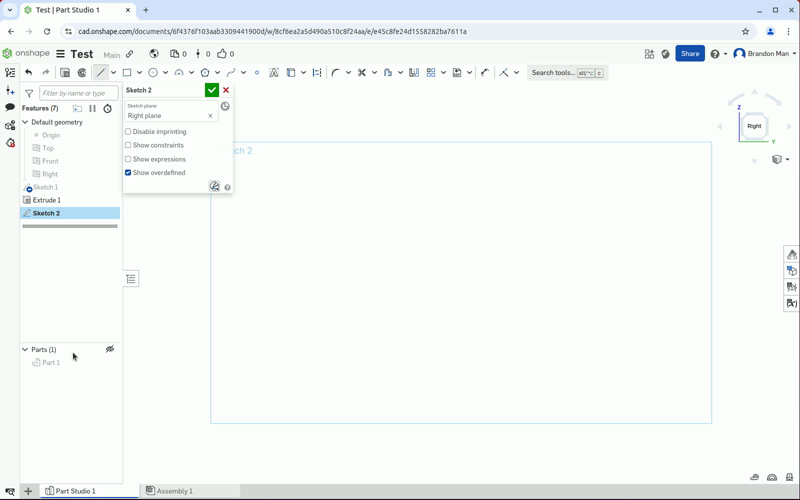
key_down(shift)
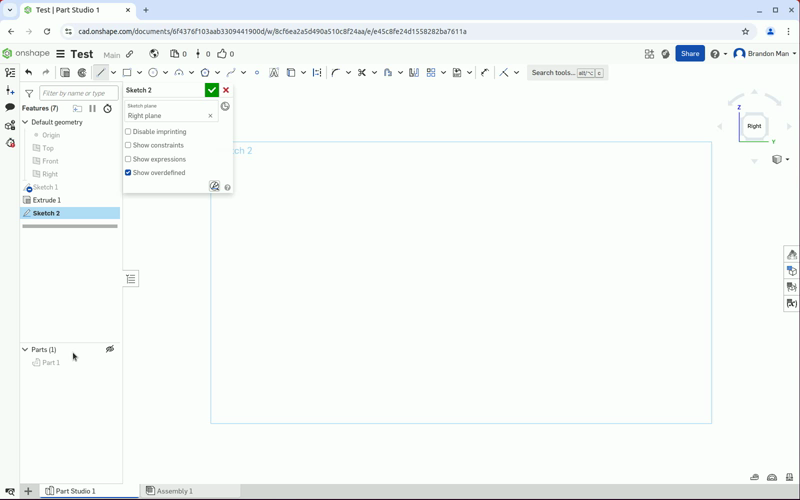
mouse_move(447, 297)
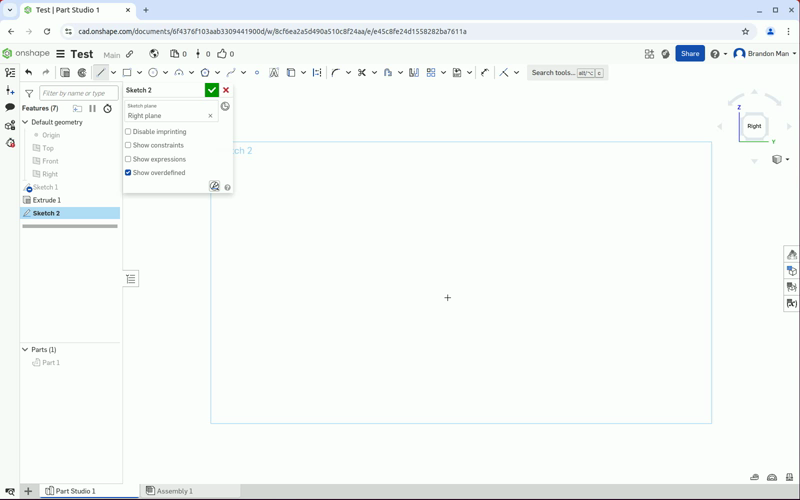
click(447, 297)
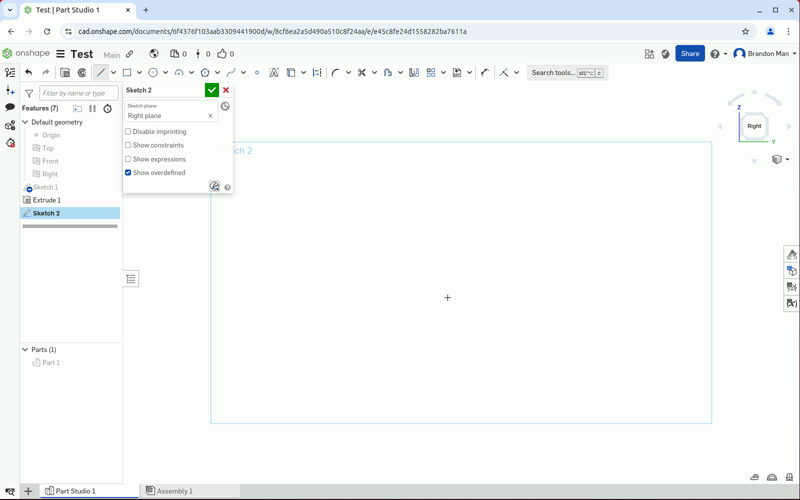
key_up(shift)
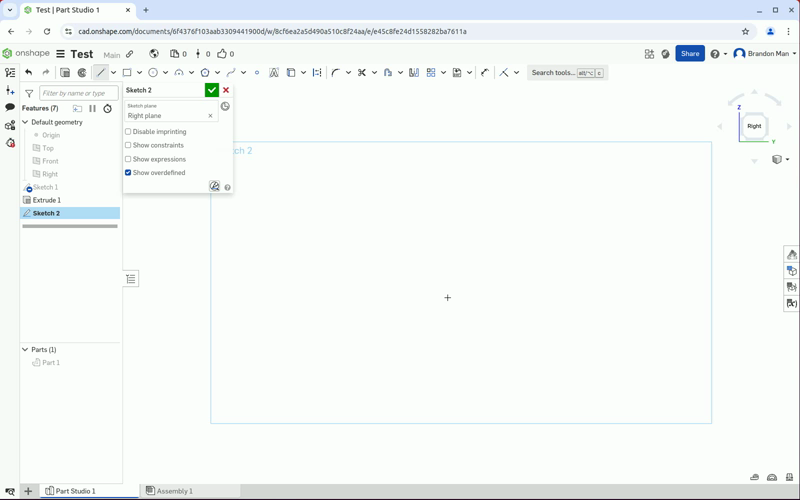
key_down(shift)
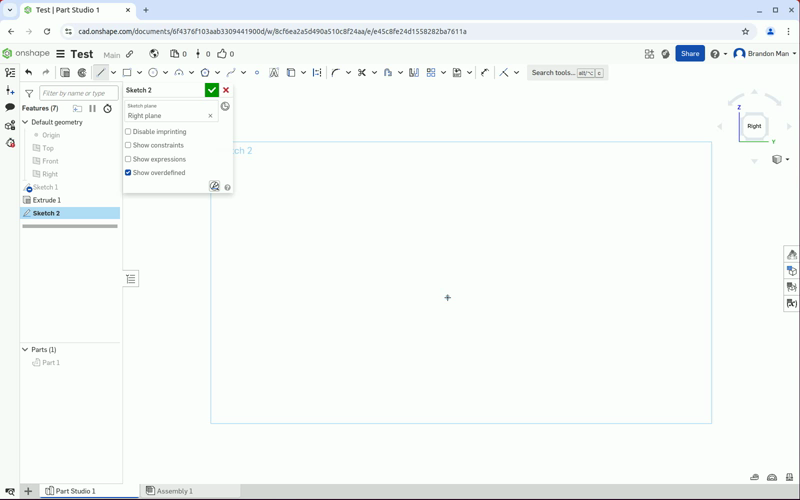
mouse_move(477, 297)
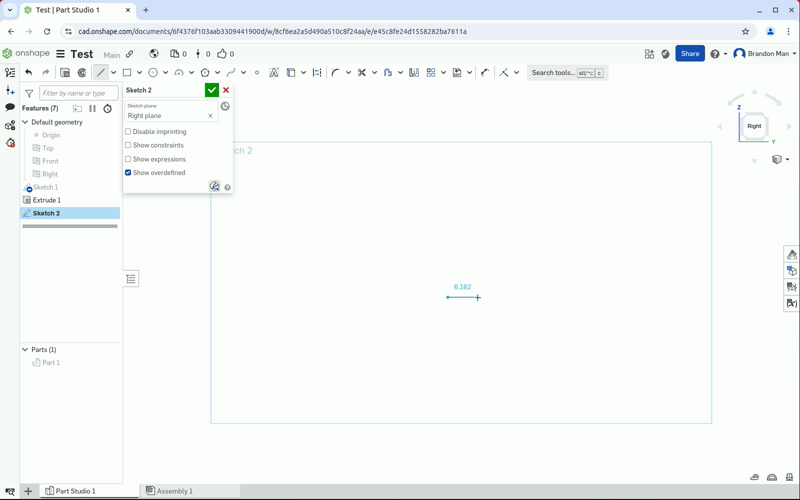
mouse_move(455, 297)
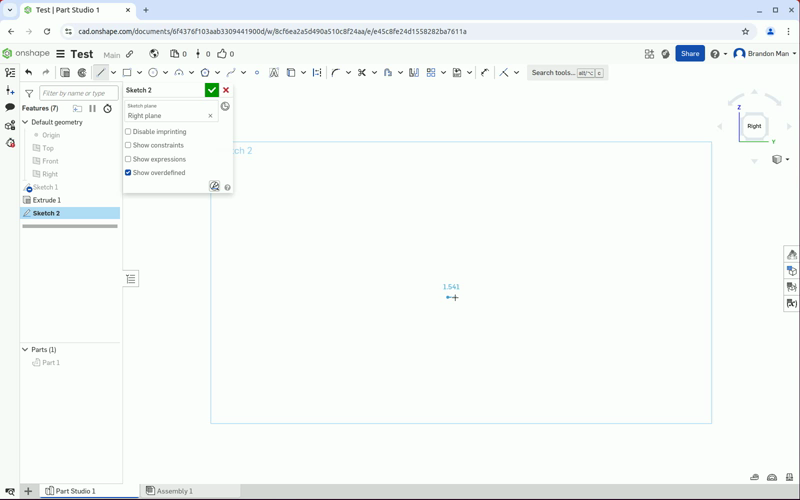
click(455, 297)
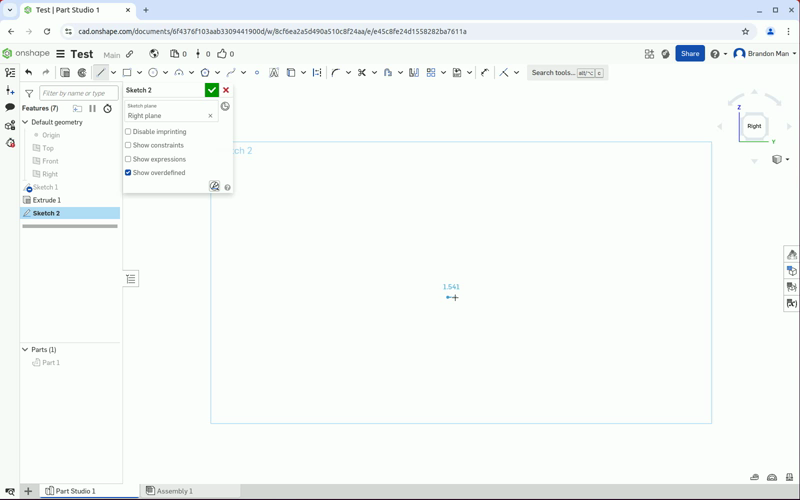
key_up(shift)
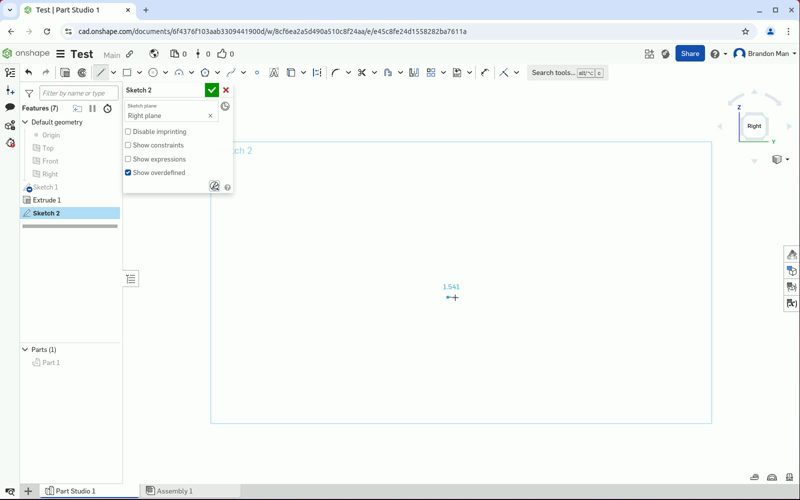
key_down(shift)
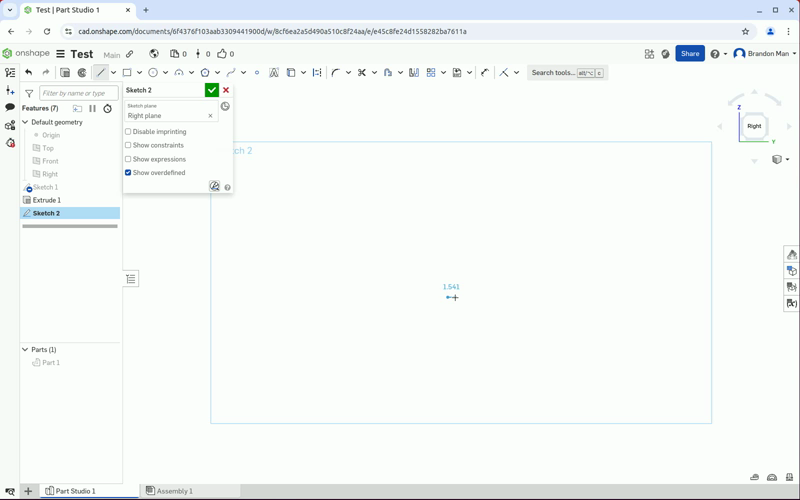
mouse_move(485, 297)
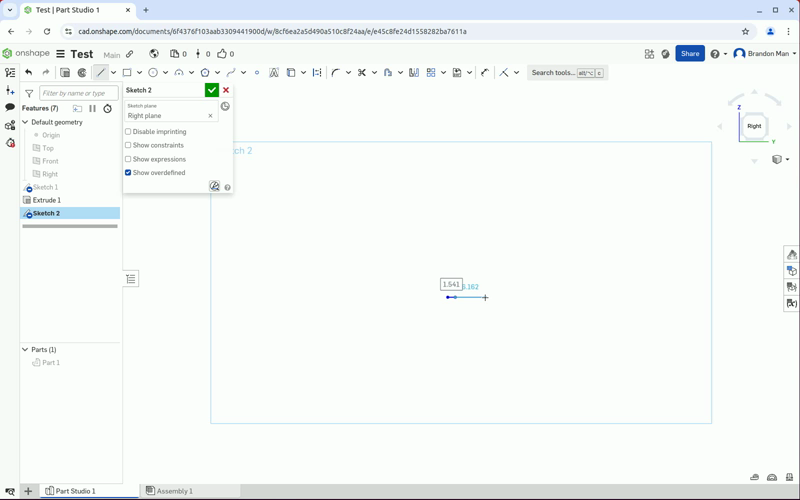
mouse_move(455, 282)
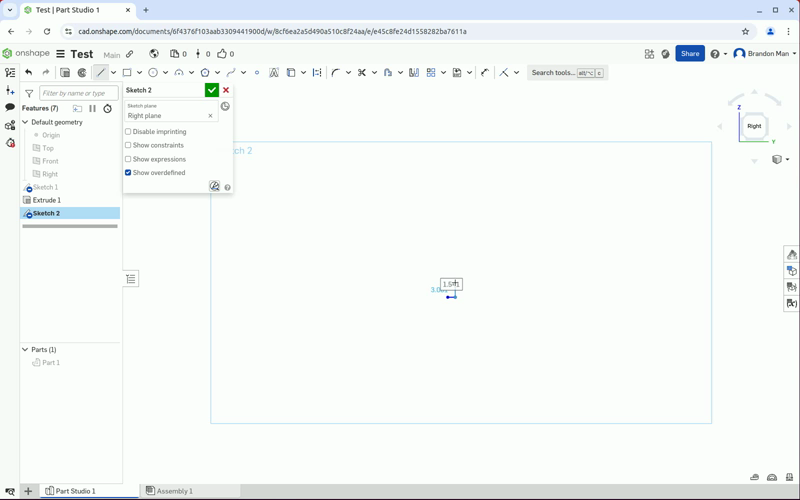
click(455, 282)
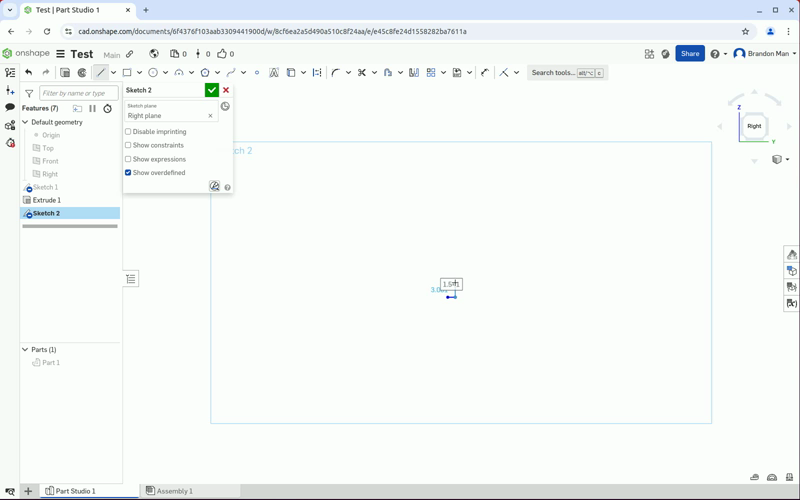
key_up(shift)
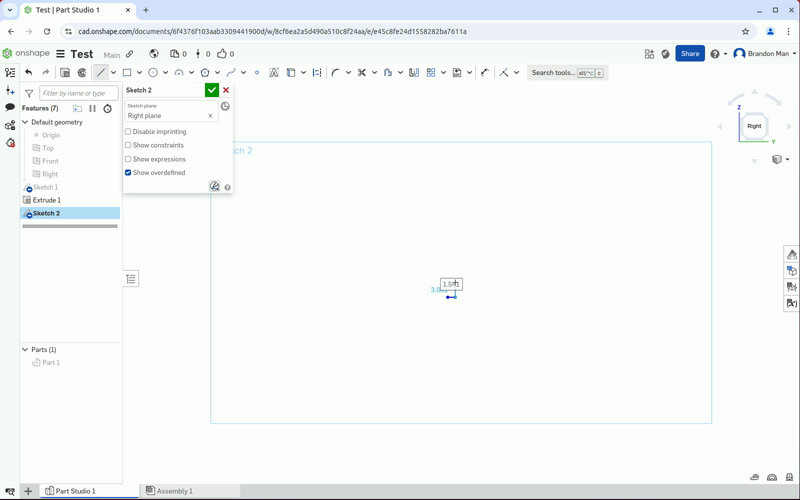
key_down(shift)
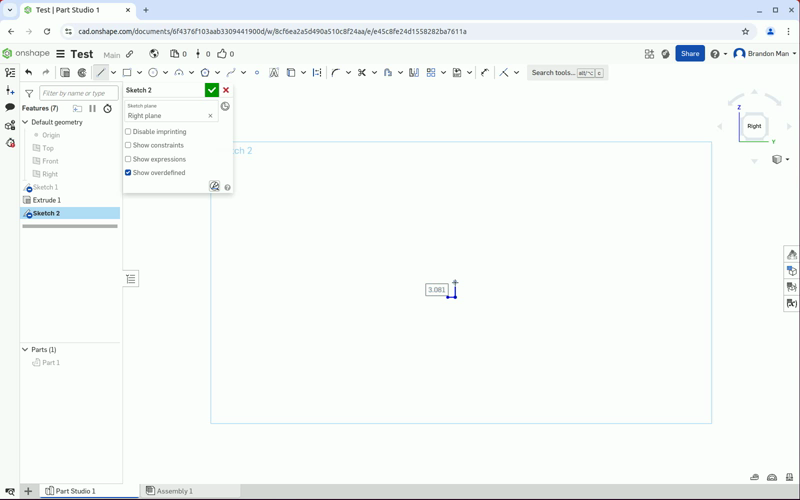
mouse_move(485, 282)
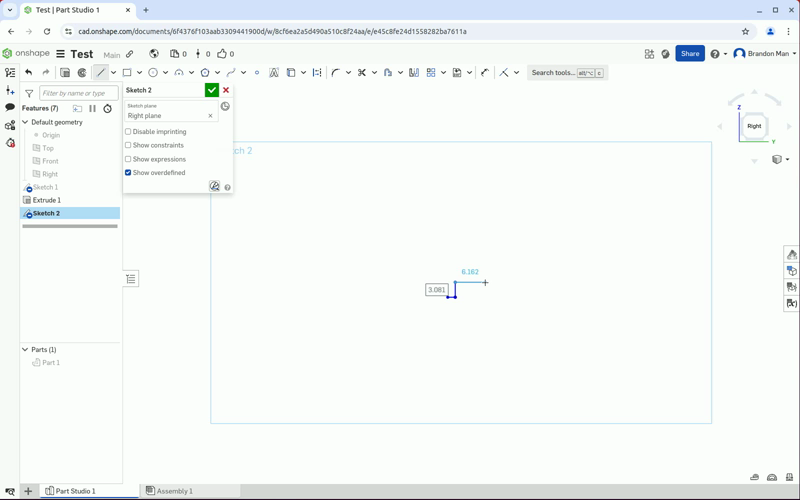
mouse_move(447, 282)
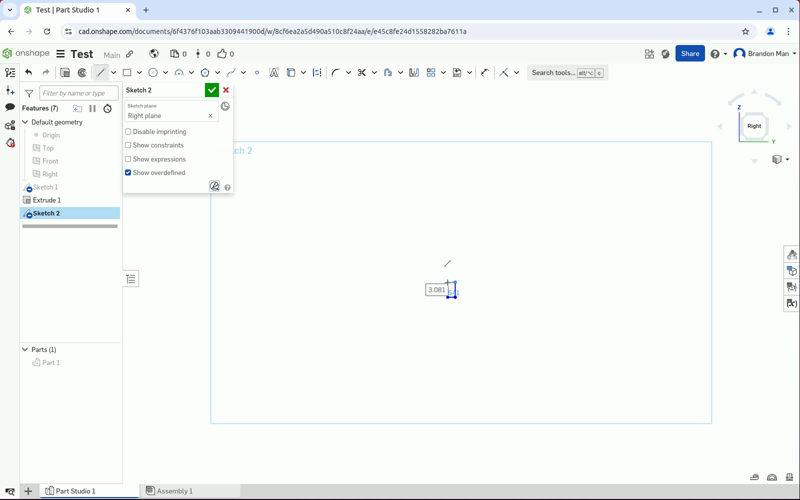
click(447, 282)
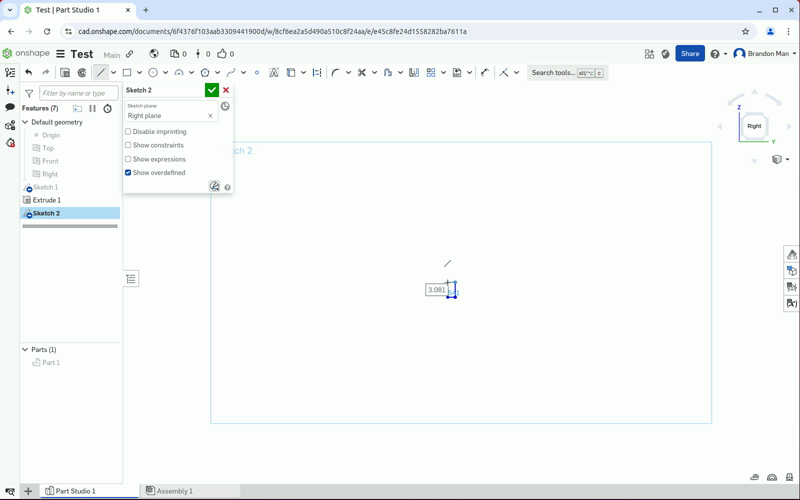
key_up(shift)
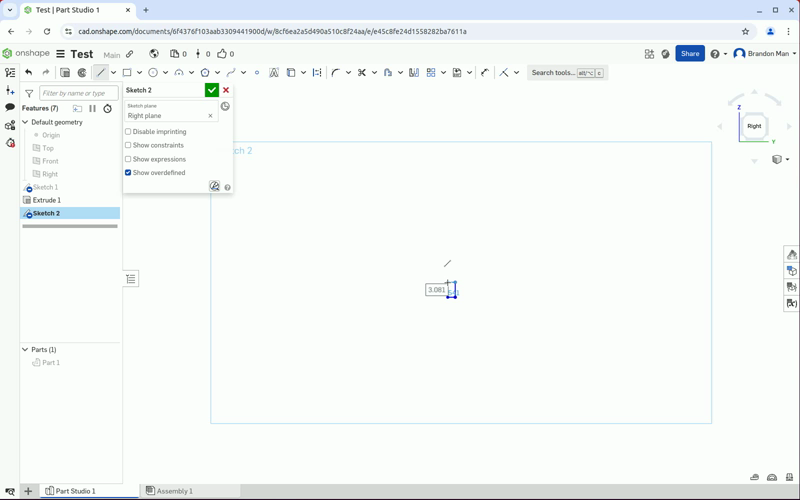
mouse_move(477, 282)
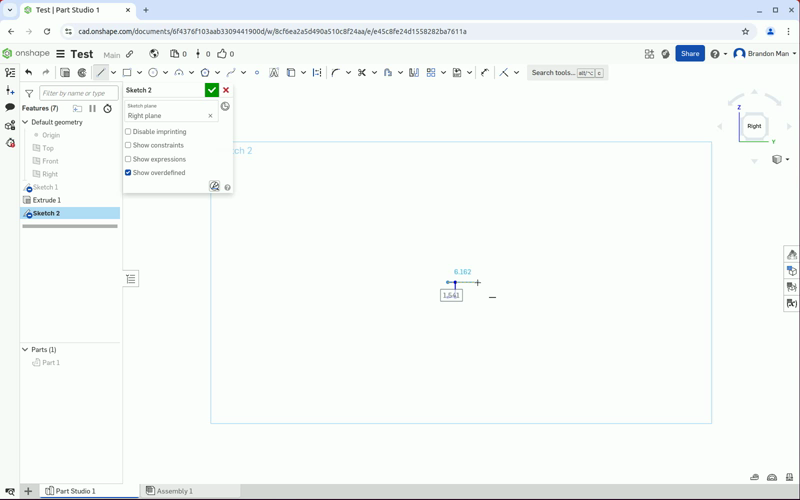
key_down(shift)
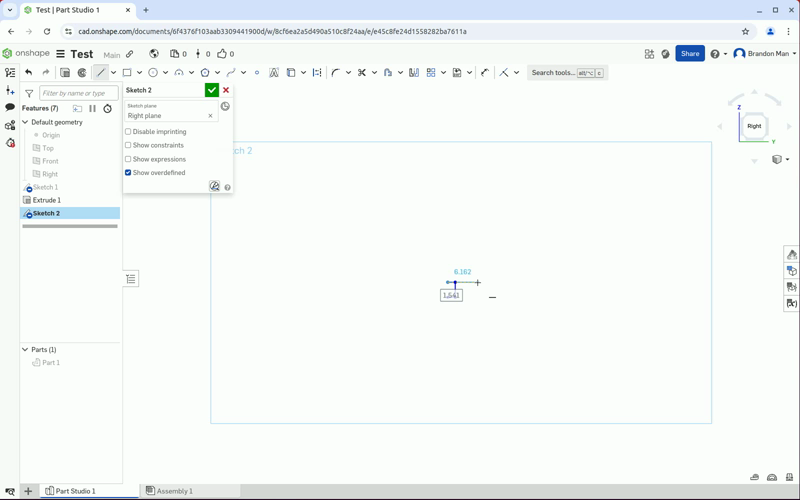
mouse_move(447, 297)
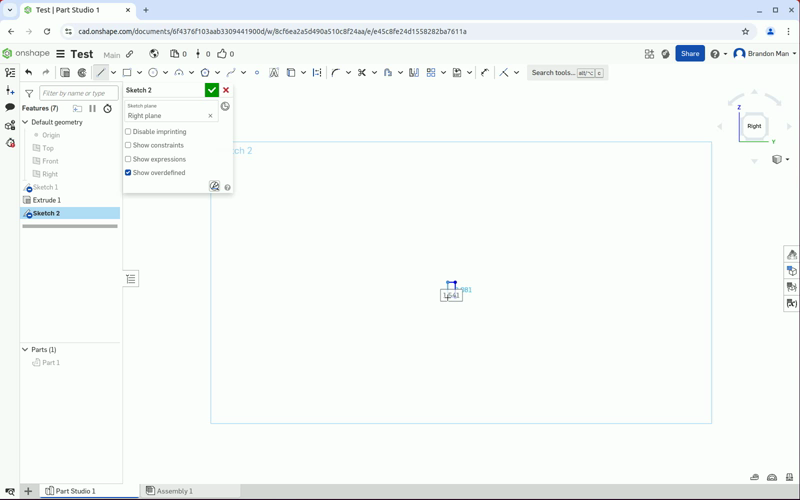
key_up(shift)
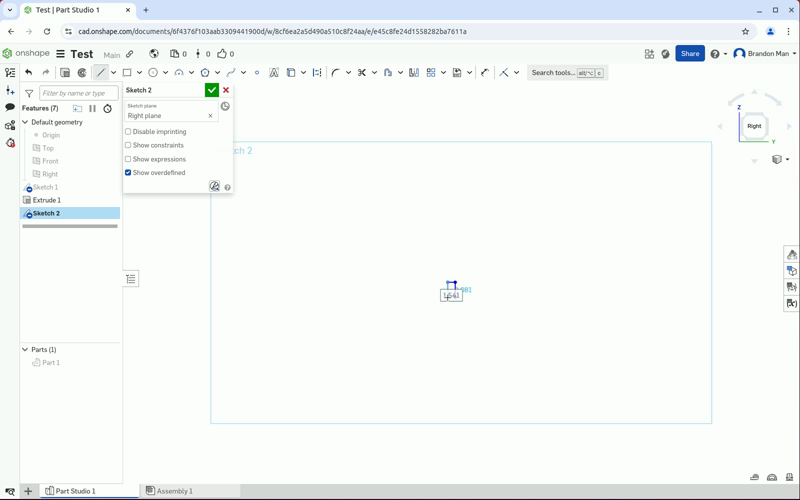
click(447, 297)
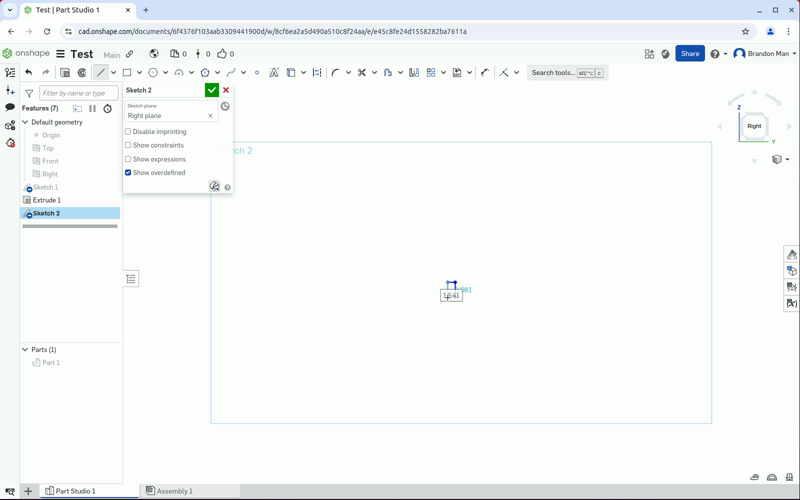
key(esc)
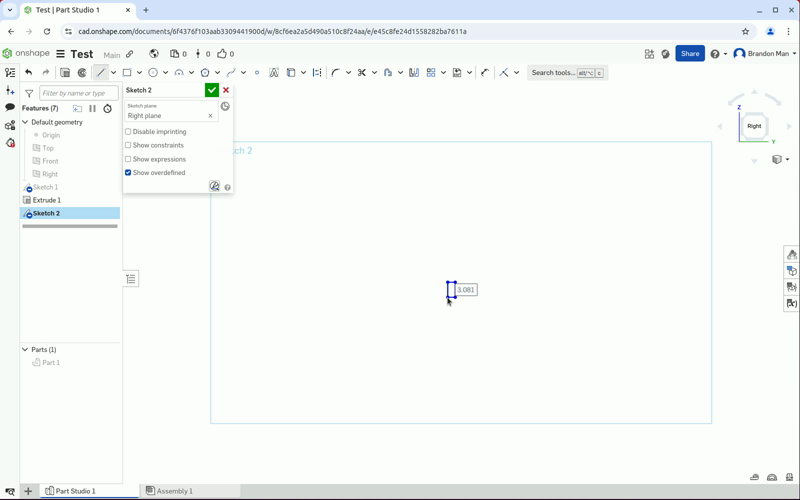
mouse_move(453, 296)
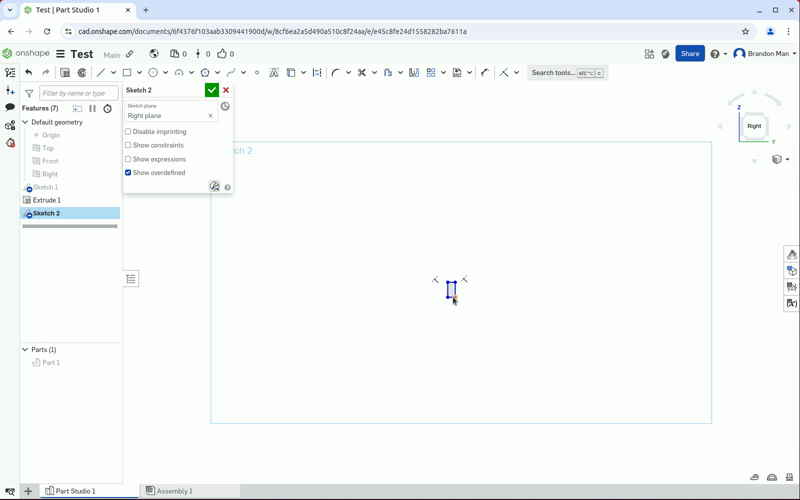
scroll(6)
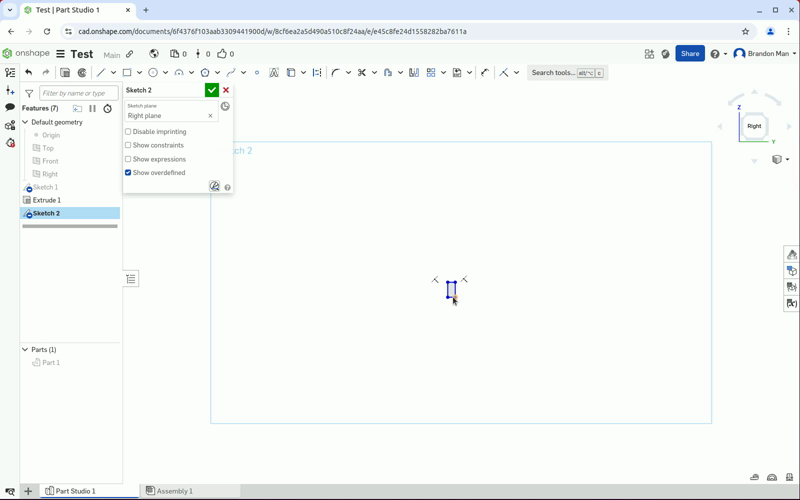
scroll(6)
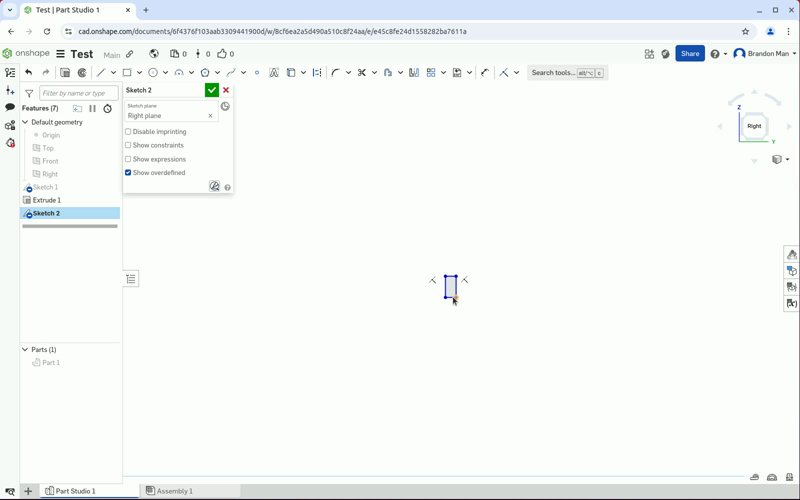
scroll(6)
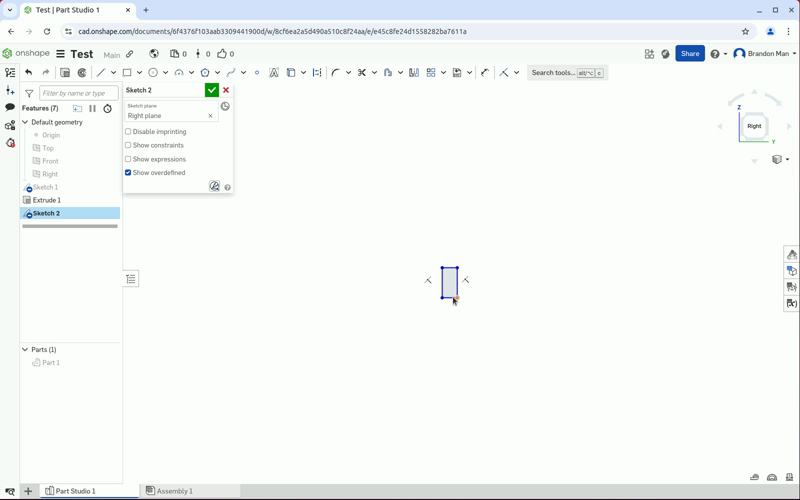
scroll(6)
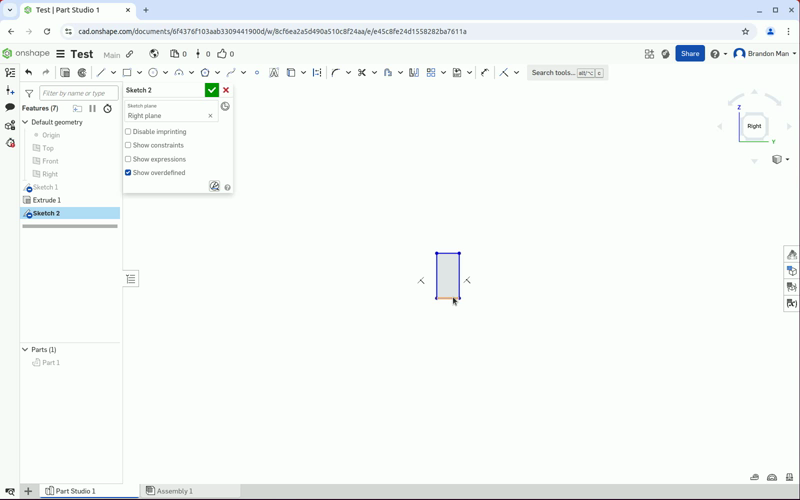
scroll(6)
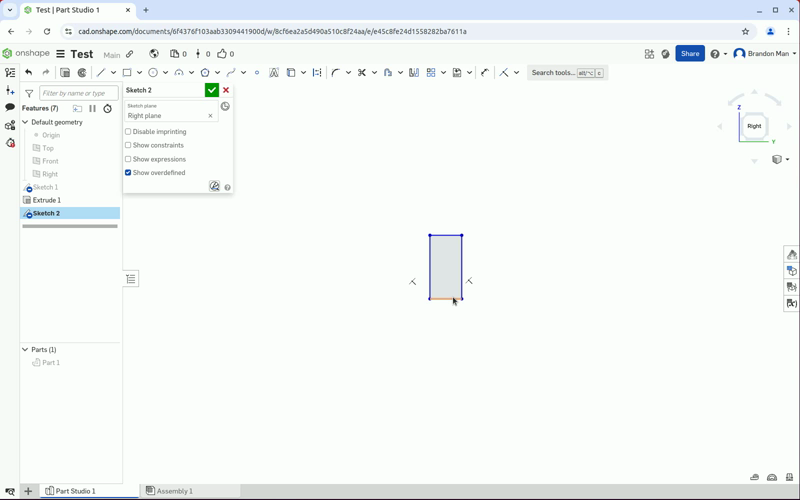
scroll(6)
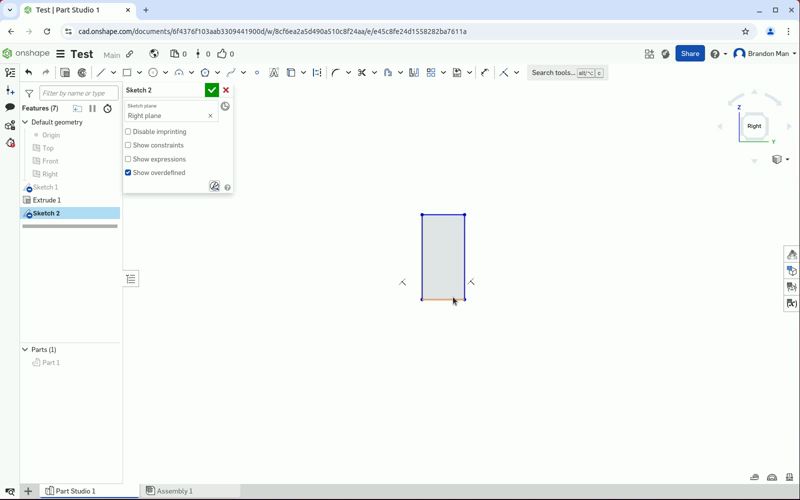
scroll(6)
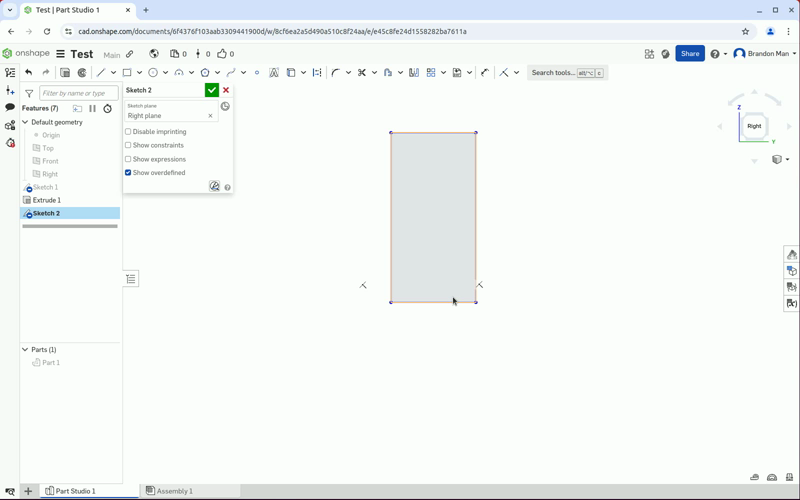
click(453, 296)
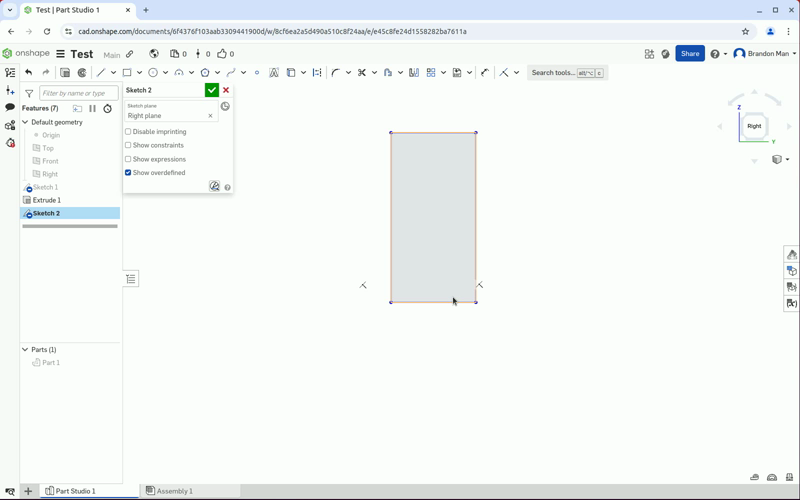
scroll(-6)
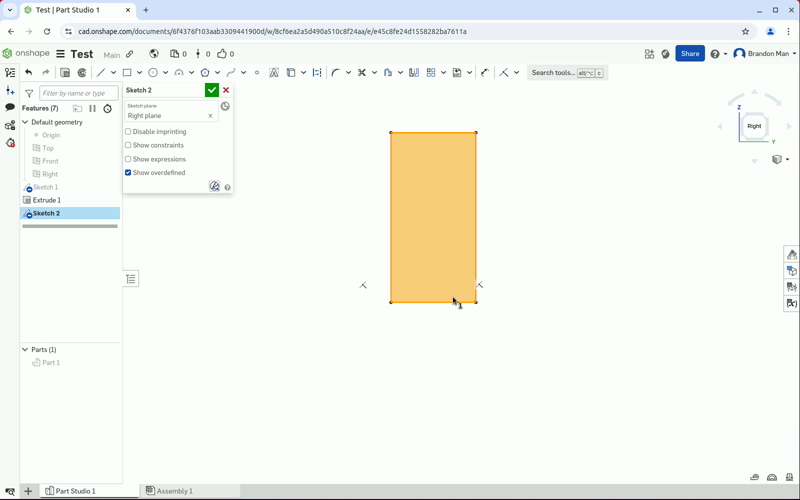
scroll(-6)
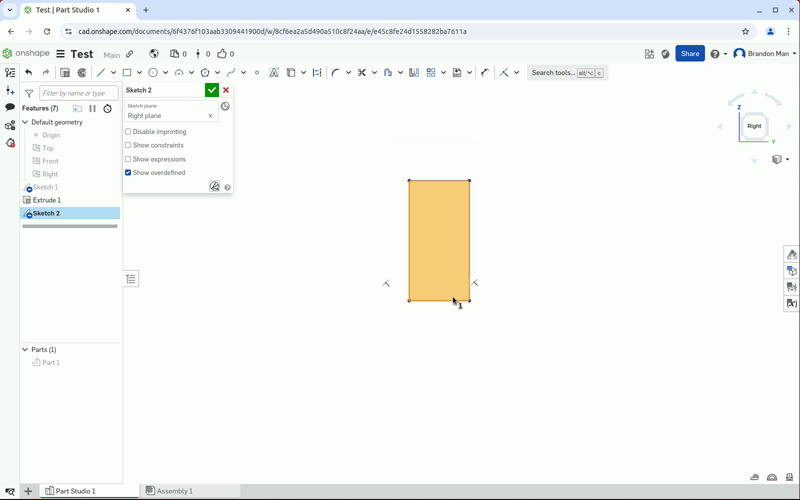
scroll(-6)
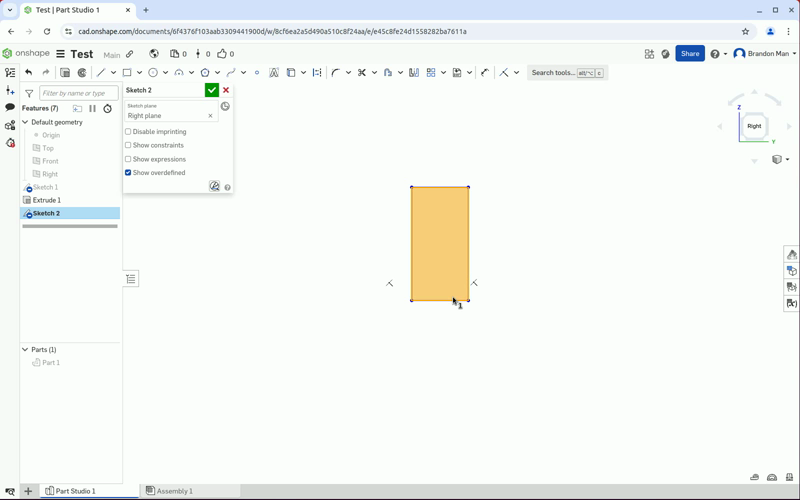
scroll(-6)
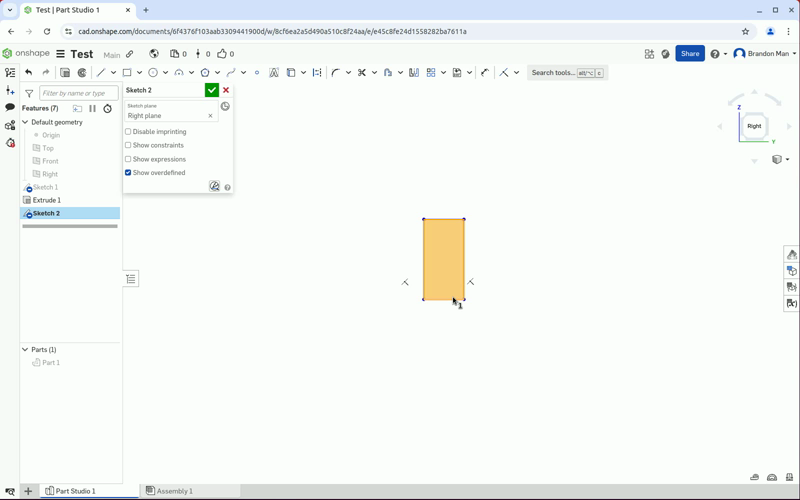
scroll(-6)
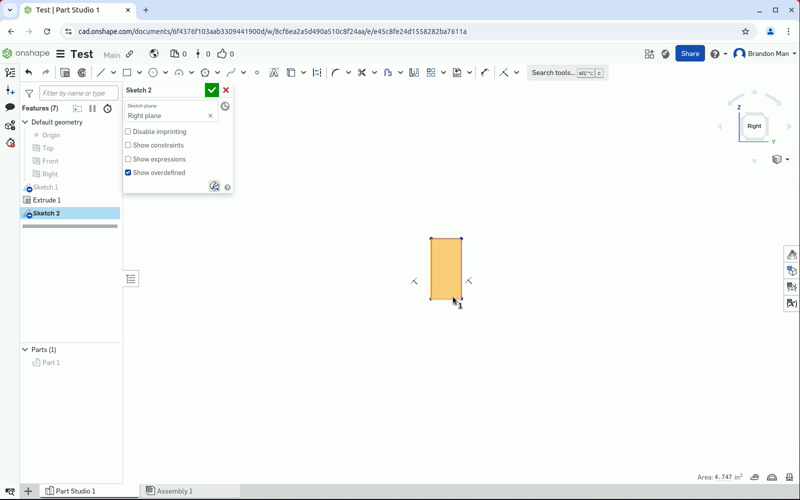
scroll(-6)
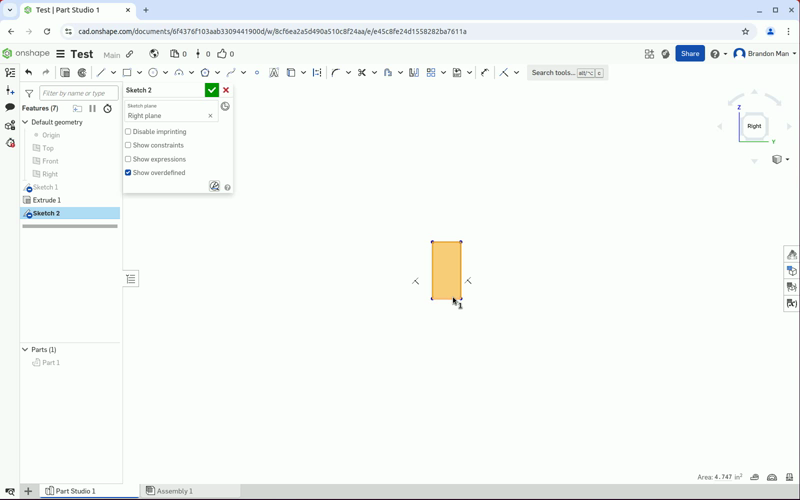
scroll(-6)
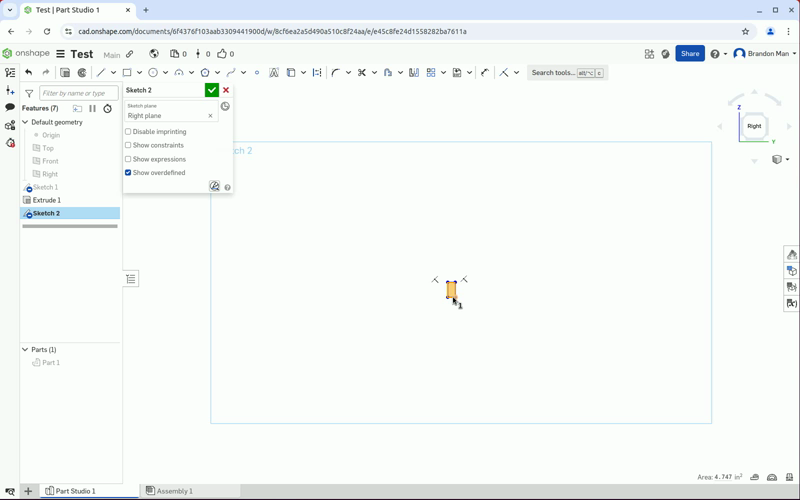
mouse_move(73, 352)
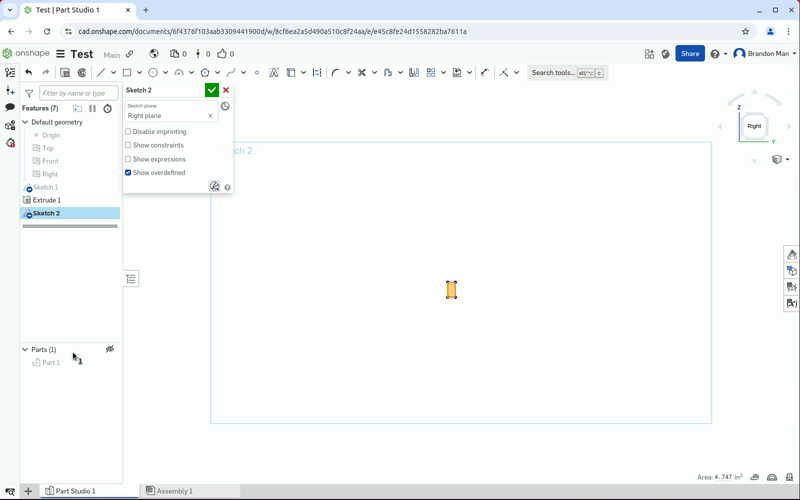
key(shift+y)
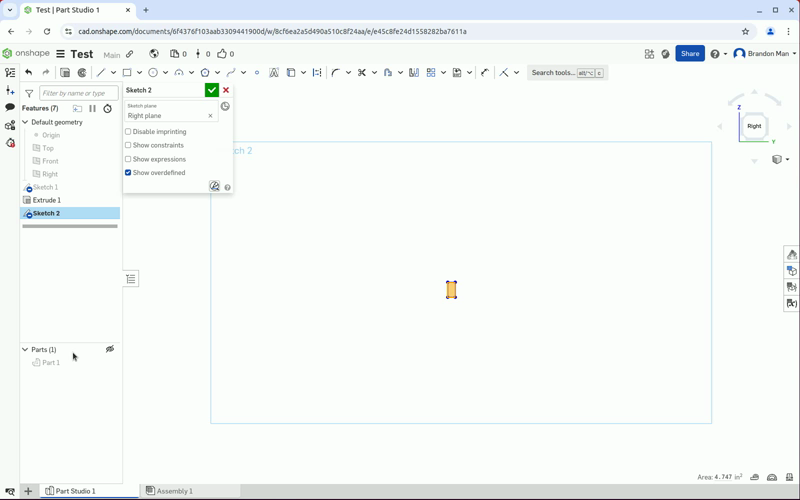
key(shift+e)
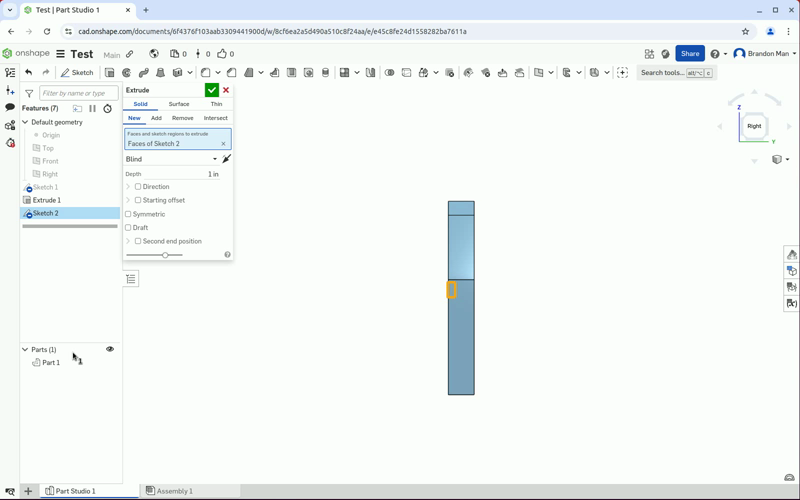
mouse_move(143, 106)
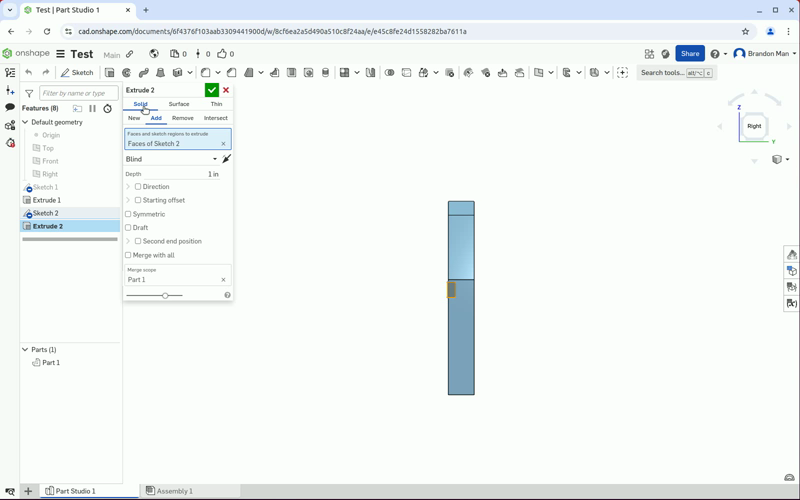
click(143, 106)
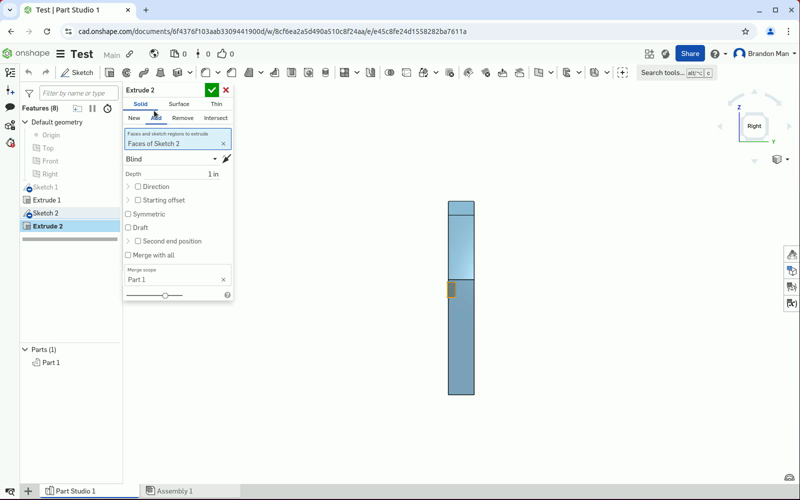
mouse_move(186, 120)
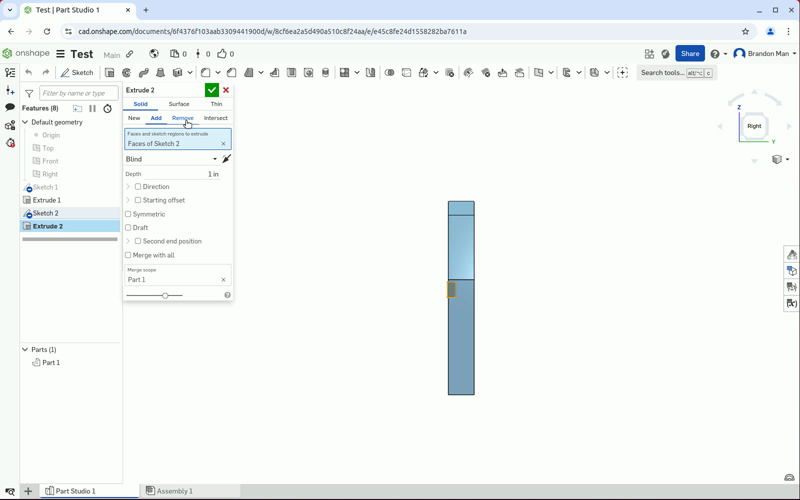
click(186, 120)
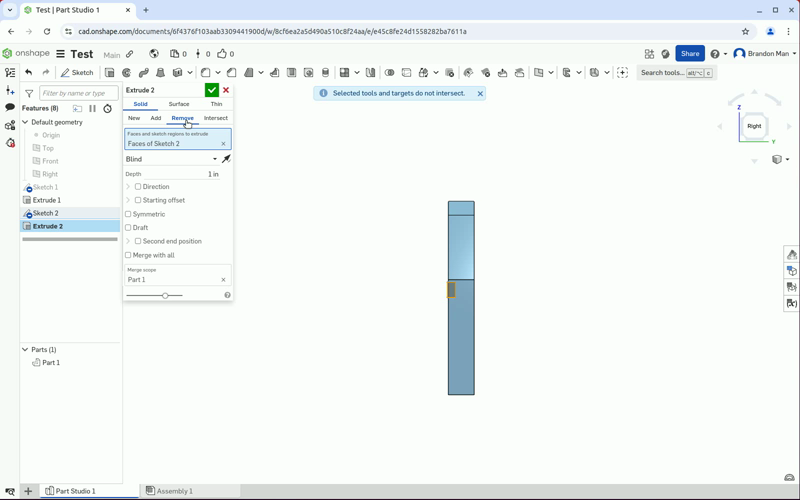
key(tab, 4)
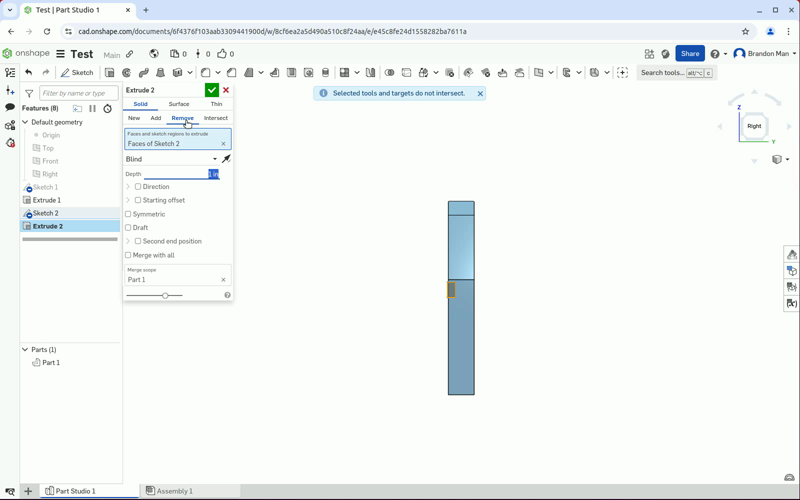
text(30.811)
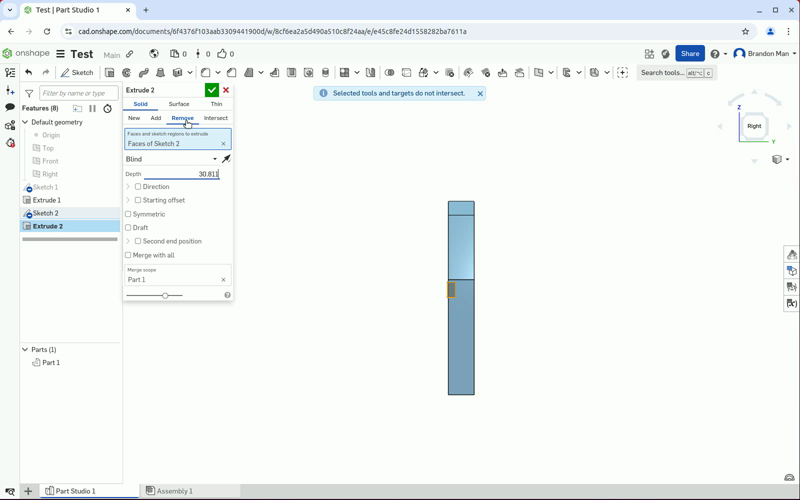
key(tab, 6)
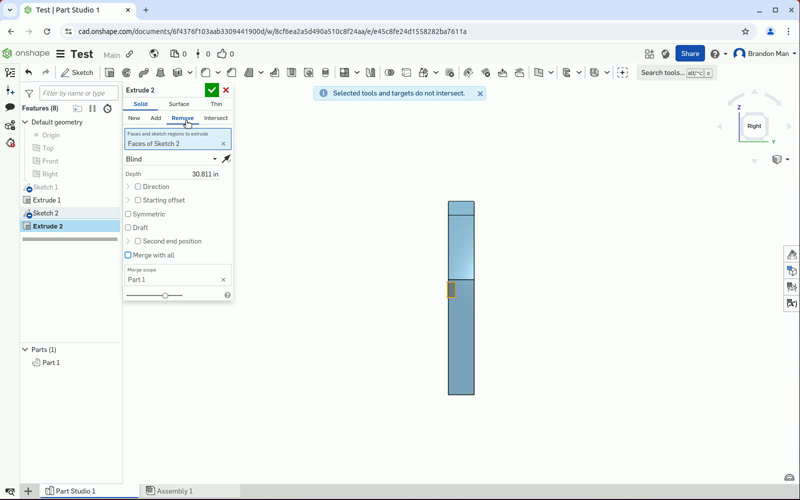
key(space)
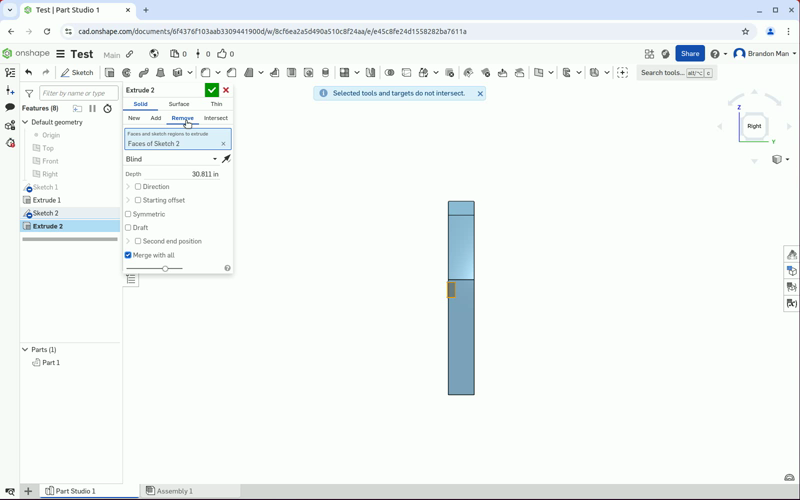
key(enter)
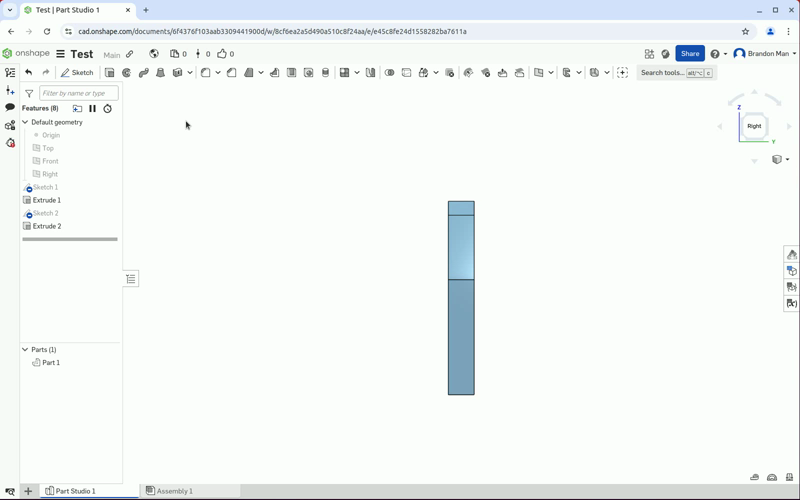
key(shift+h)
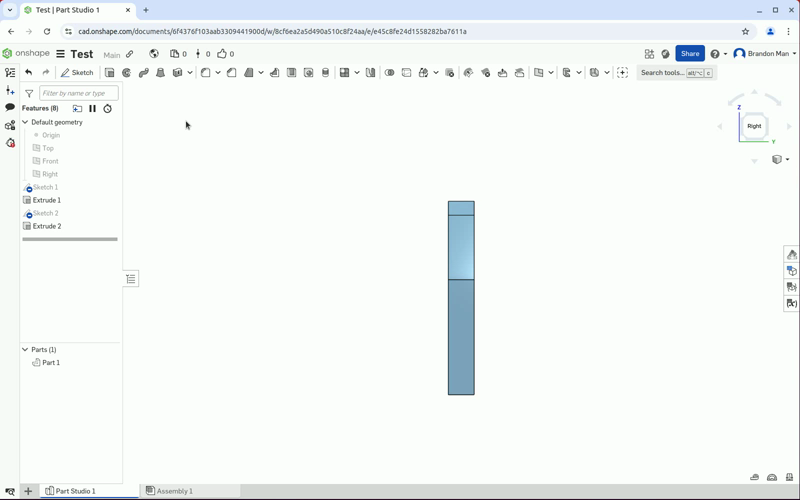
key(shift+h)
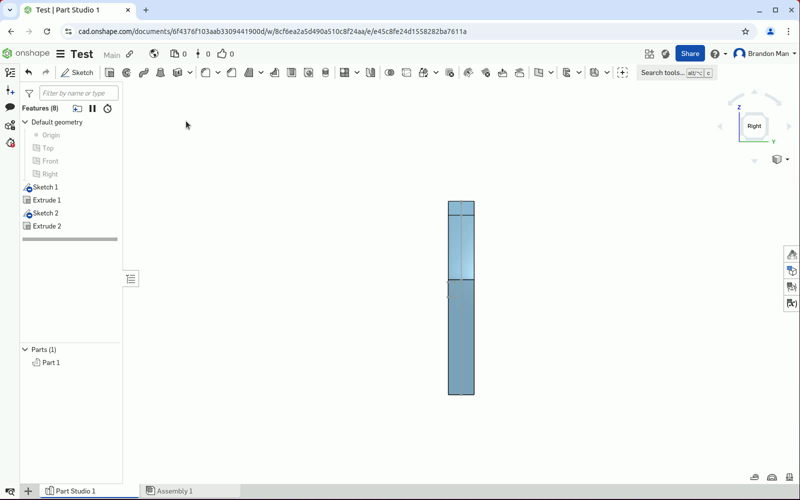
key(shift+7)
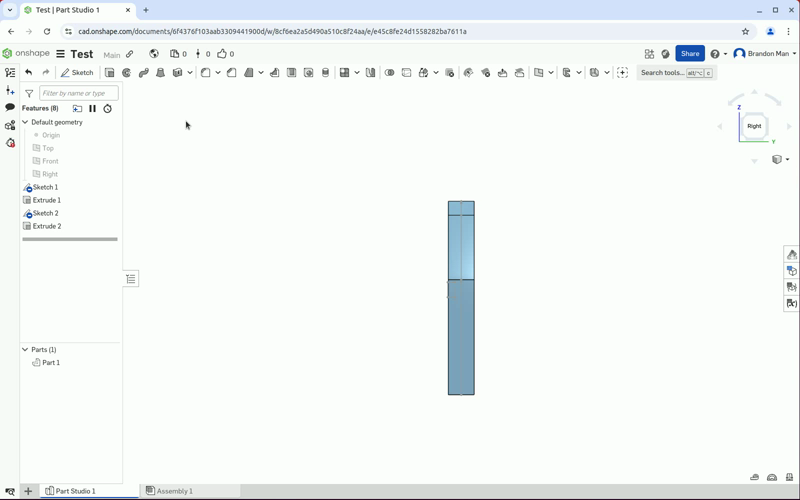
key(right, 2)
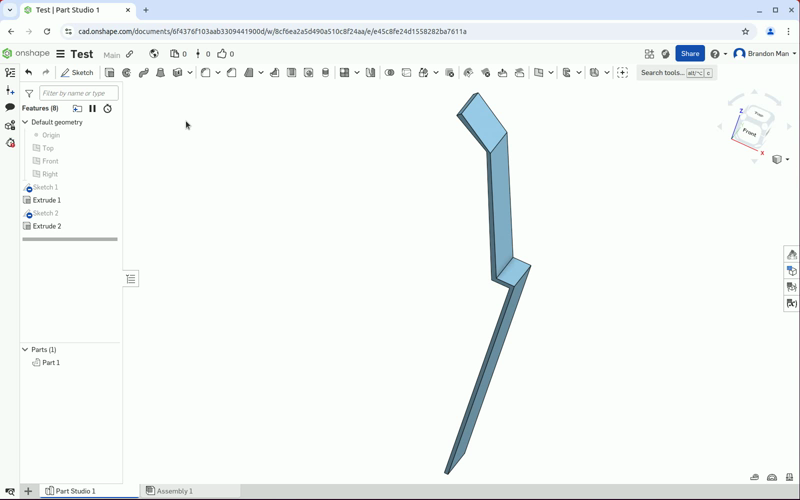
key(down, 2)
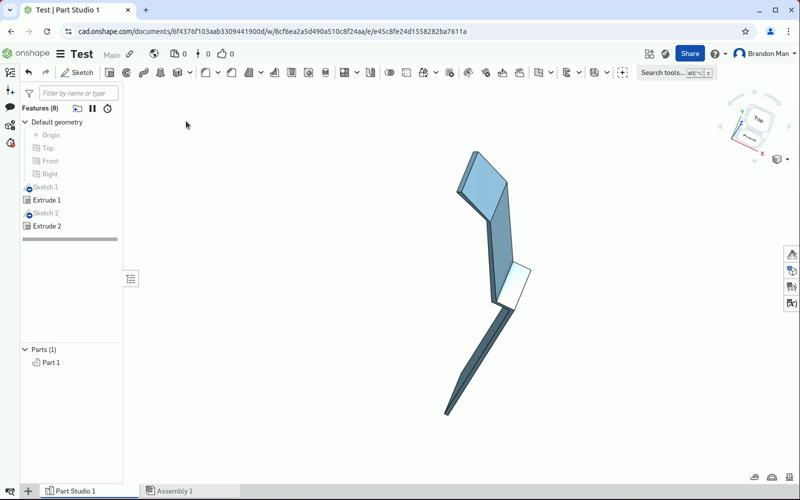
key(up, 2)
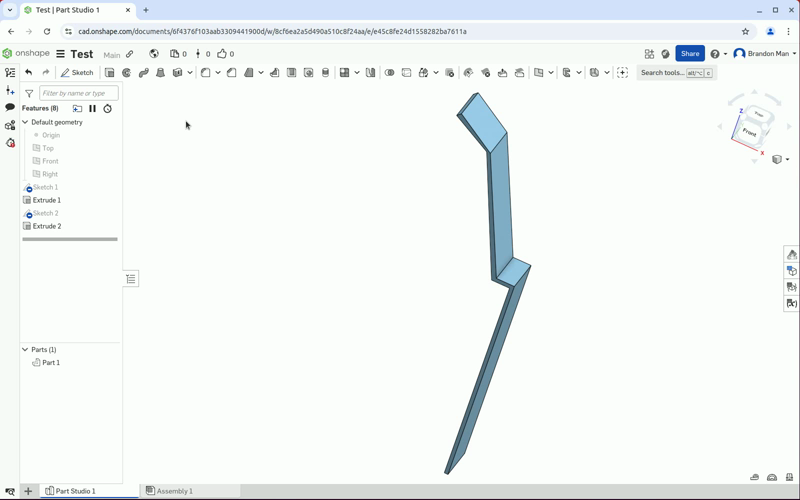
key(left, 2)
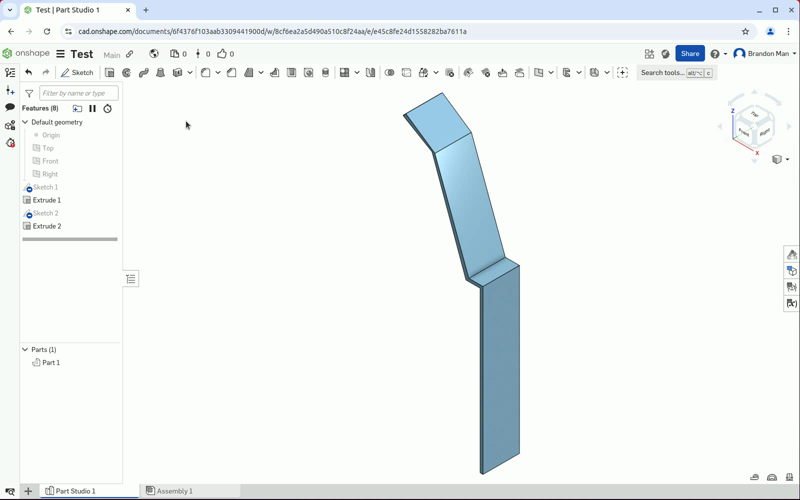
mouse_move(73, 189)
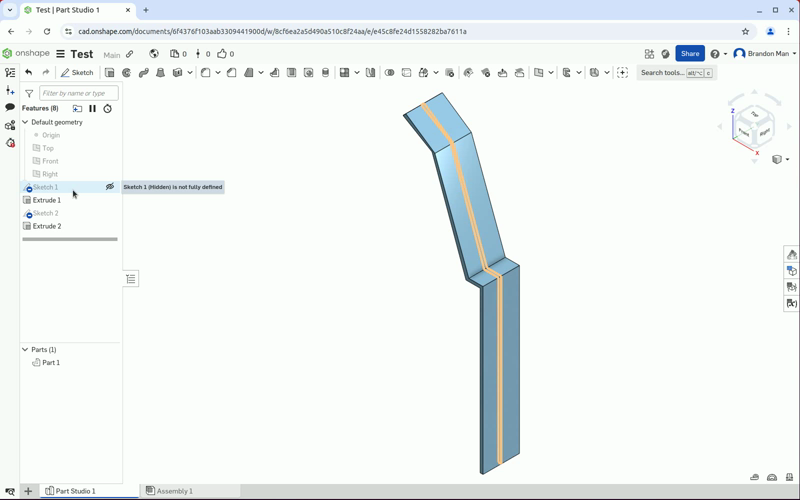
click(73, 189)